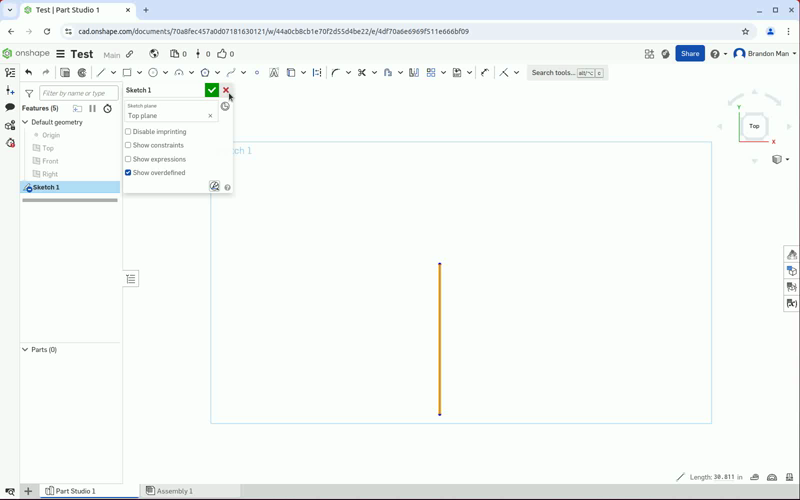
key(shift+h)
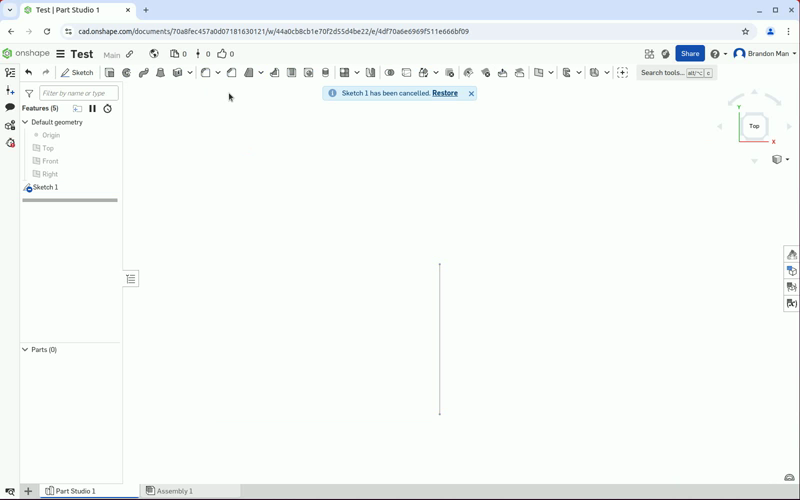
key(shift+s)
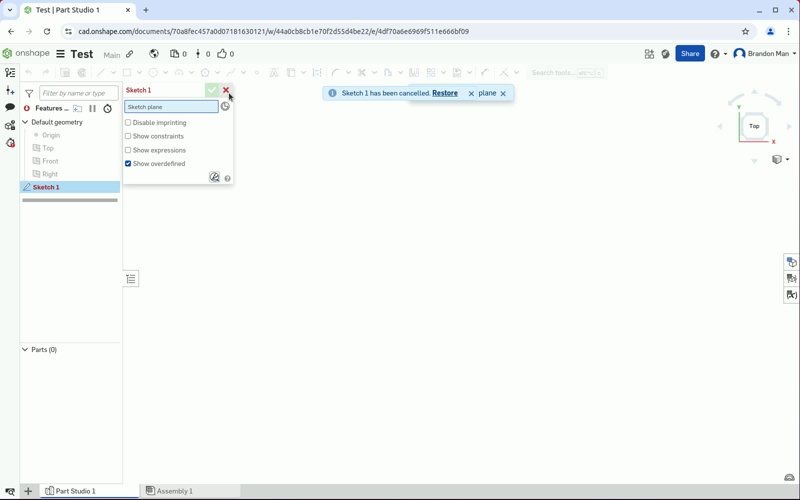
mouse_move(73, 150)
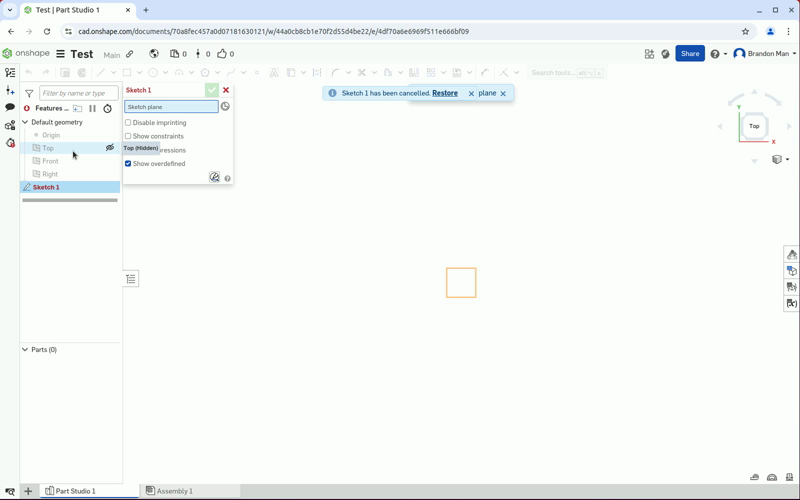
click(73, 150)
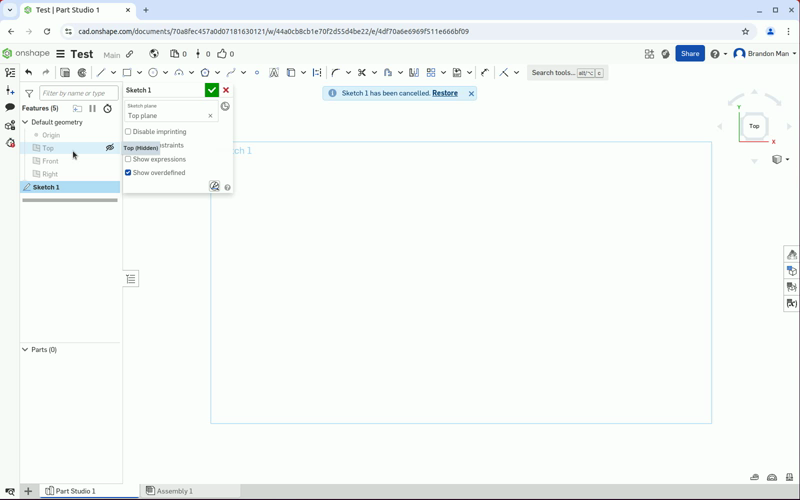
mouse_move(73, 352)
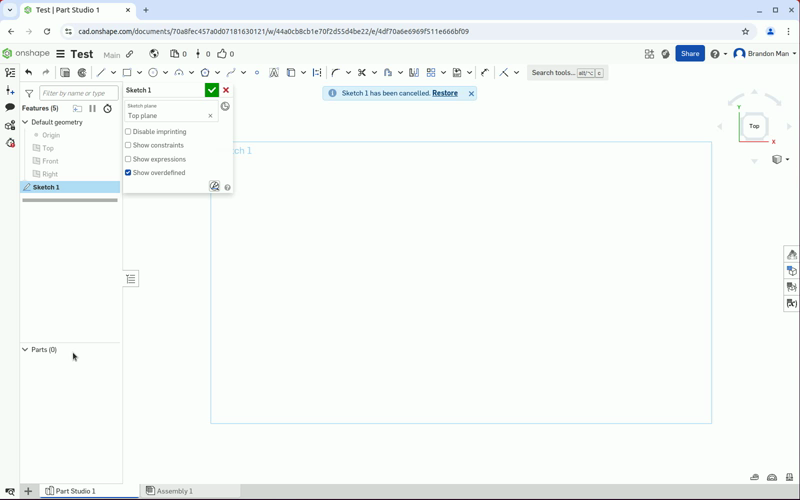
key(y)
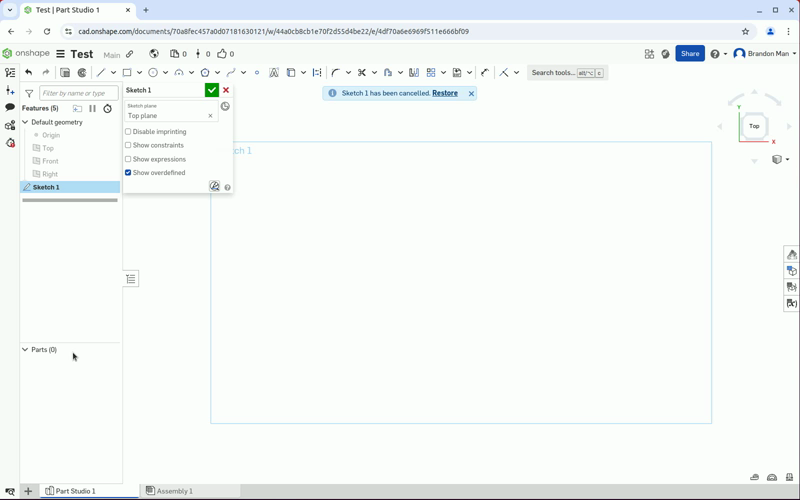
key(l)
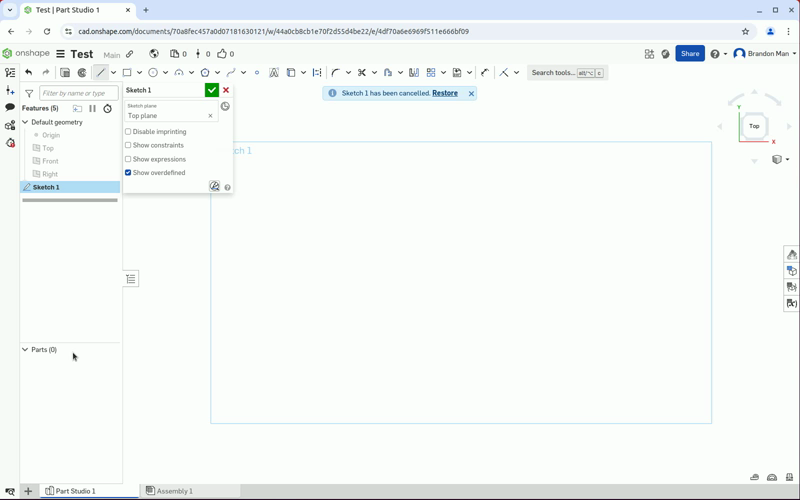
key_down(shift)
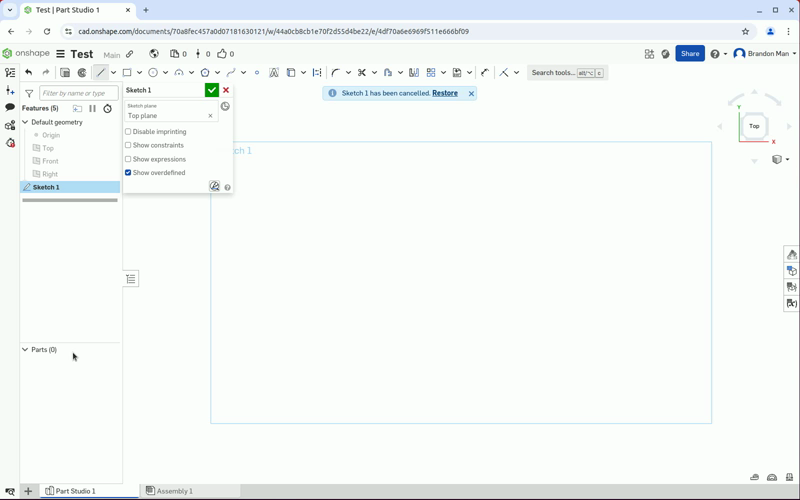
mouse_move(348, 395)
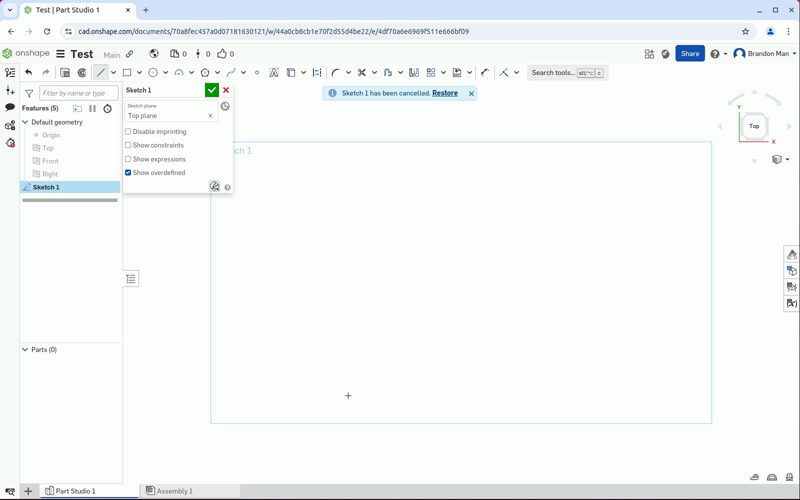
click(348, 395)
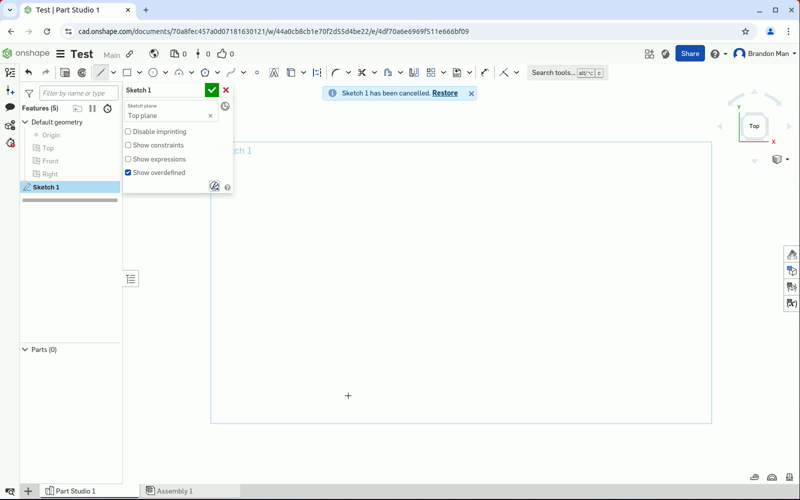
key_up(shift)
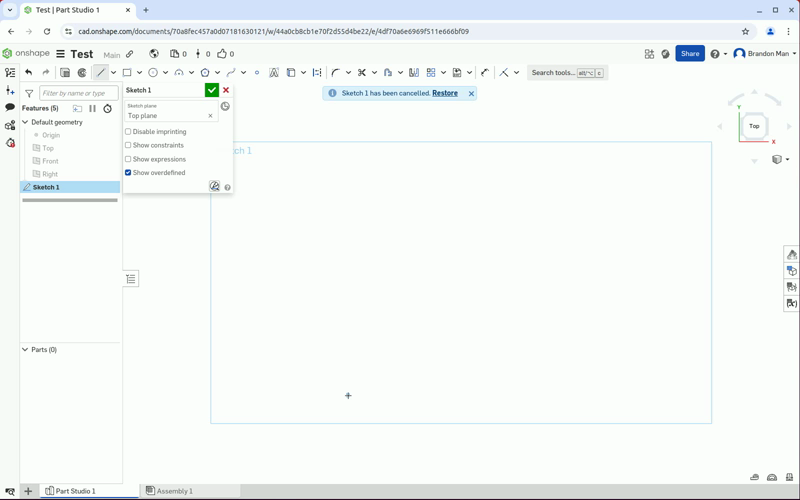
key_down(shift)
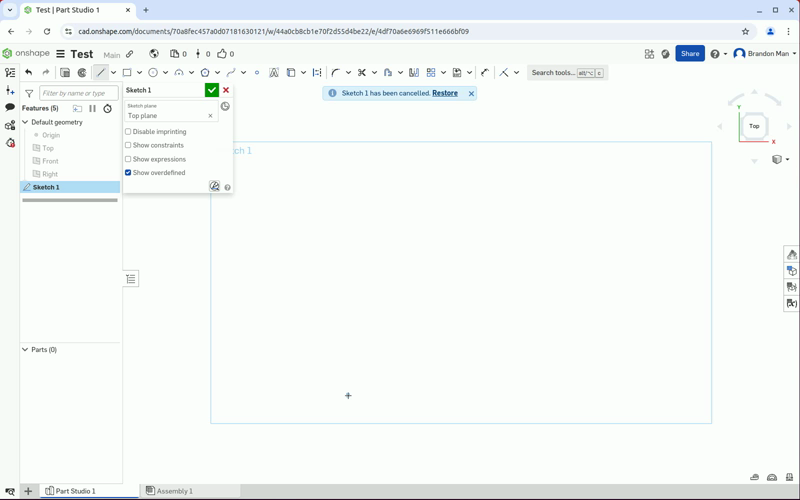
mouse_move(572, 395)
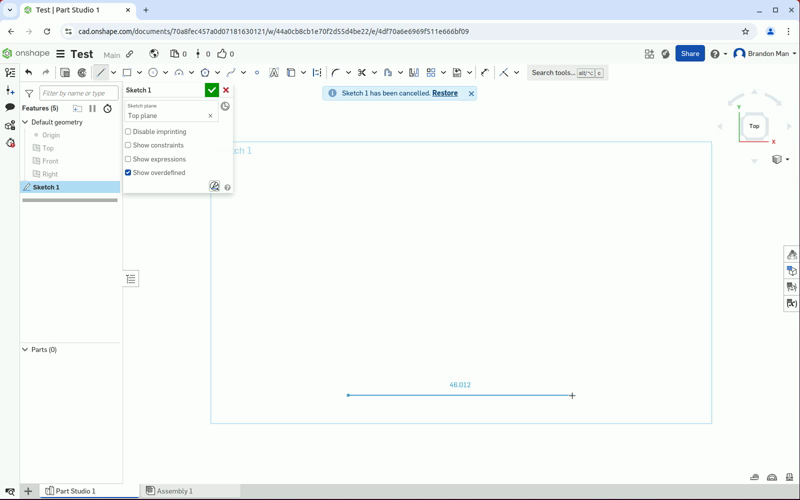
click(572, 395)
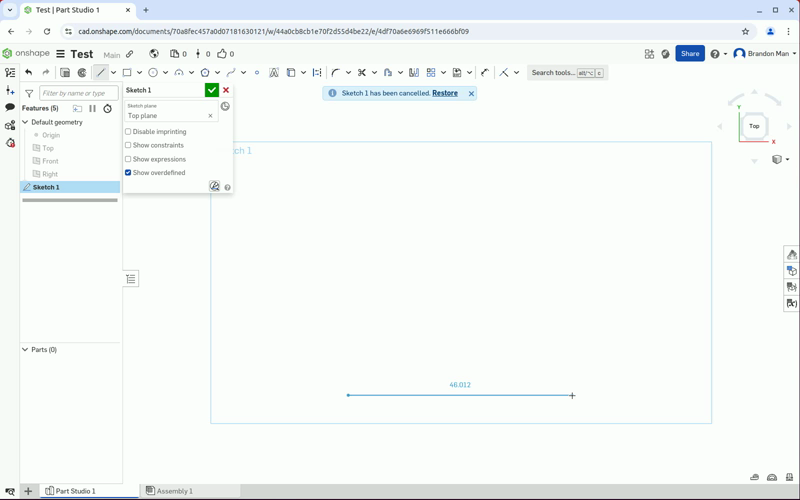
key_up(shift)
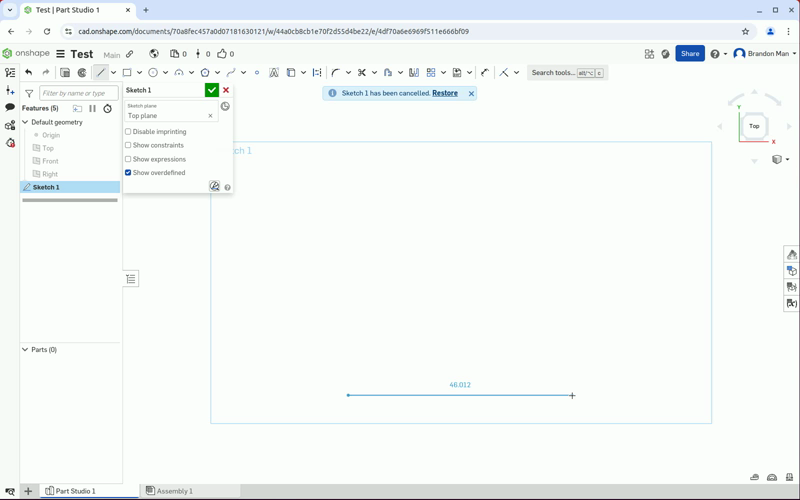
key_down(shift)
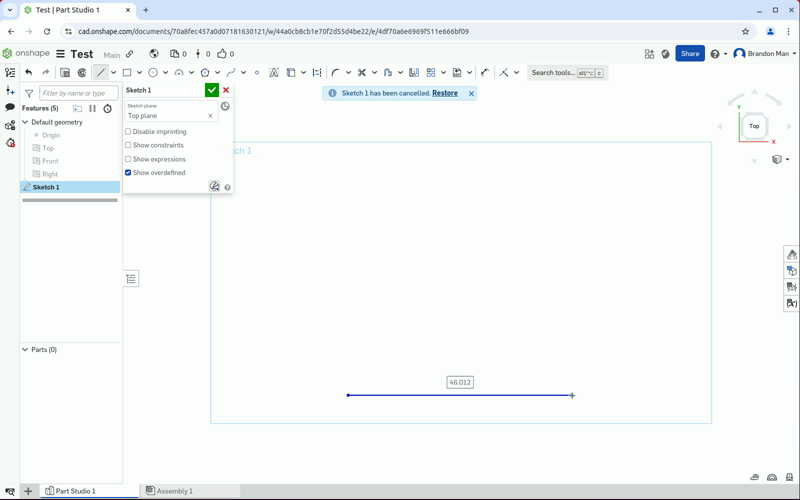
mouse_move(572, 171)
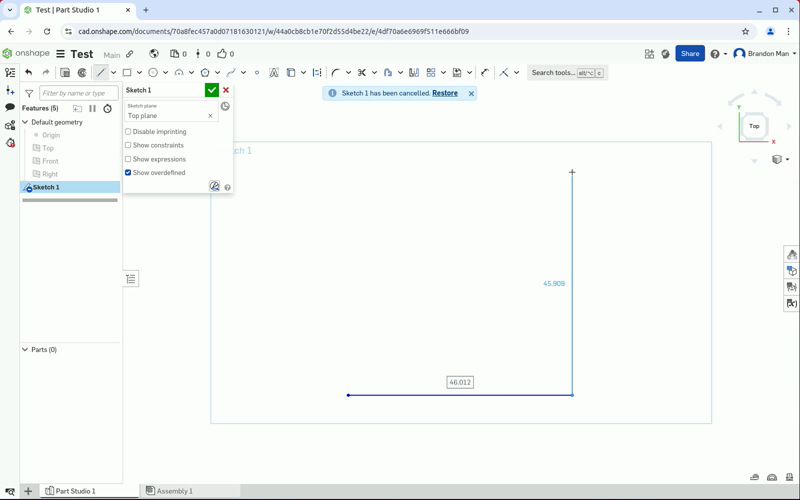
click(572, 171)
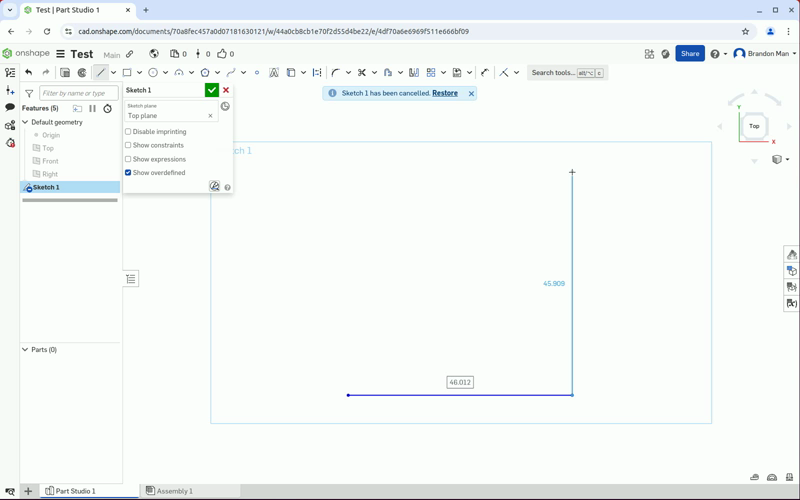
key_up(shift)
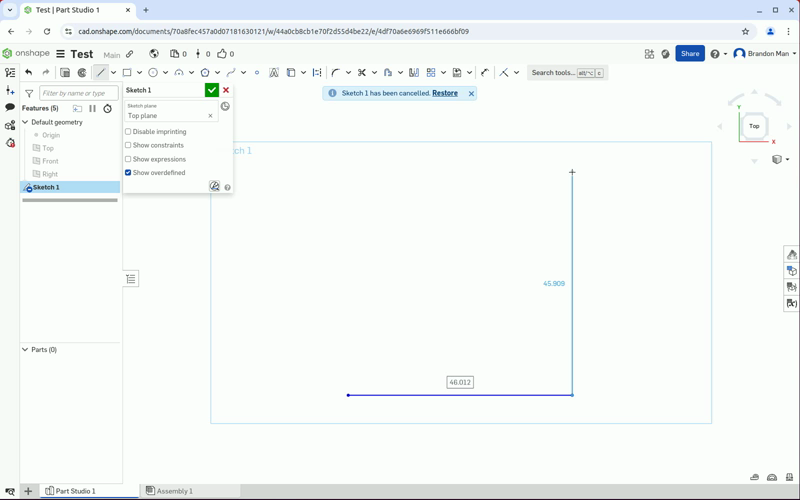
key_down(shift)
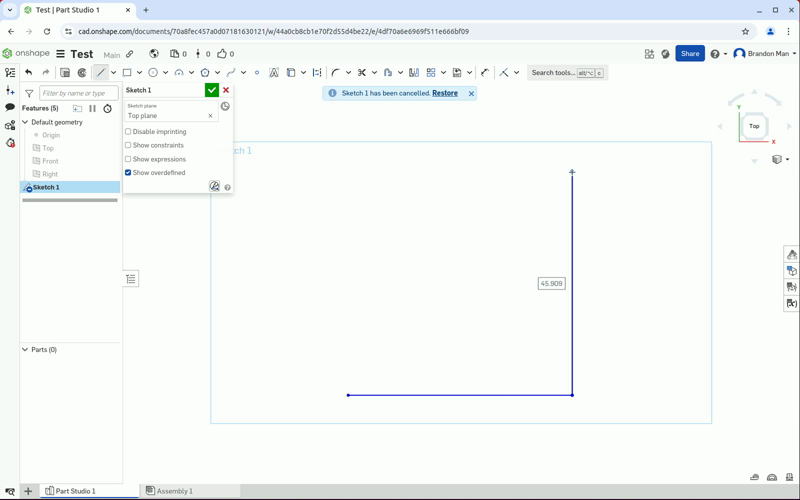
mouse_move(348, 171)
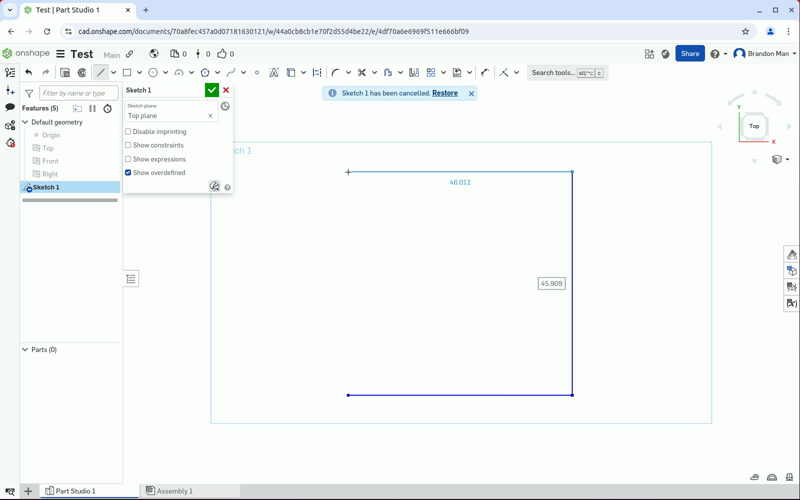
click(348, 171)
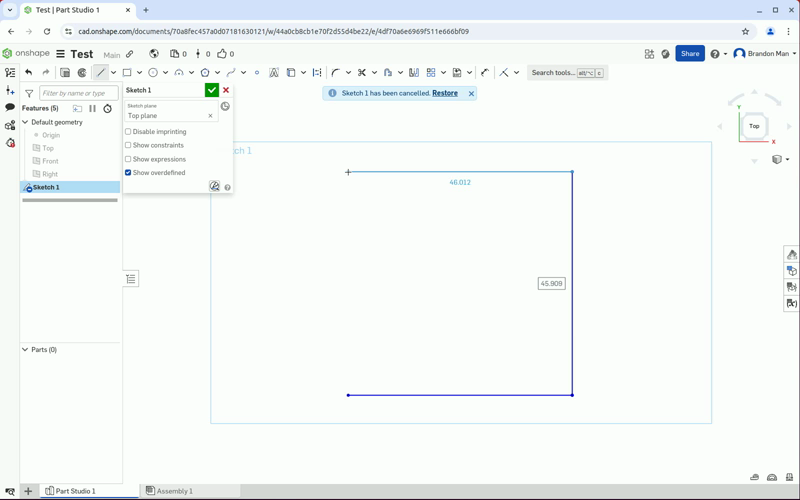
key_up(shift)
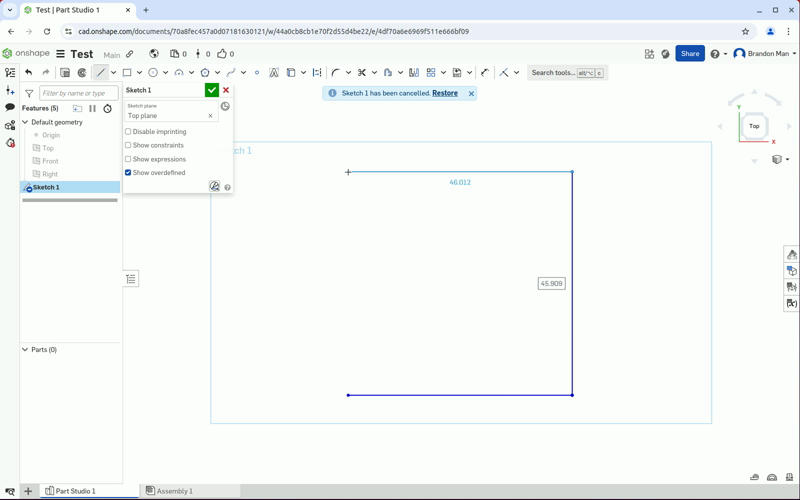
key_down(shift)
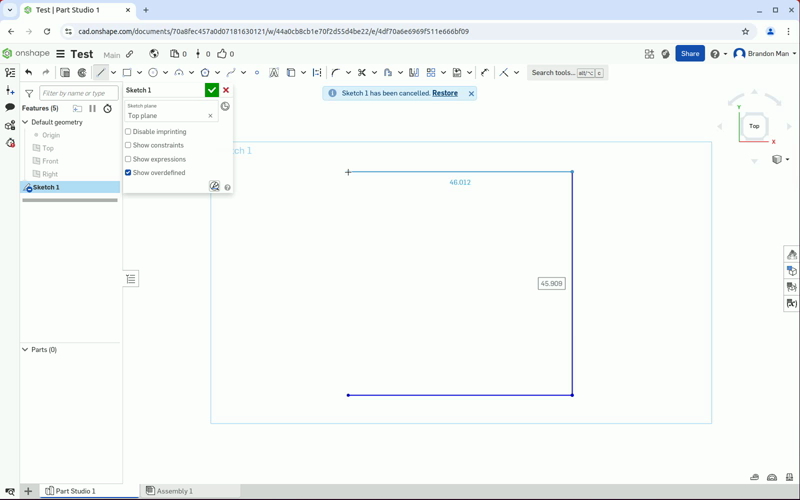
mouse_move(348, 395)
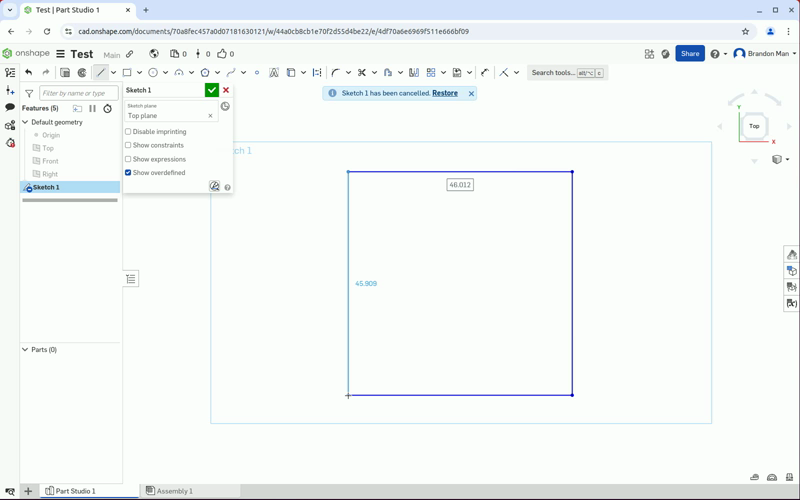
key_up(shift)
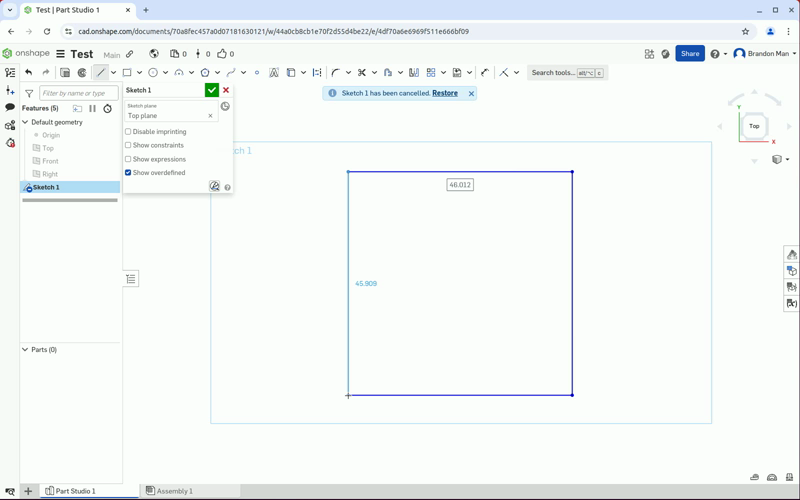
click(348, 395)
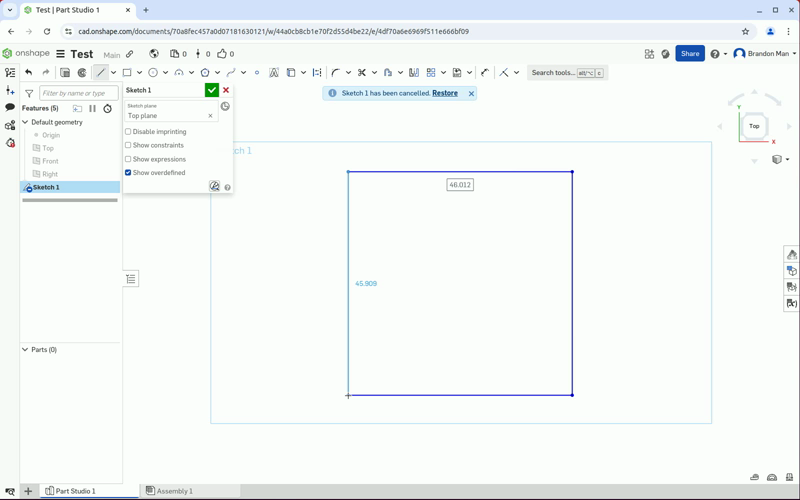
key(esc)
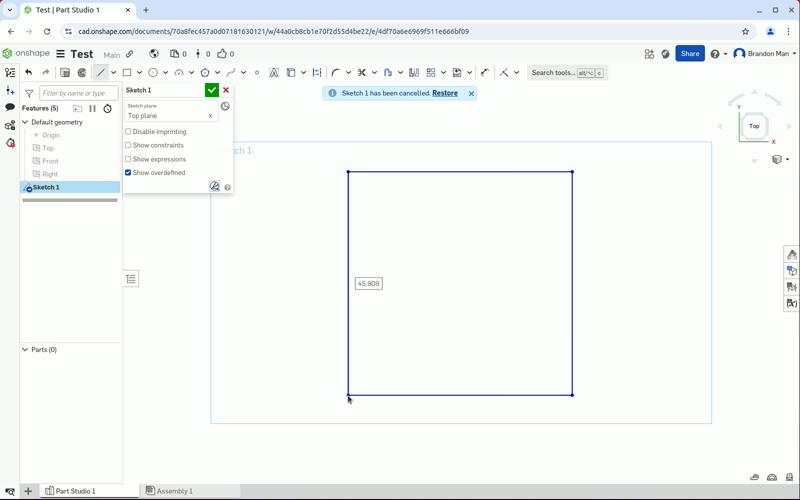
key(a)
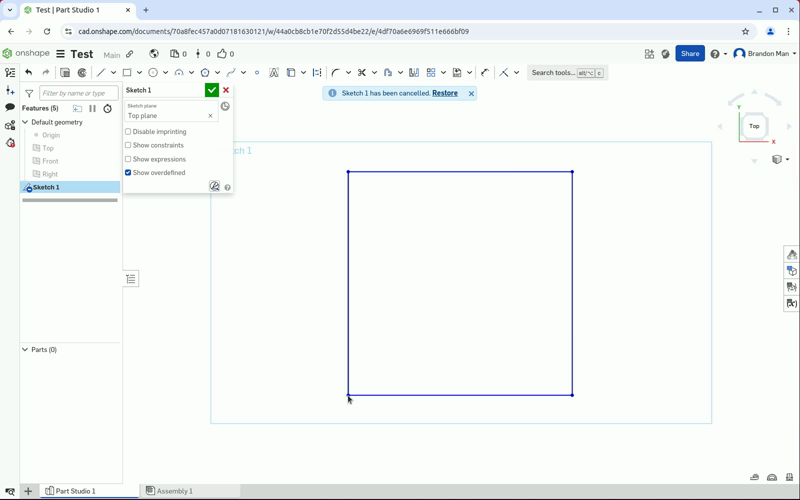
key_down(shift)
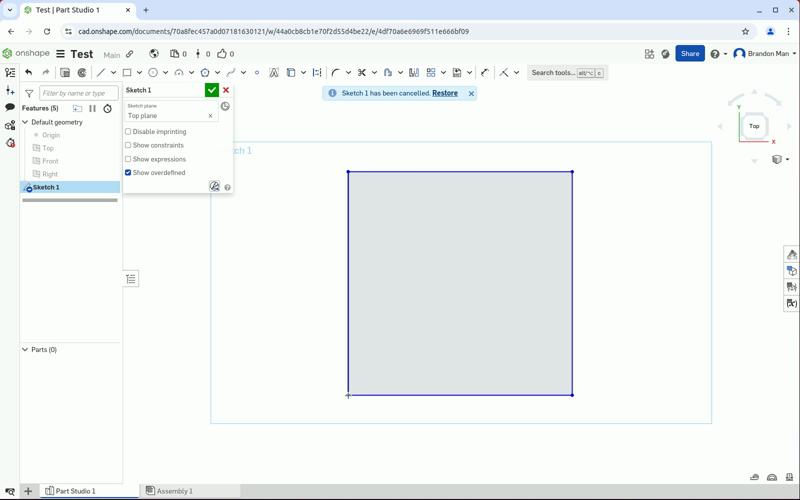
mouse_move(364, 360)
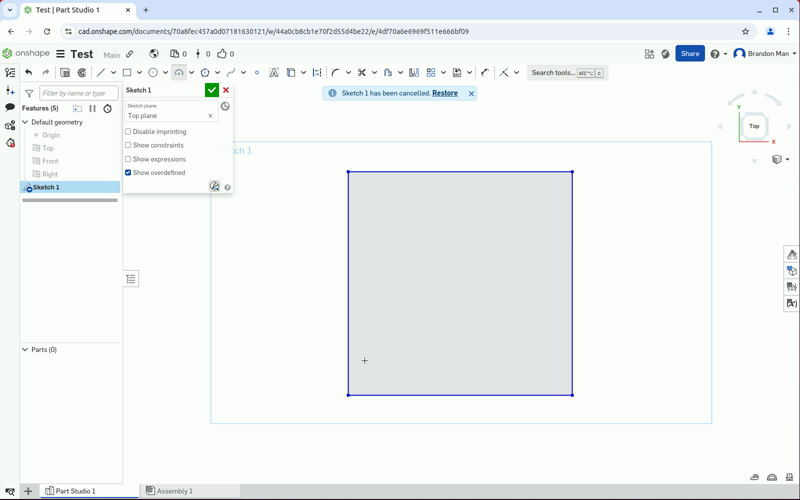
click(364, 360)
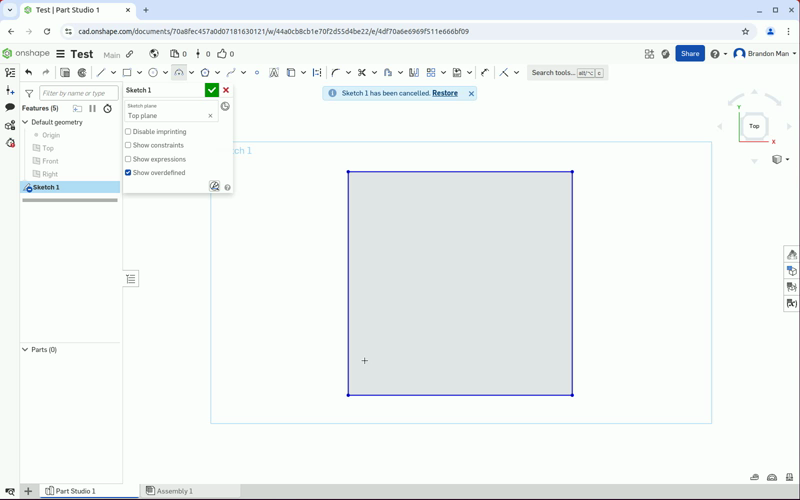
key_up(shift)
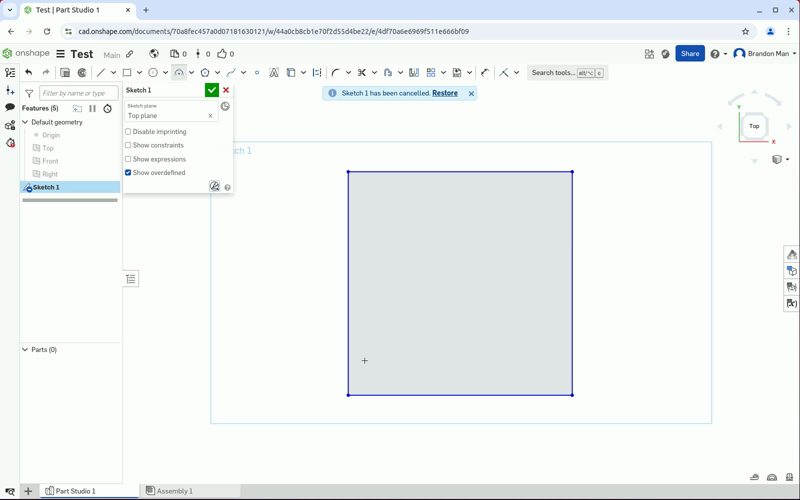
key_down(shift)
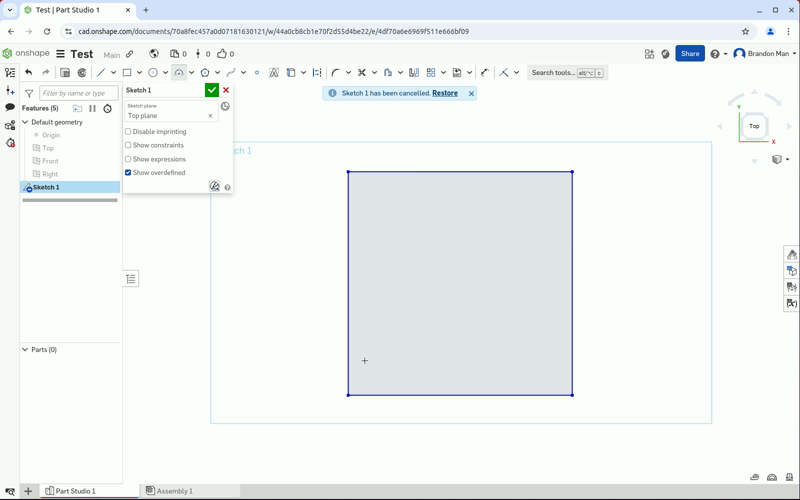
mouse_move(383, 378)
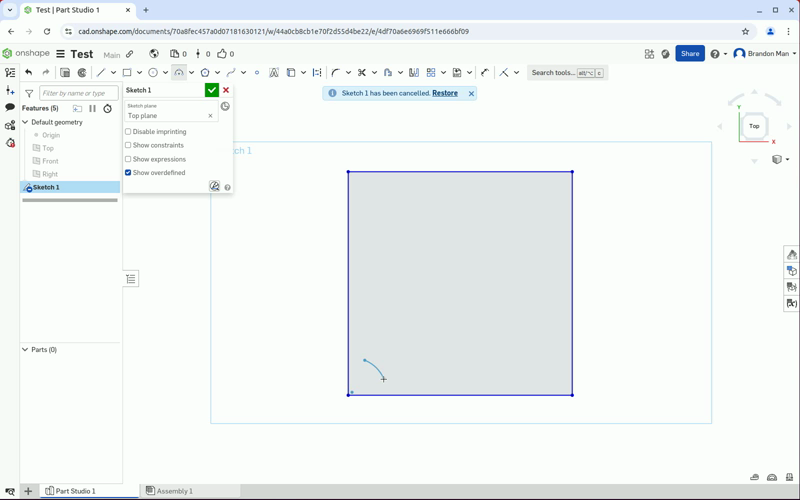
click(383, 378)
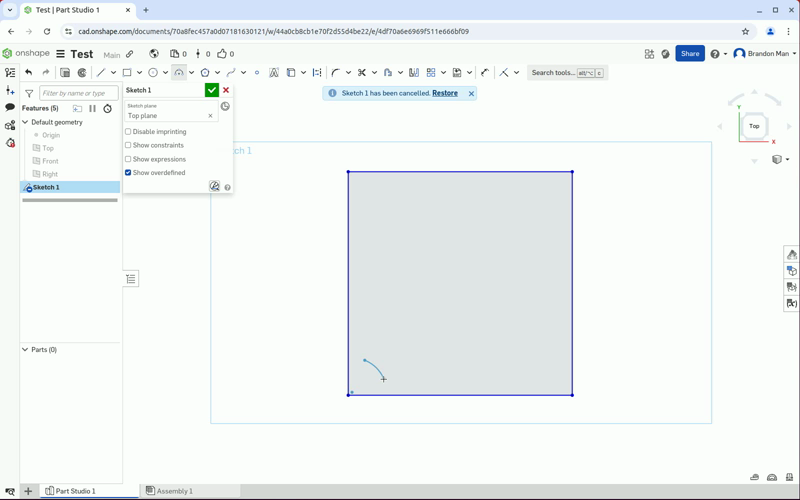
mouse_move(370, 373)
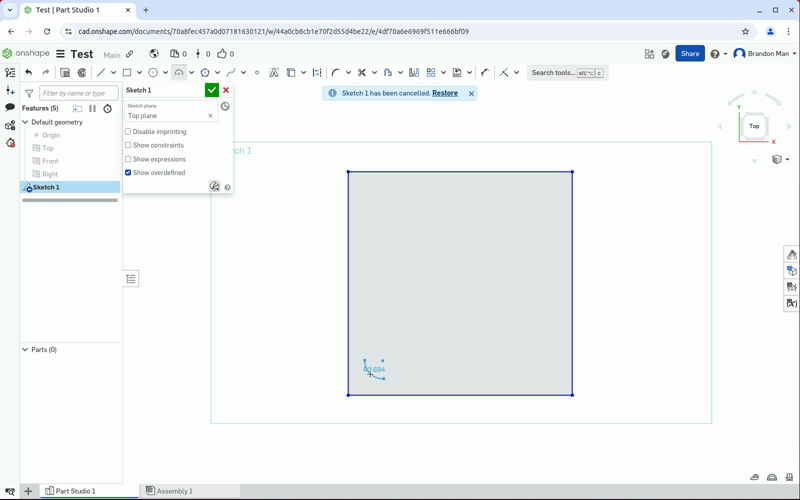
click(370, 373)
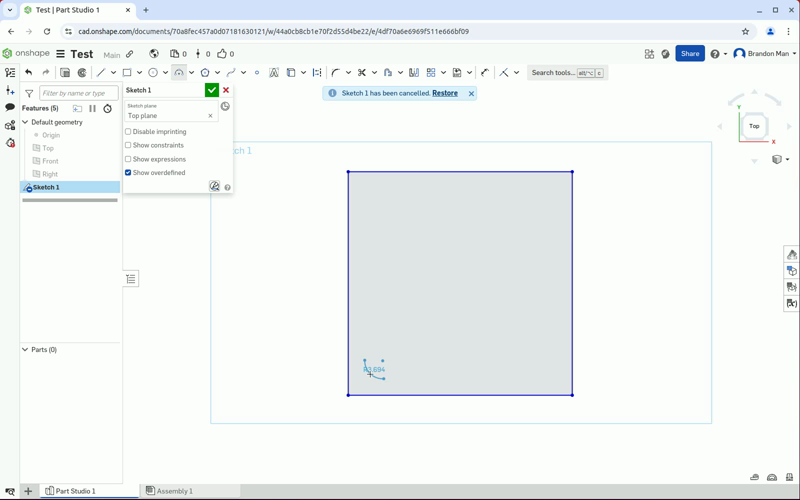
key_up(shift)
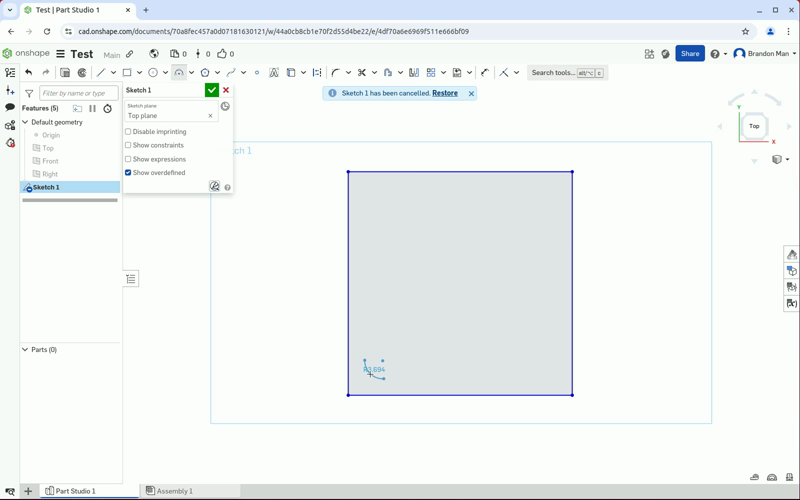
key(esc)
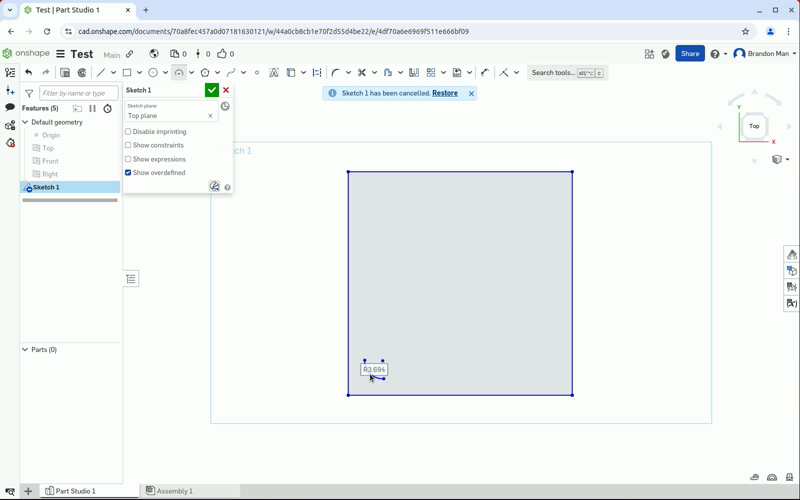
key(l)
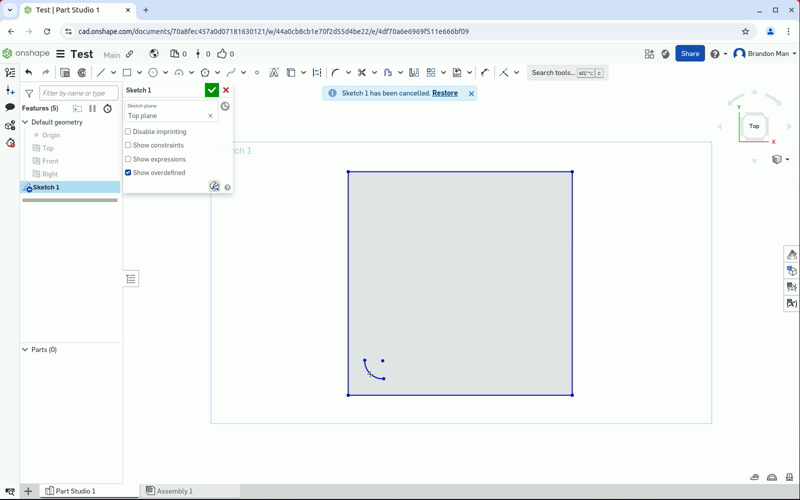
mouse_move(383, 378)
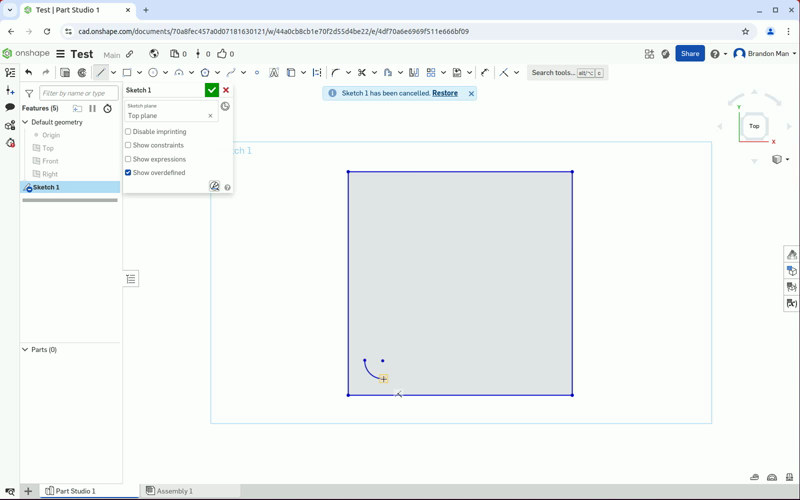
click(383, 378)
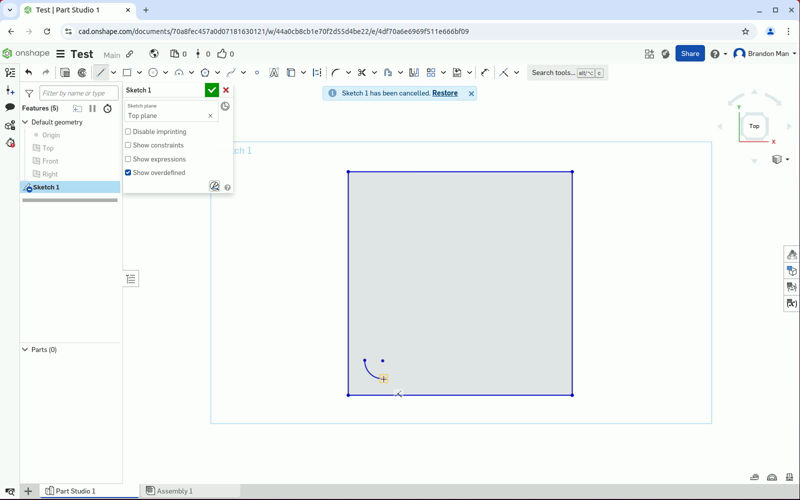
key_down(shift)
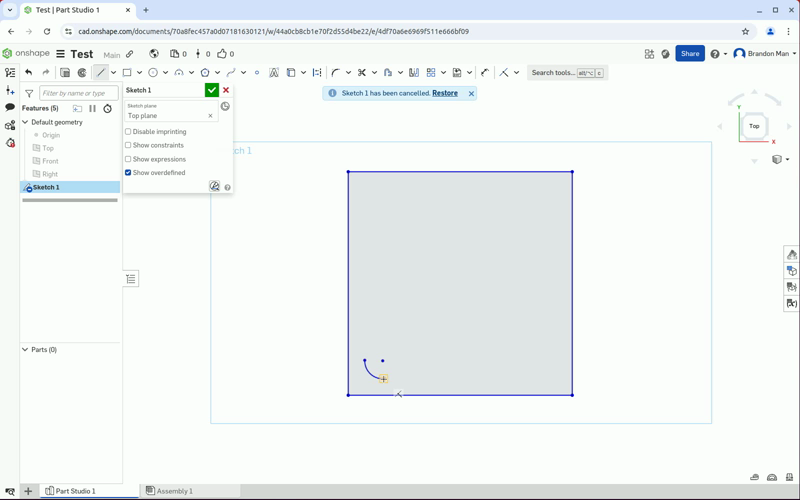
mouse_move(536, 378)
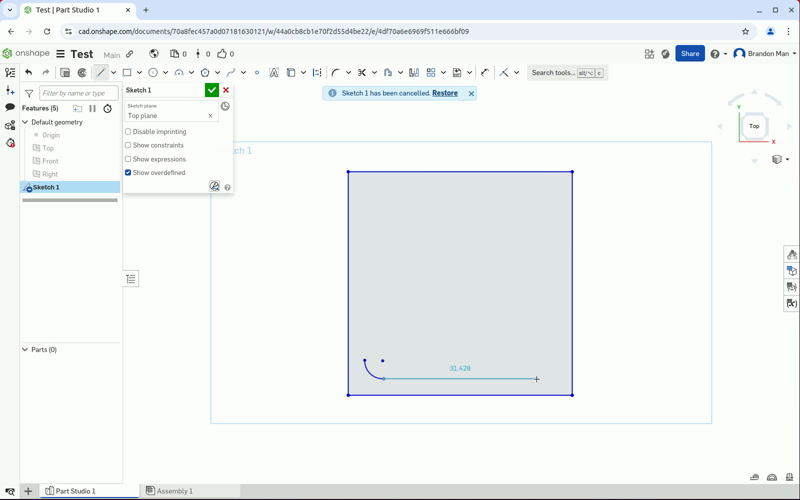
click(536, 378)
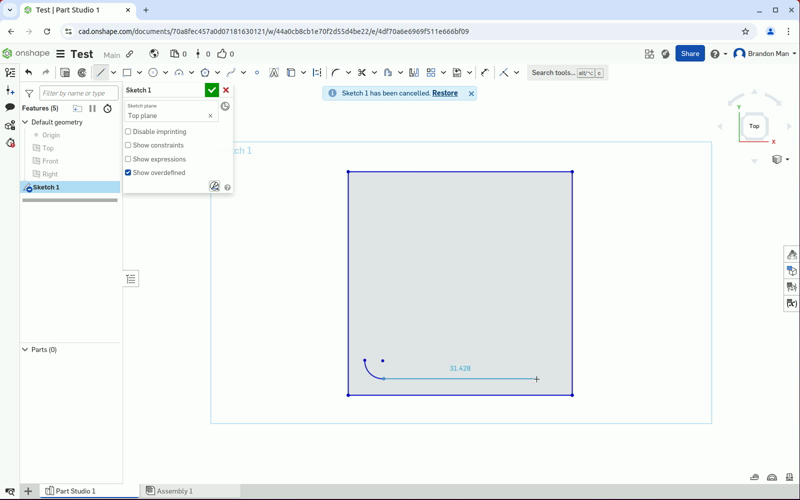
key_up(shift)
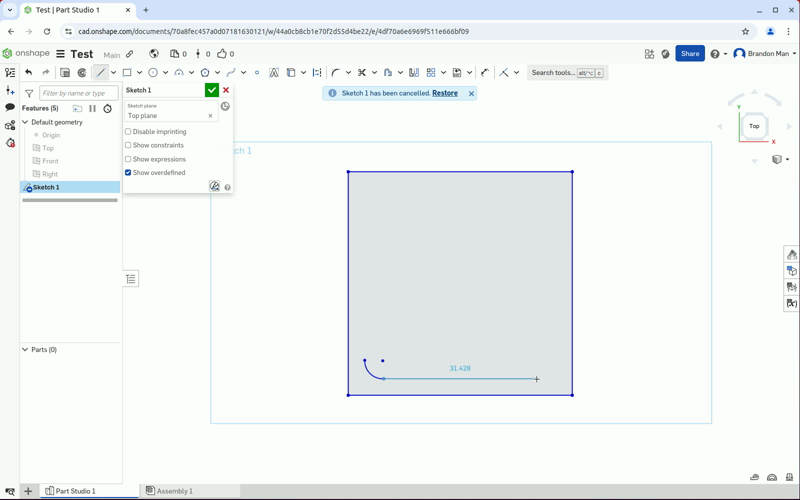
key(esc)
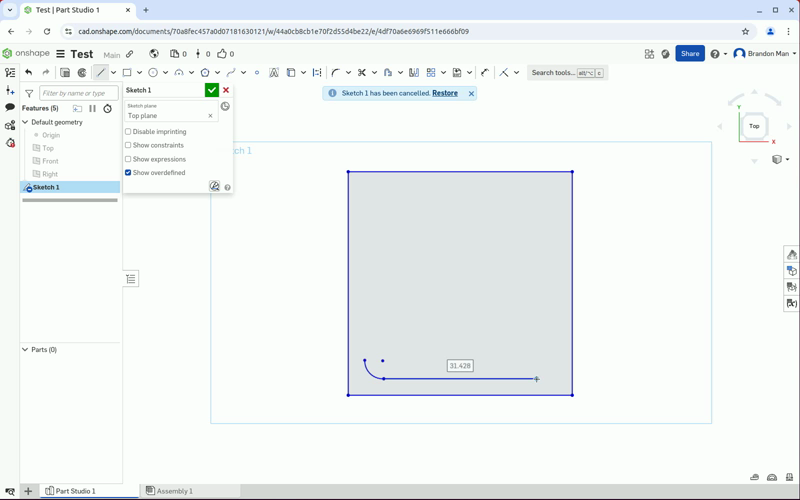
key(a)
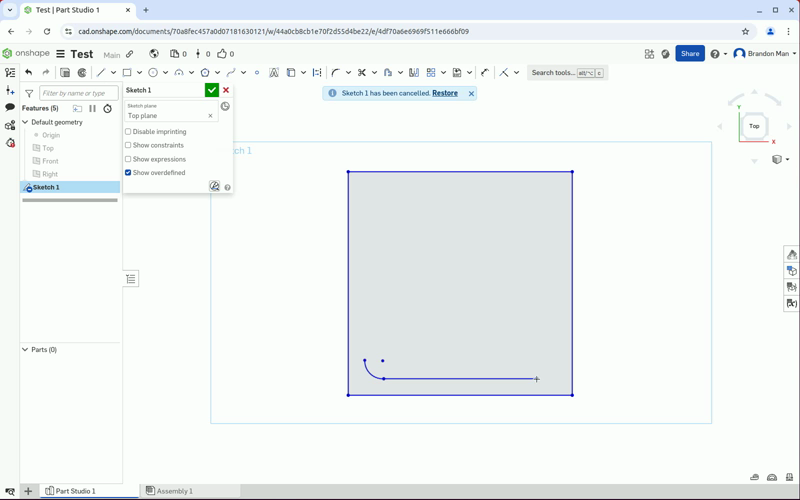
mouse_move(536, 378)
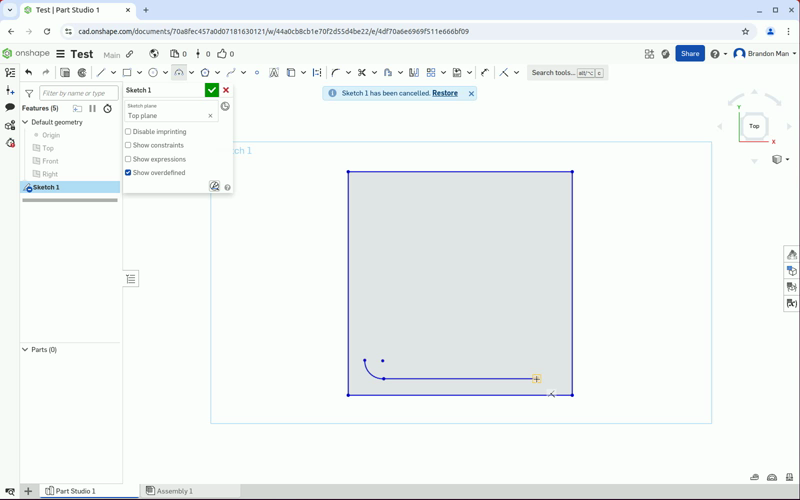
click(536, 378)
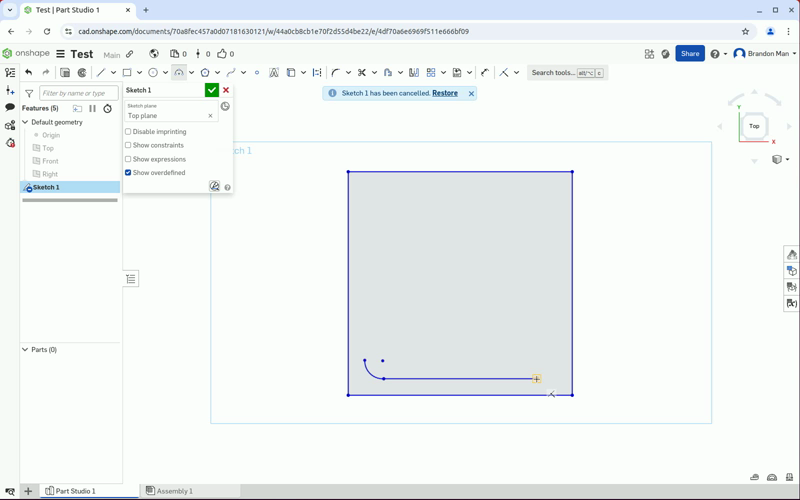
key_down(shift)
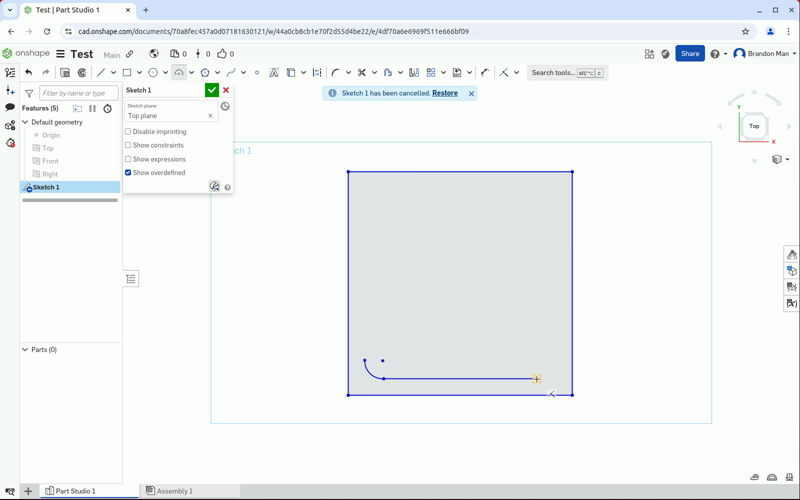
mouse_move(555, 360)
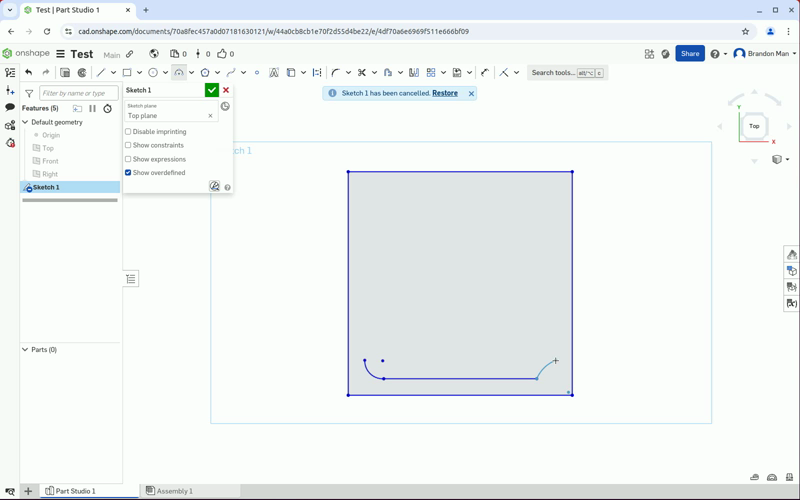
click(555, 360)
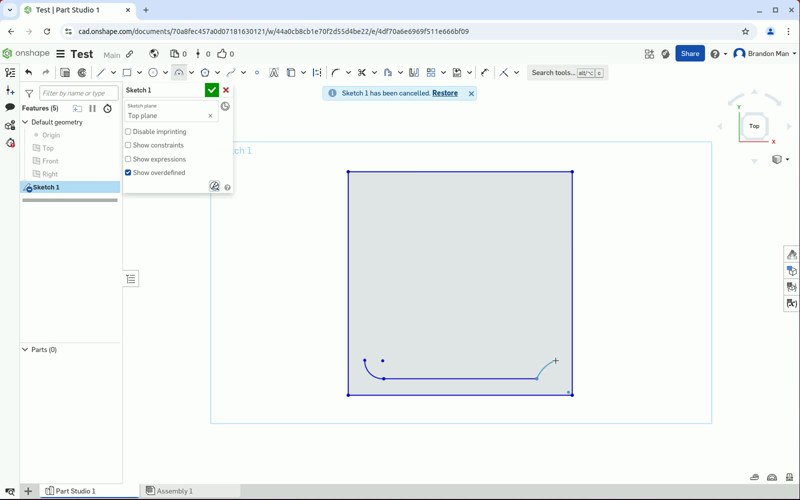
mouse_move(550, 373)
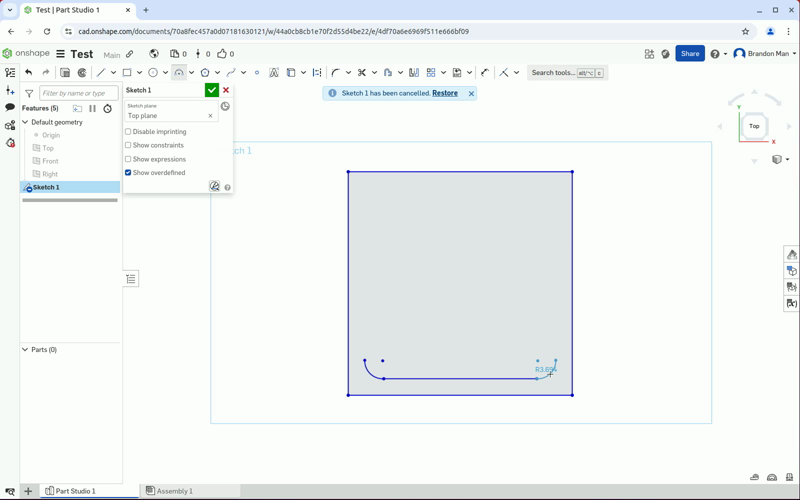
click(550, 373)
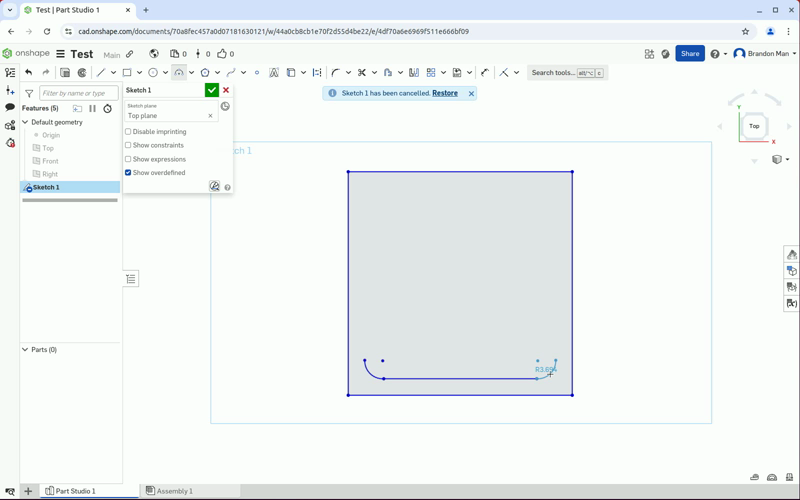
key_up(shift)
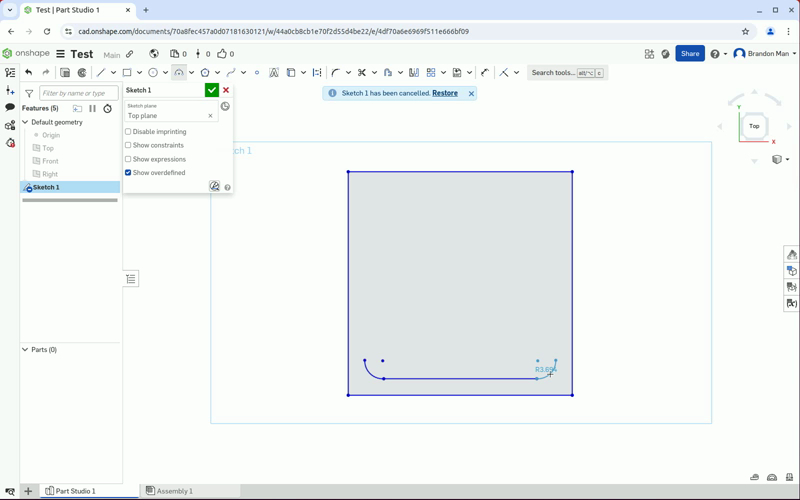
key(esc)
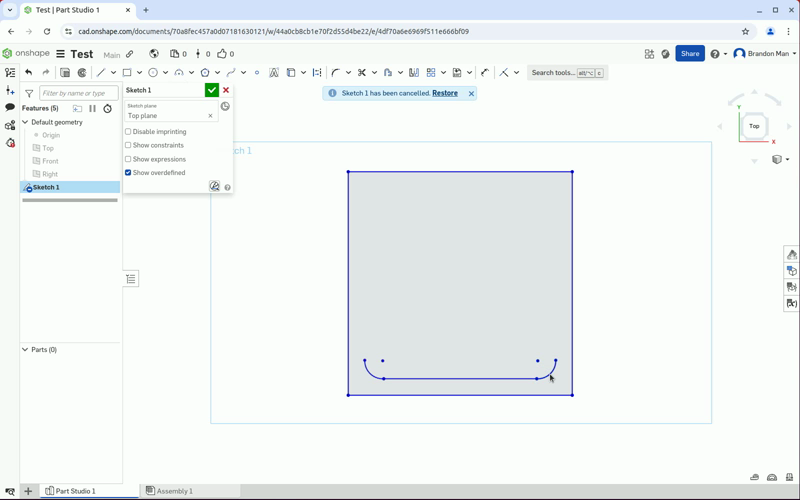
key(l)
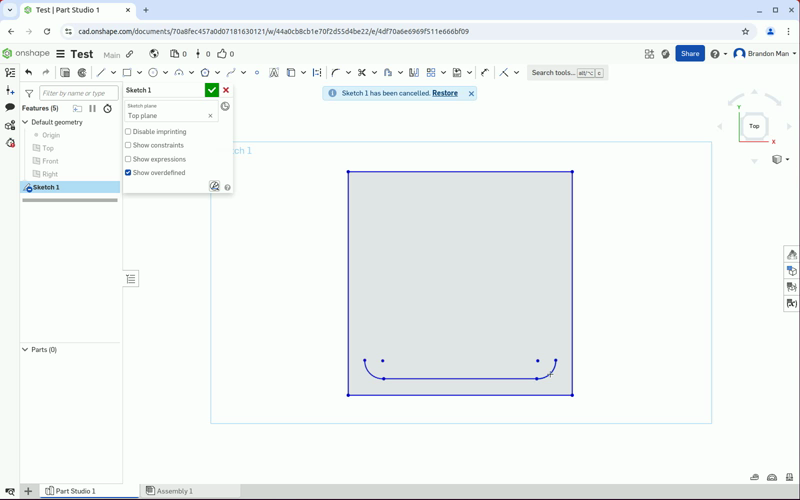
mouse_move(555, 360)
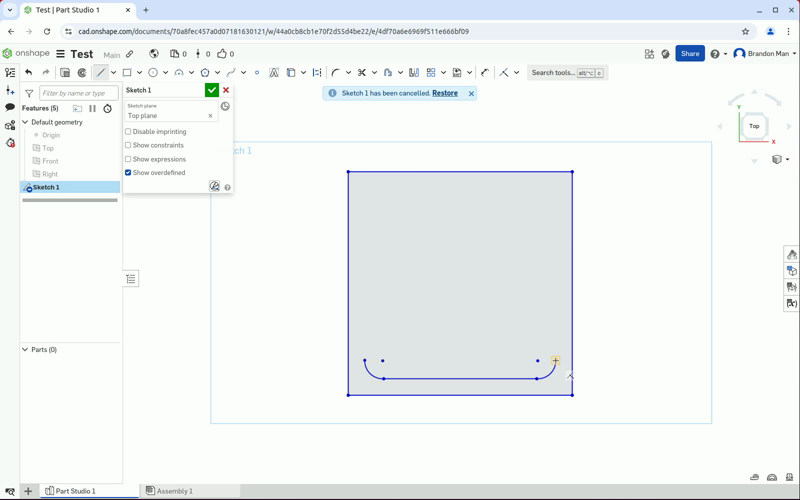
click(555, 360)
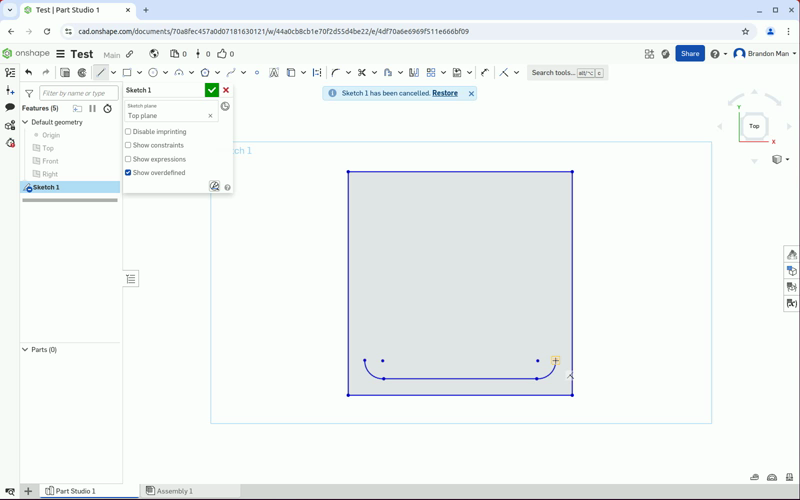
key_down(shift)
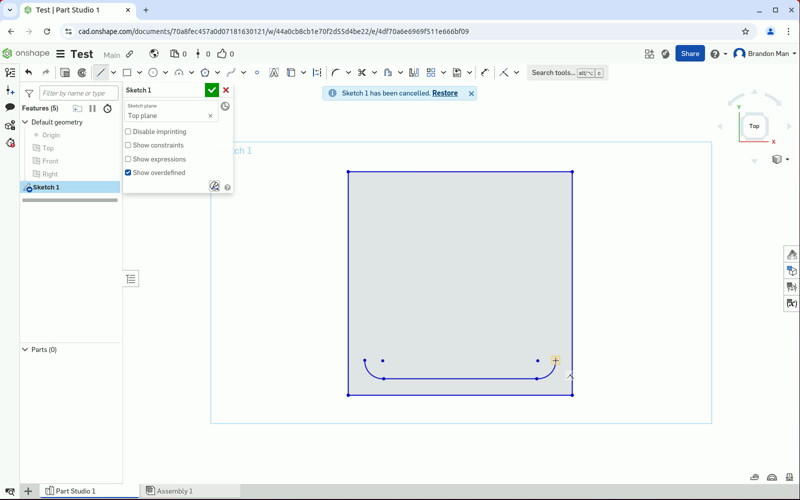
mouse_move(555, 207)
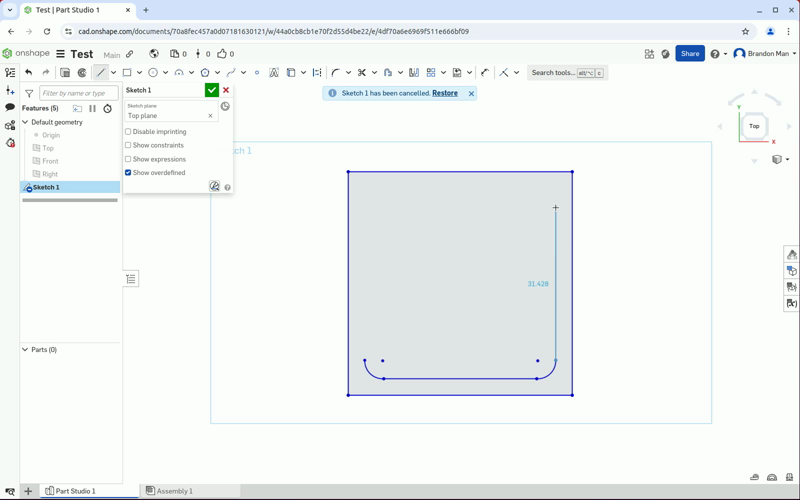
click(555, 207)
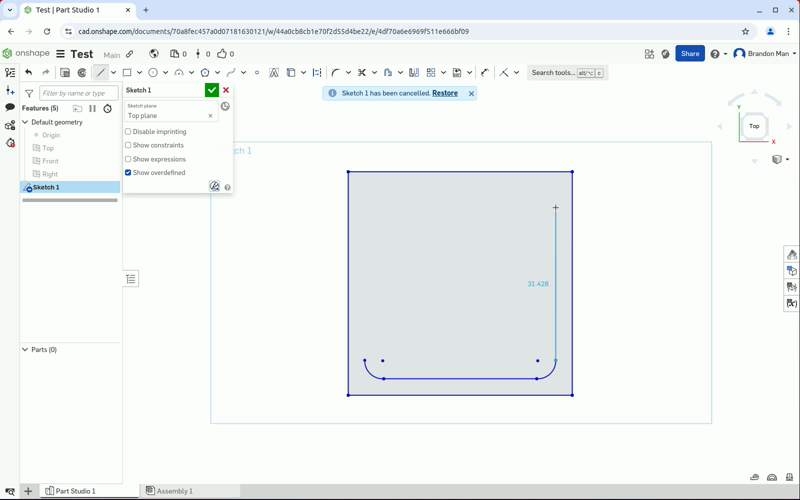
key_up(shift)
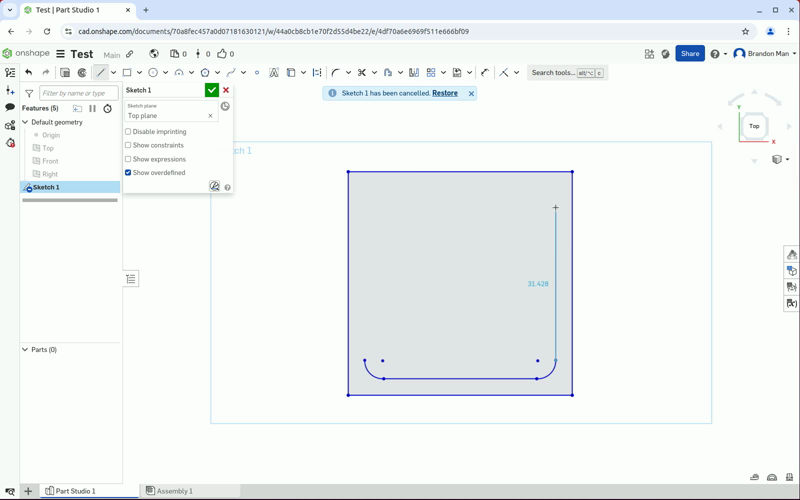
key(esc)
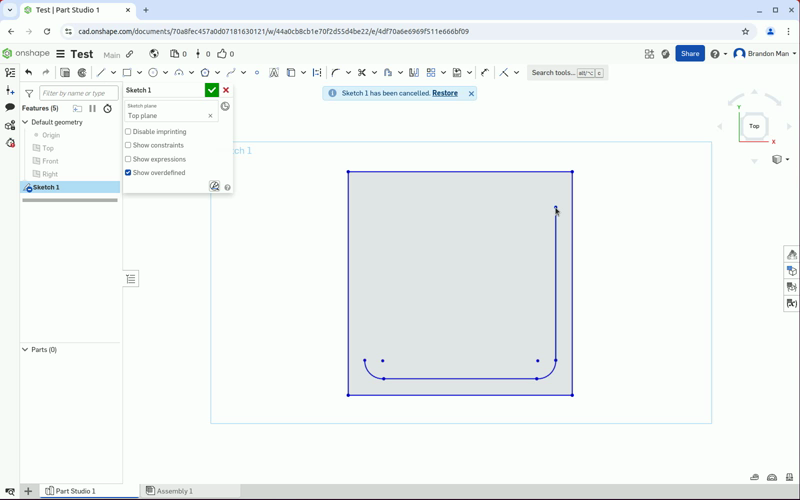
key(a)
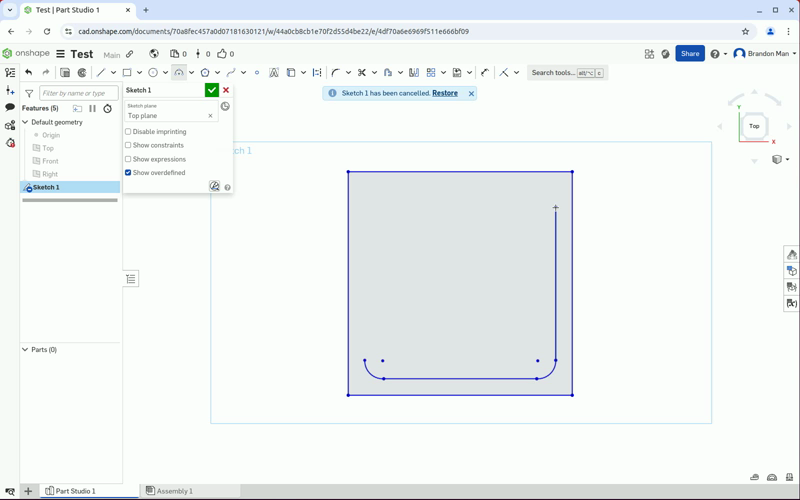
mouse_move(555, 207)
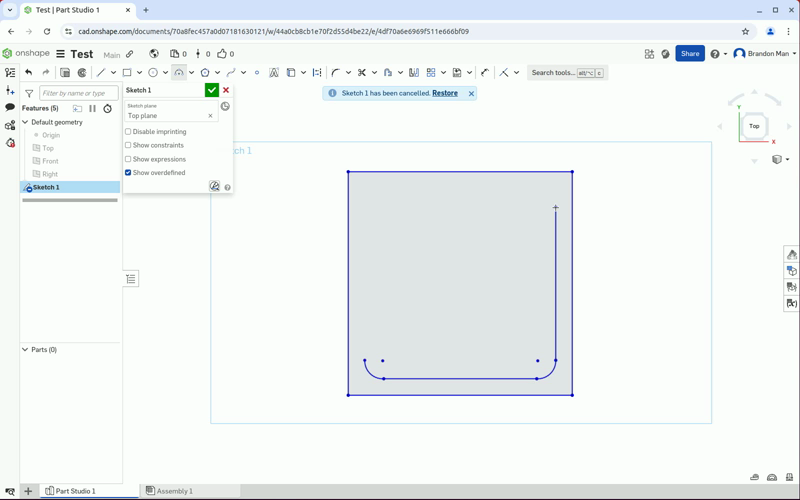
click(555, 207)
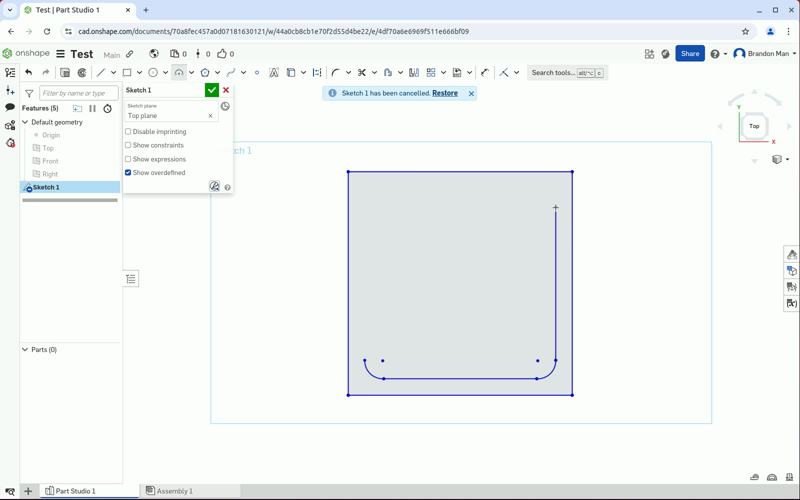
key_down(shift)
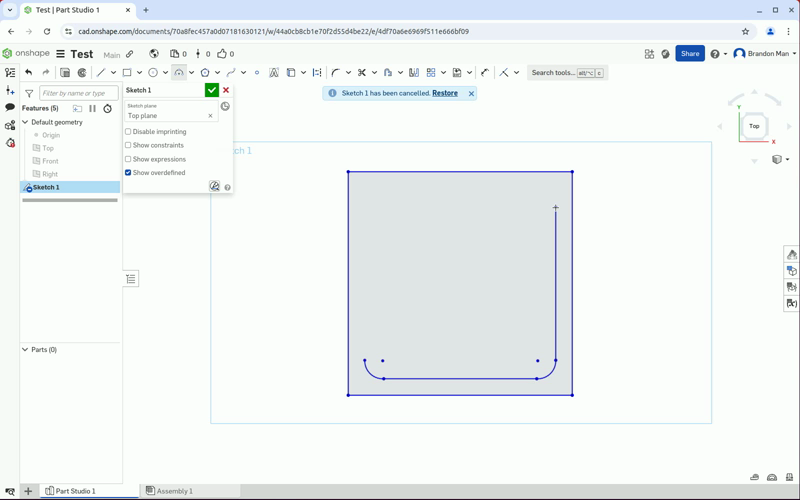
mouse_move(536, 188)
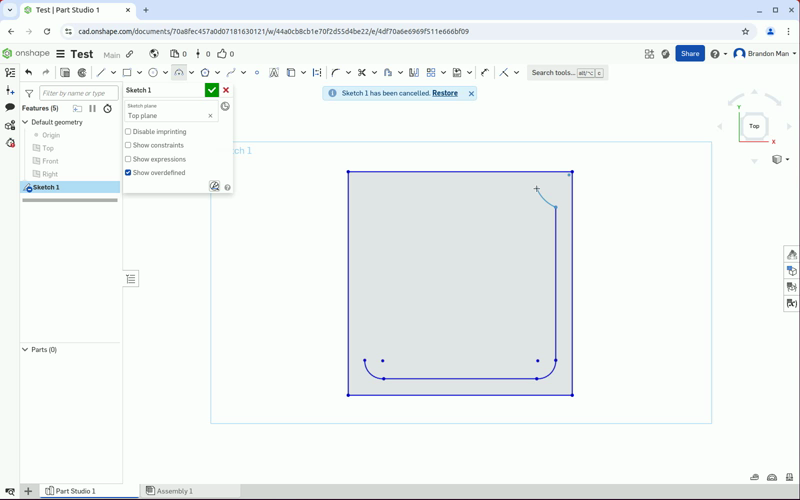
click(536, 188)
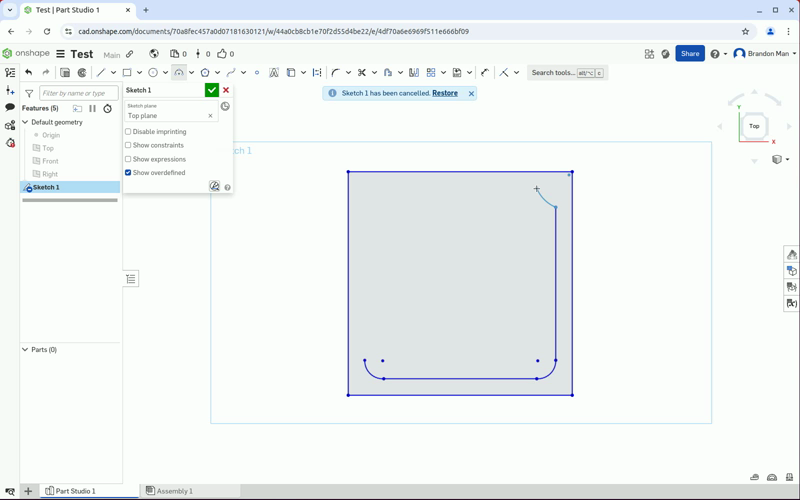
mouse_move(550, 193)
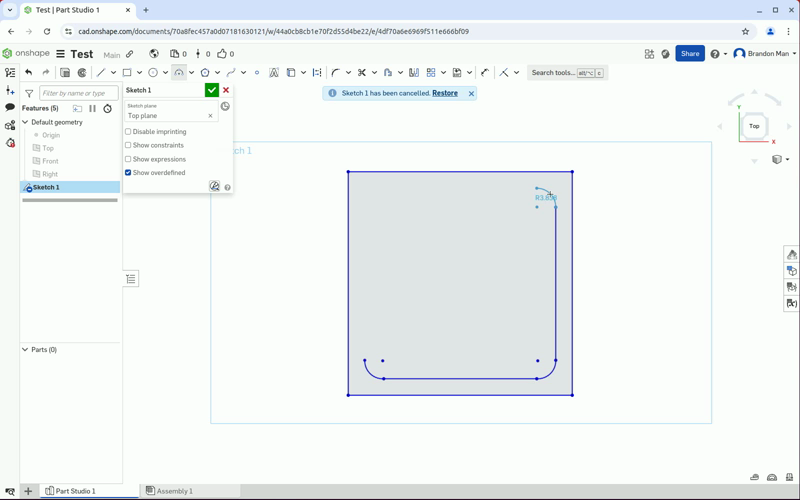
click(550, 193)
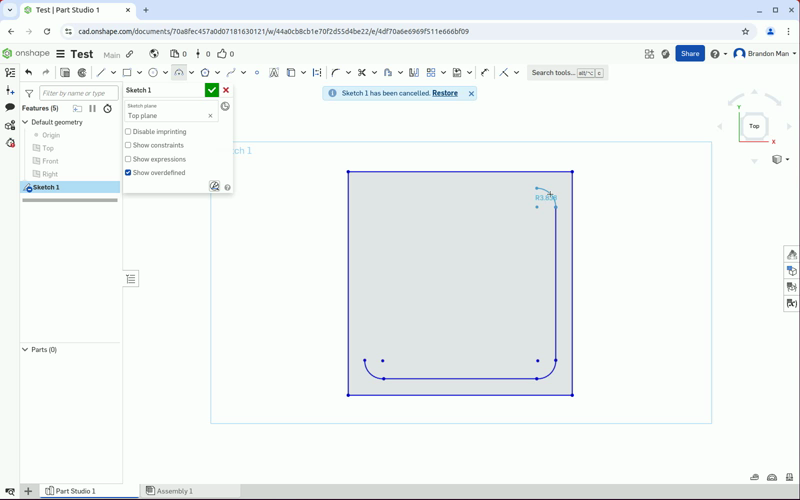
key_up(shift)
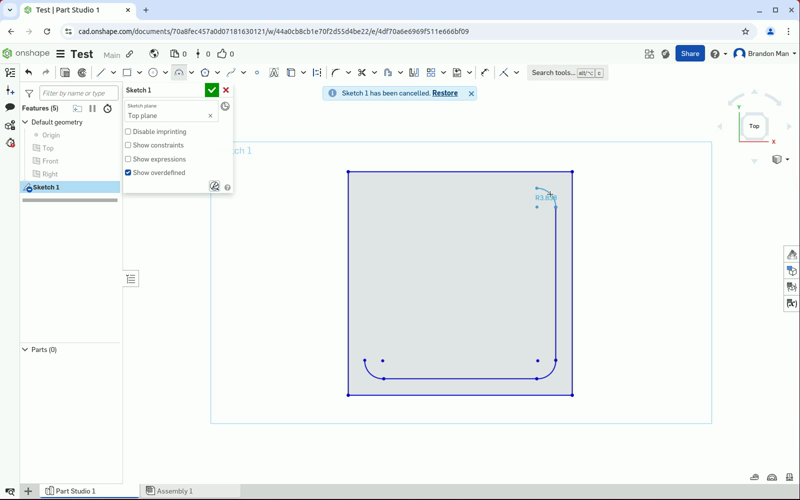
key(esc)
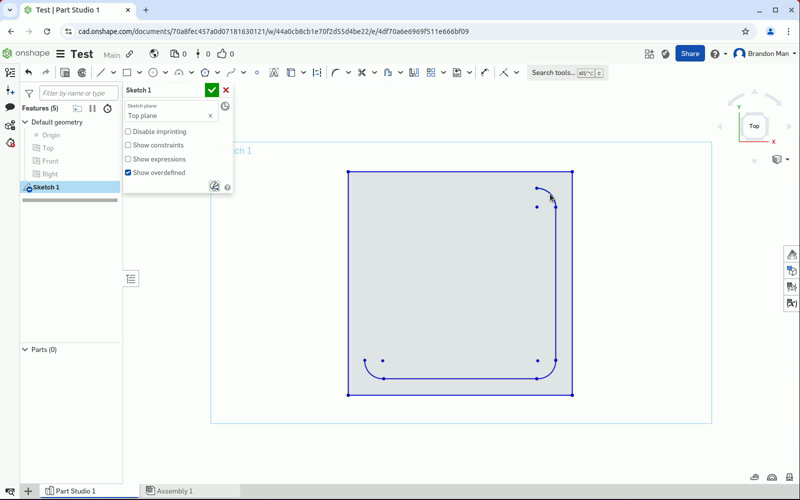
key(l)
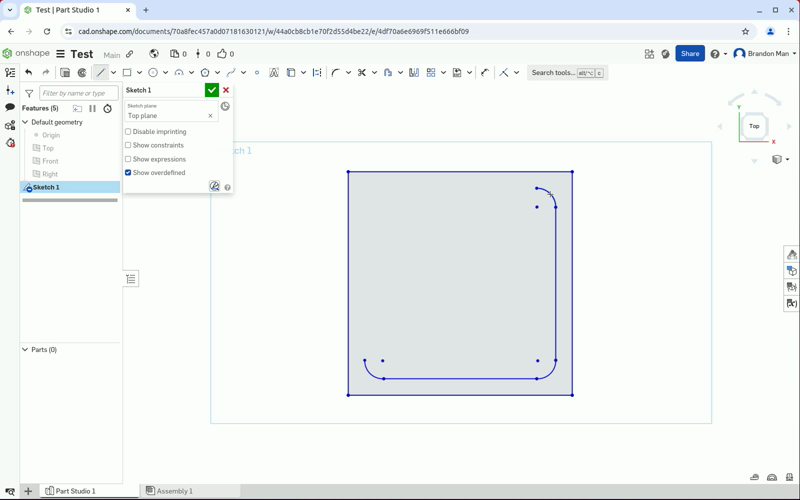
mouse_move(536, 188)
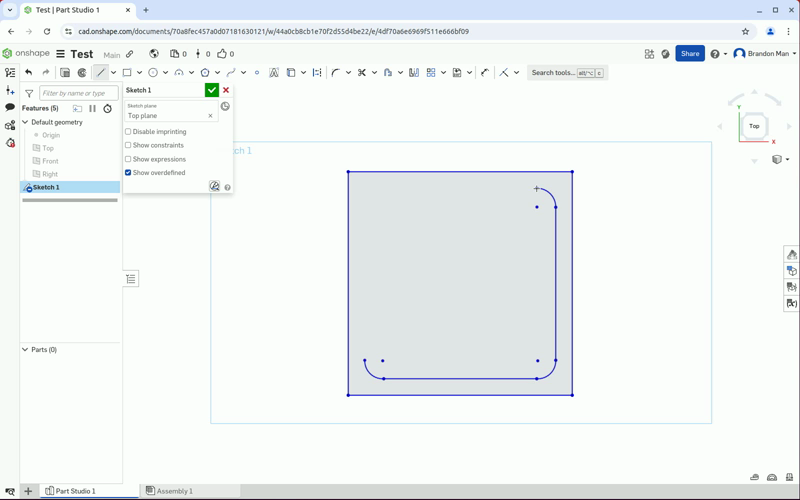
click(536, 188)
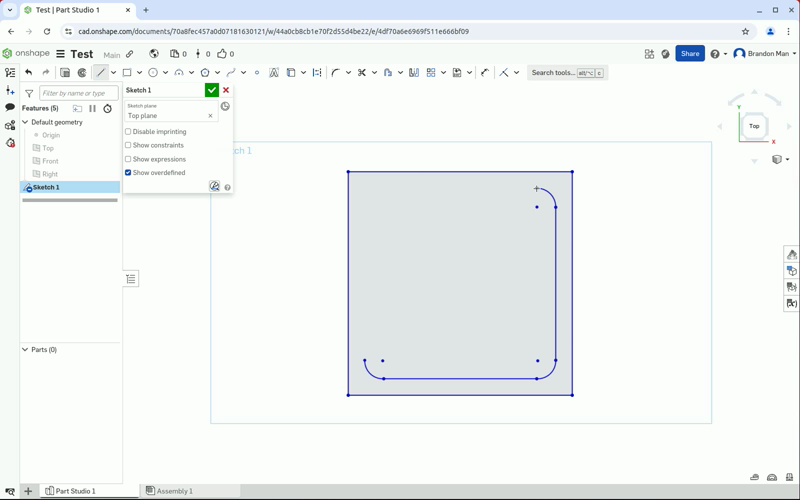
key_down(shift)
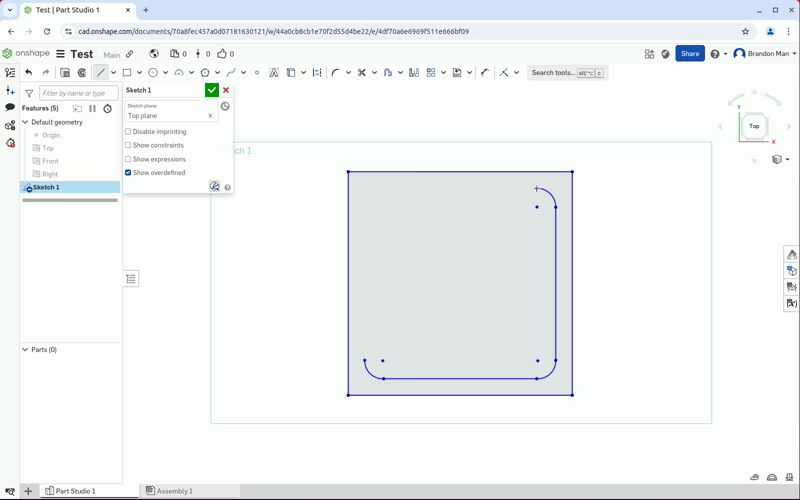
mouse_move(383, 188)
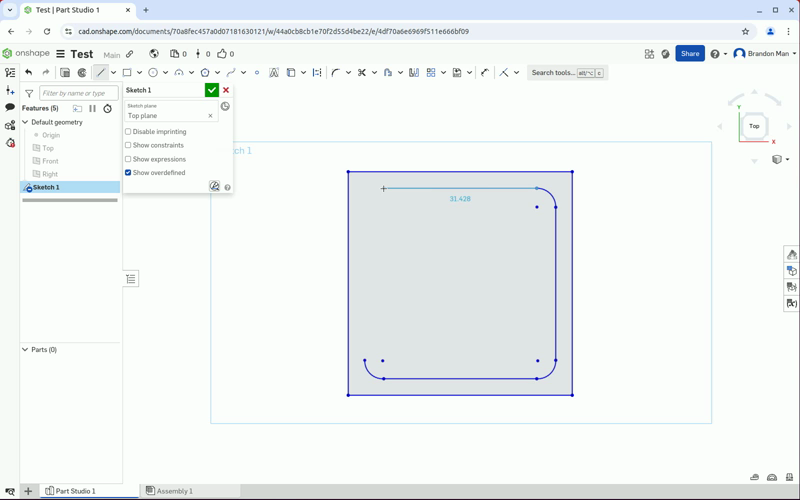
click(383, 188)
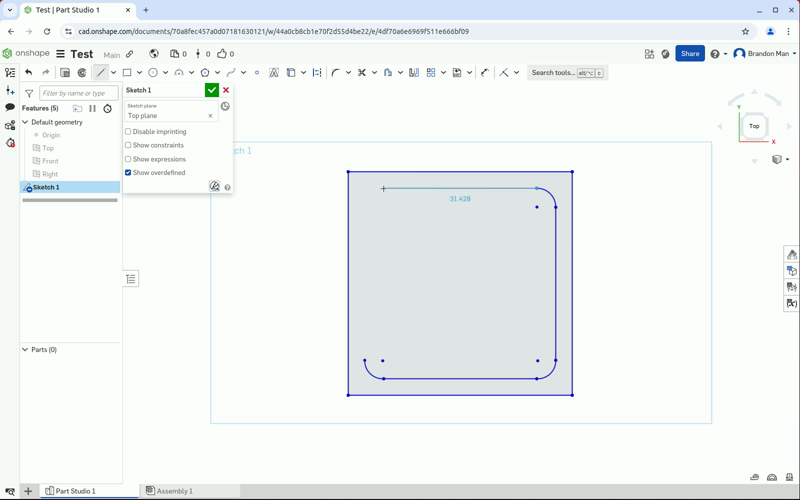
key_up(shift)
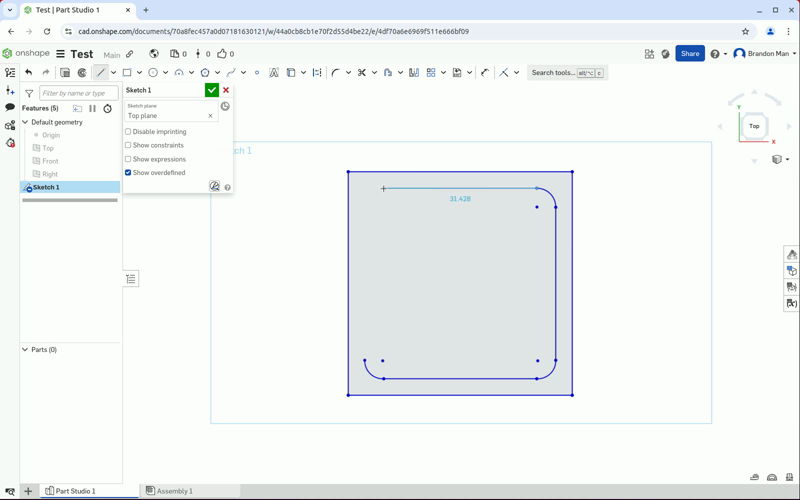
key(esc)
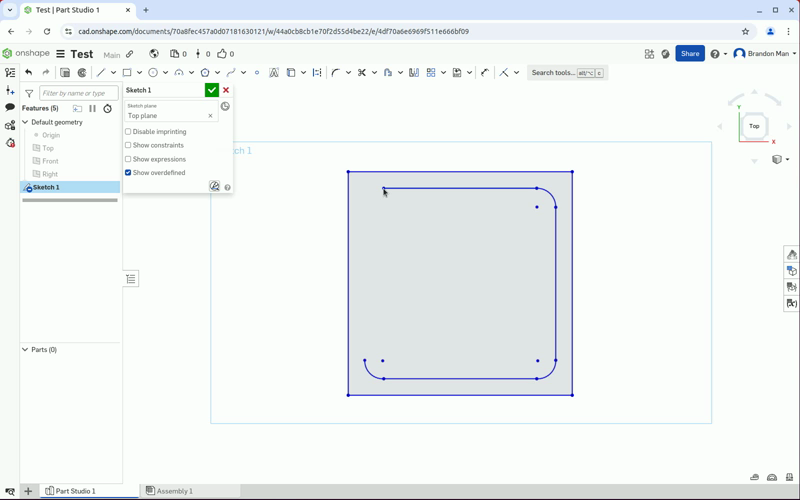
key(a)
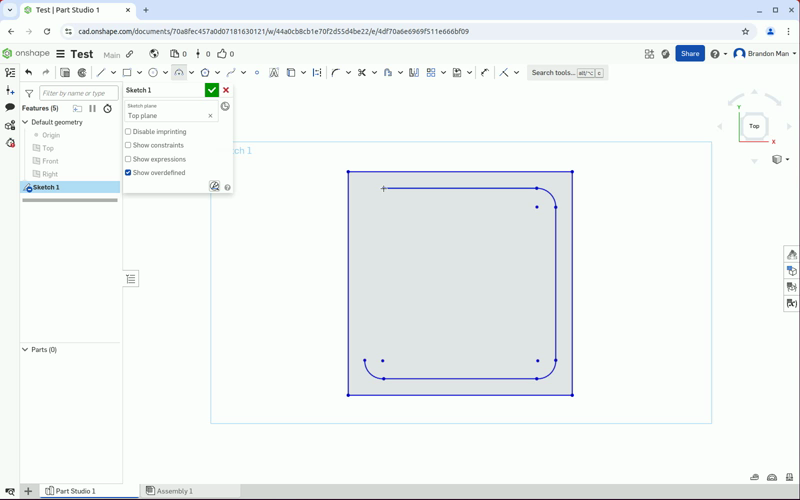
mouse_move(383, 188)
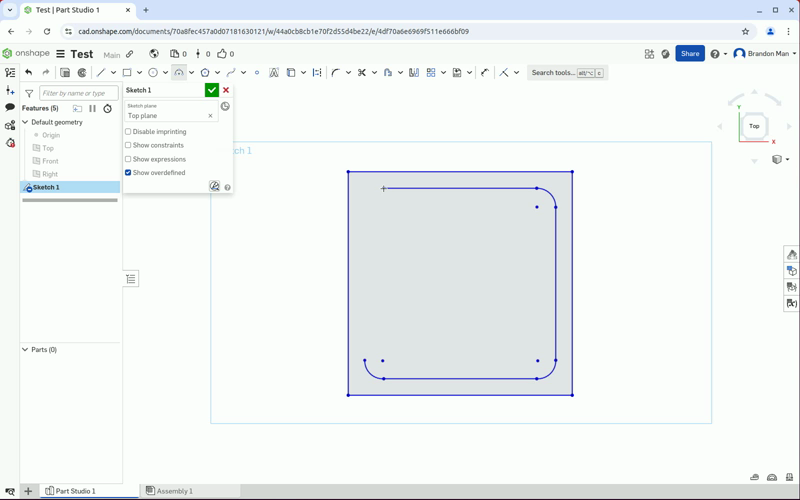
click(383, 188)
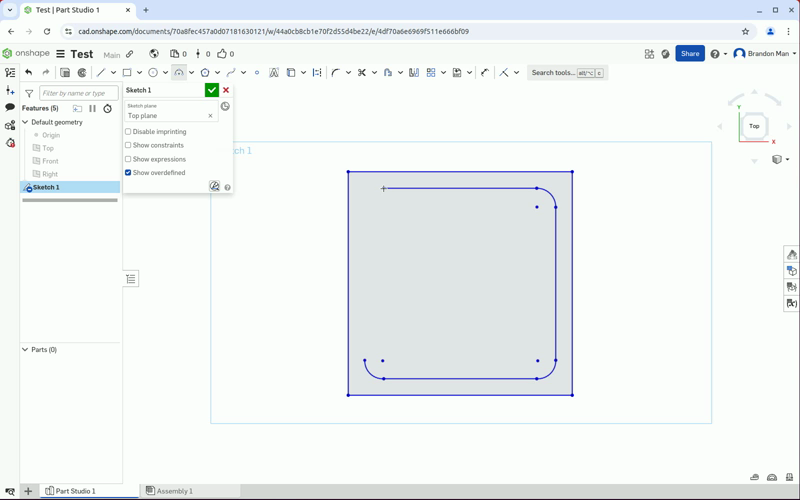
key_down(shift)
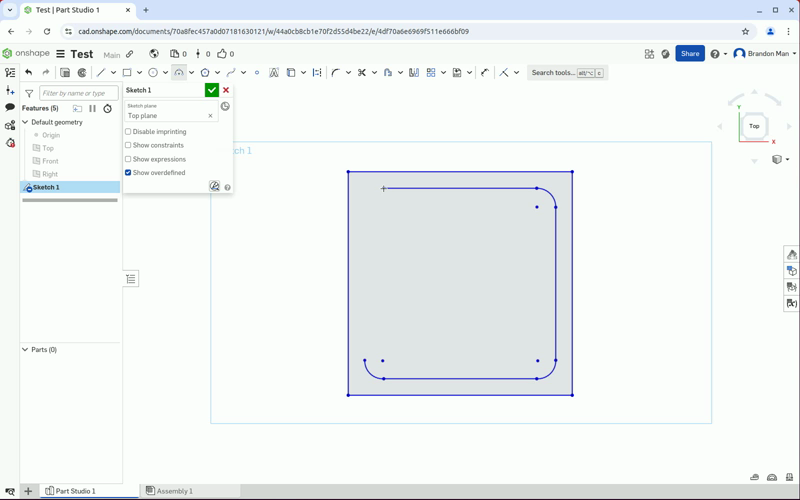
mouse_move(364, 207)
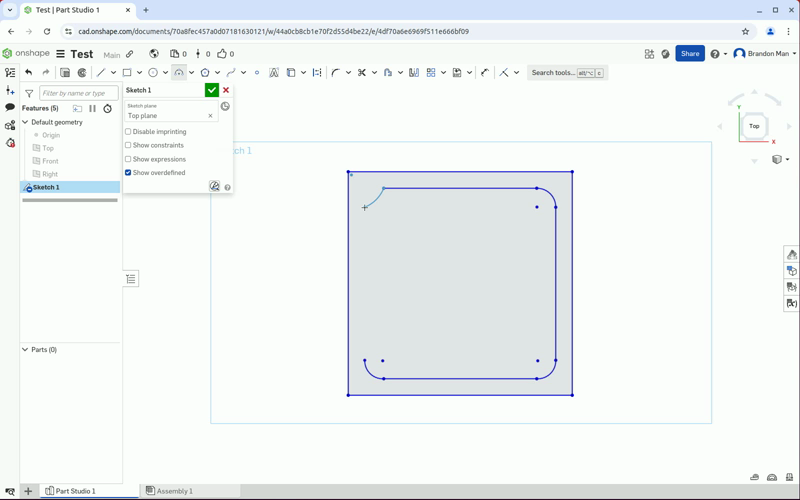
click(364, 207)
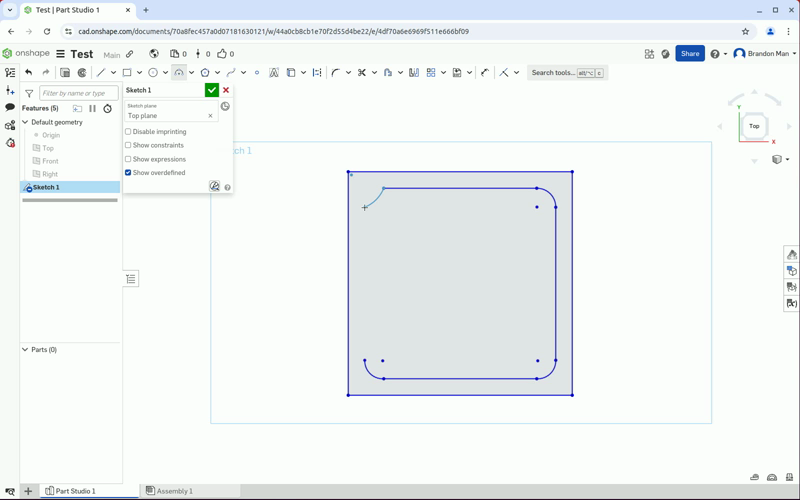
mouse_move(370, 193)
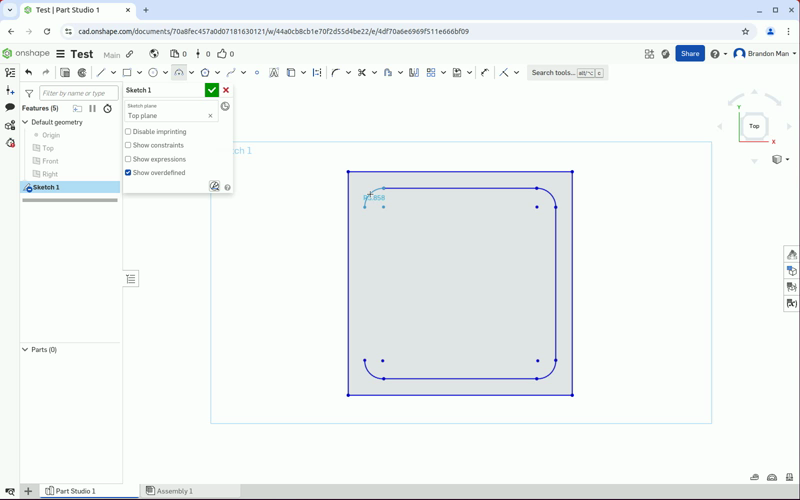
click(370, 193)
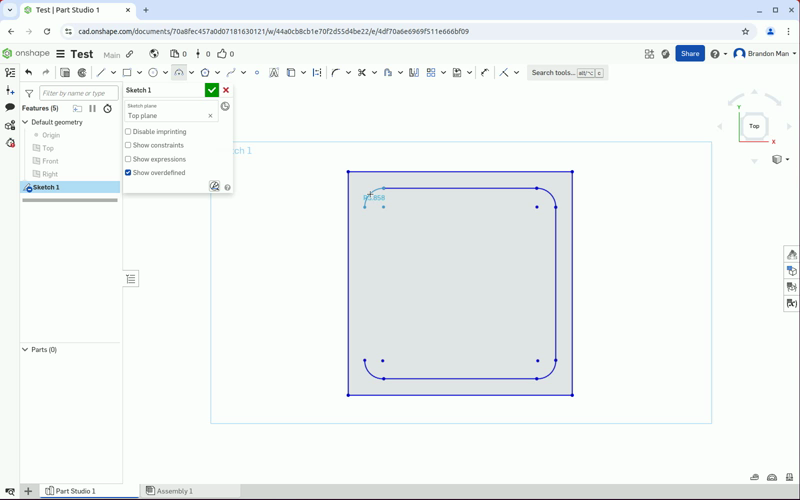
key_up(shift)
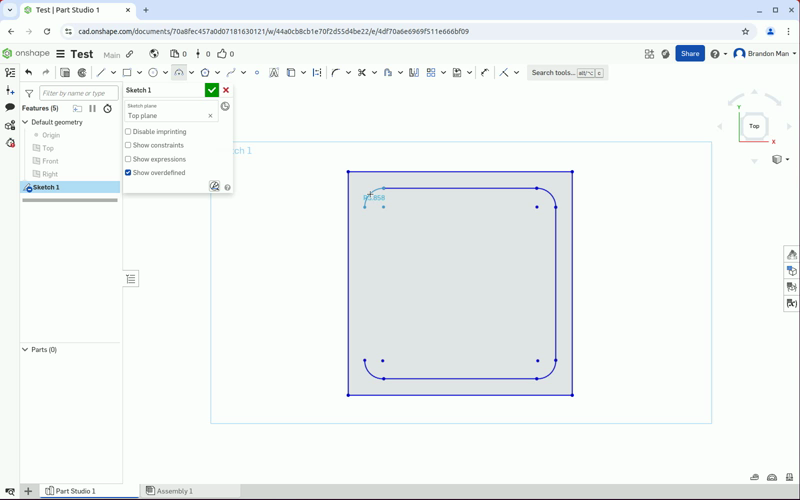
key(esc)
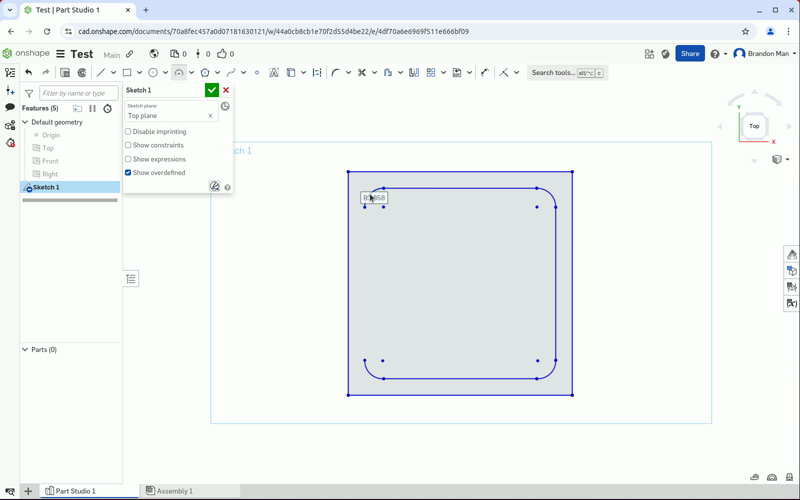
key(l)
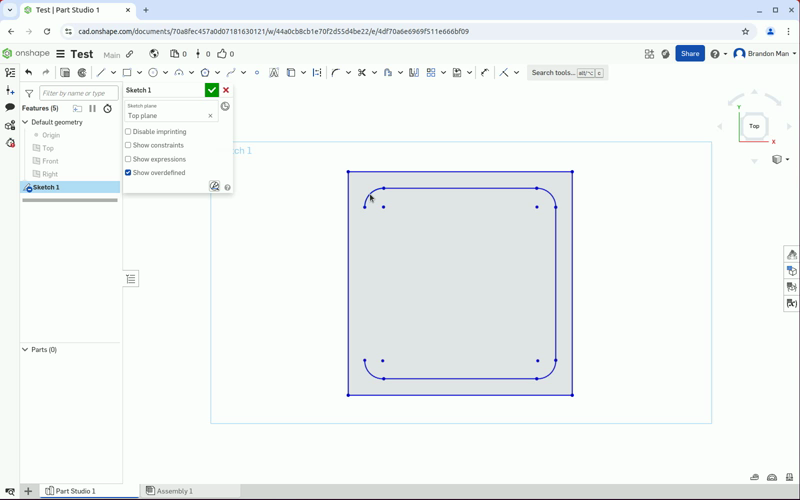
mouse_move(364, 207)
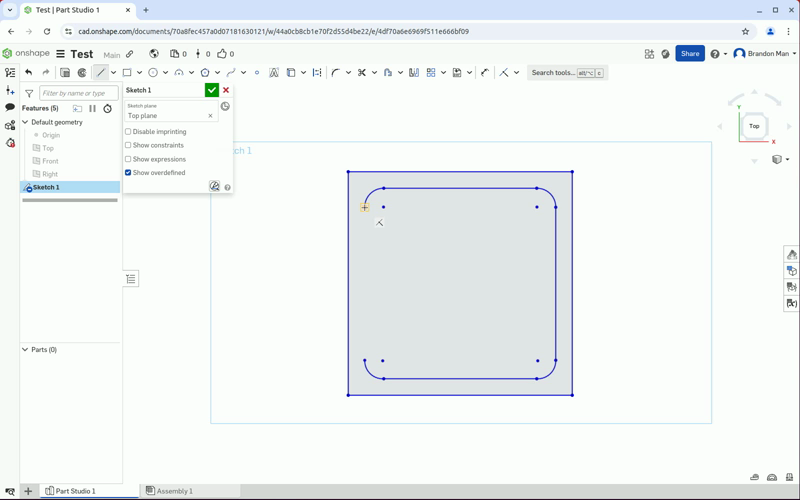
click(364, 207)
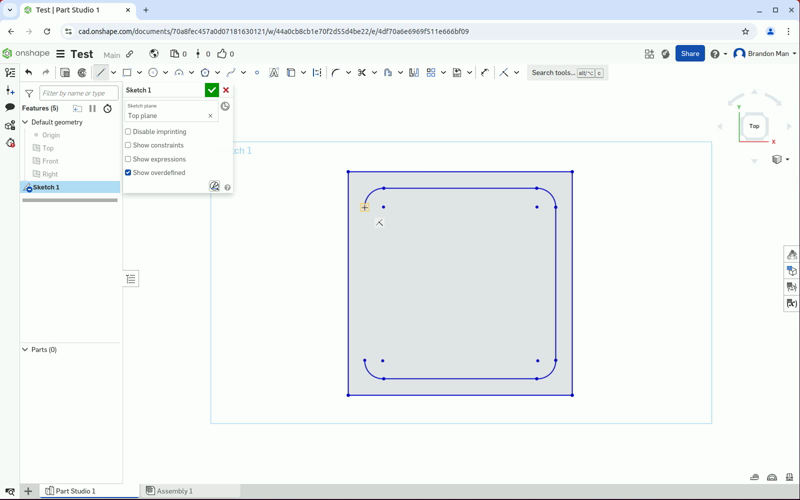
key_down(shift)
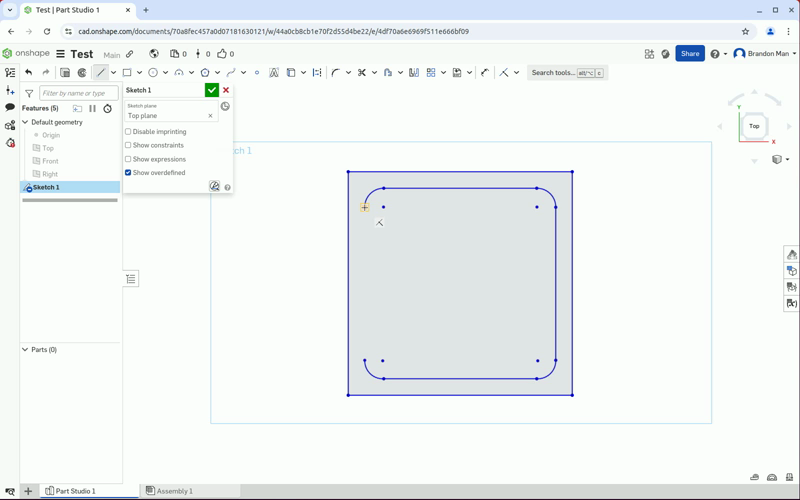
mouse_move(364, 360)
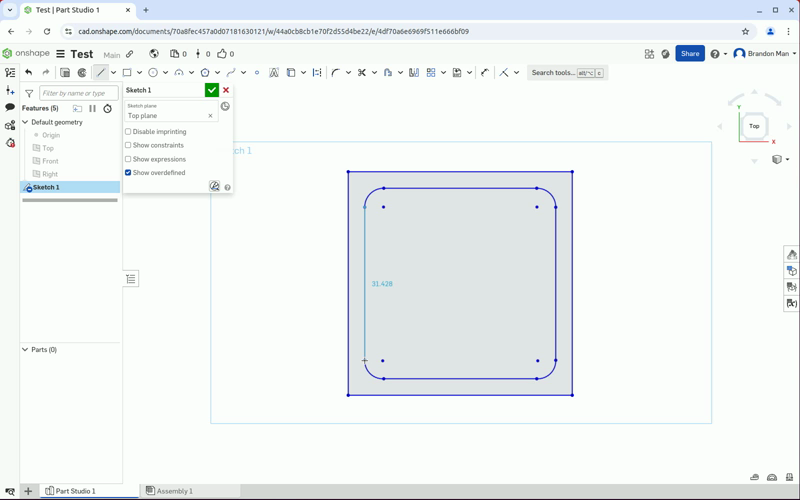
key_up(shift)
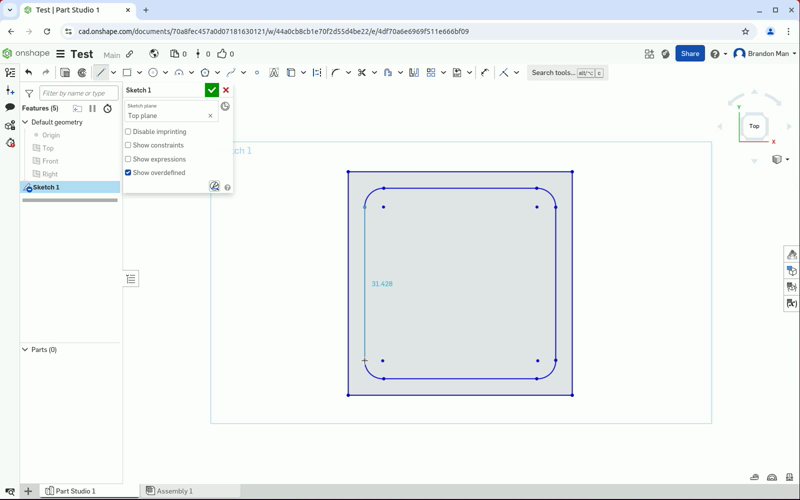
click(364, 360)
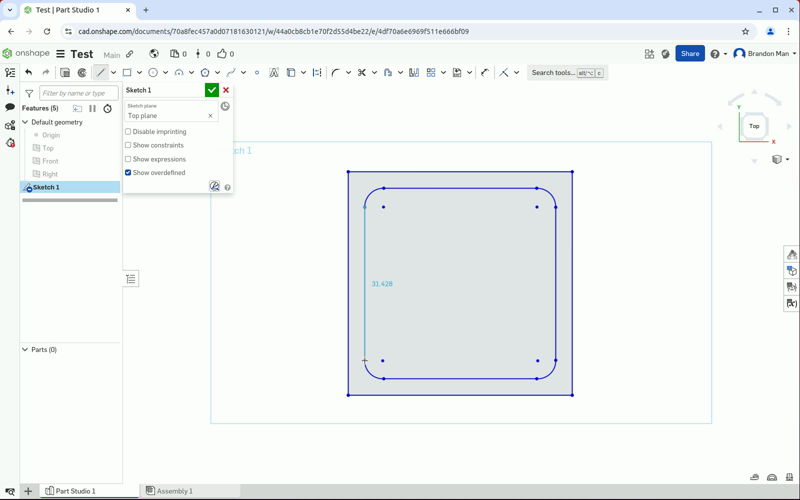
key(esc)
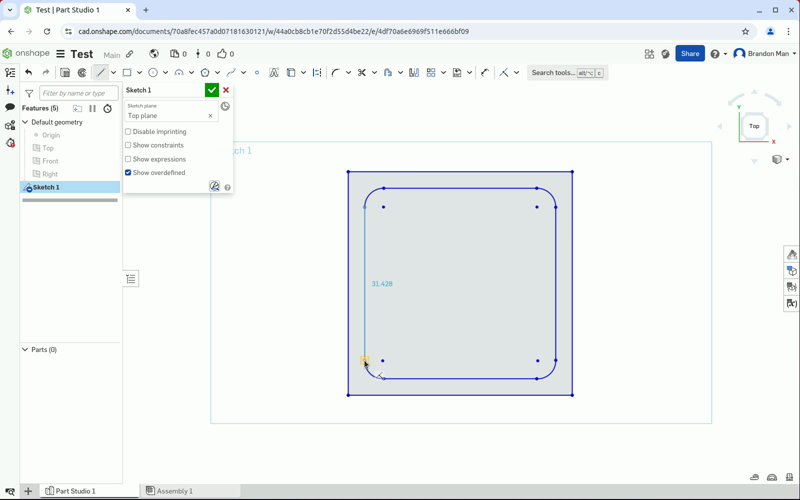
mouse_move(562, 181)
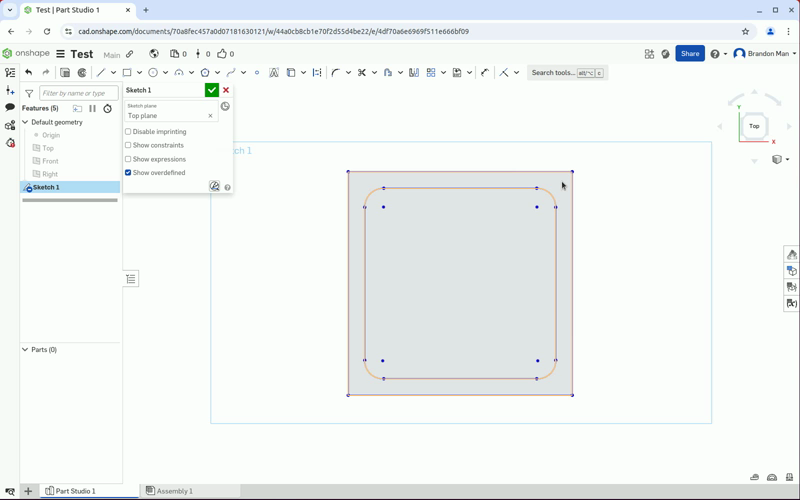
click(562, 181)
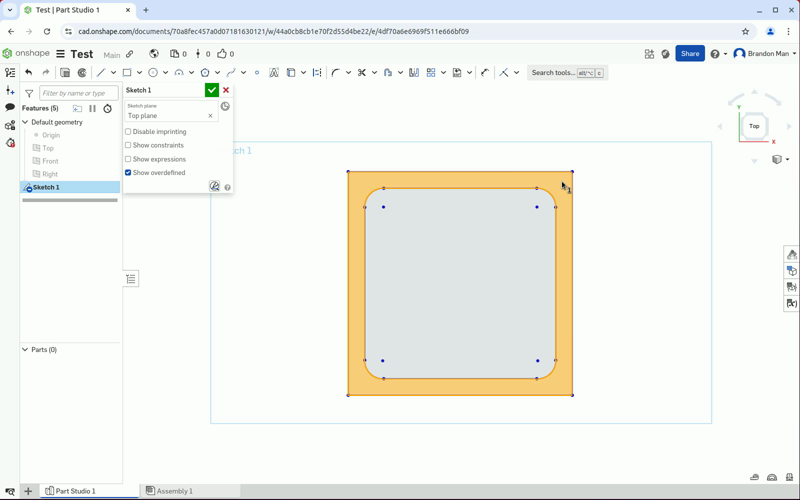
mouse_move(73, 352)
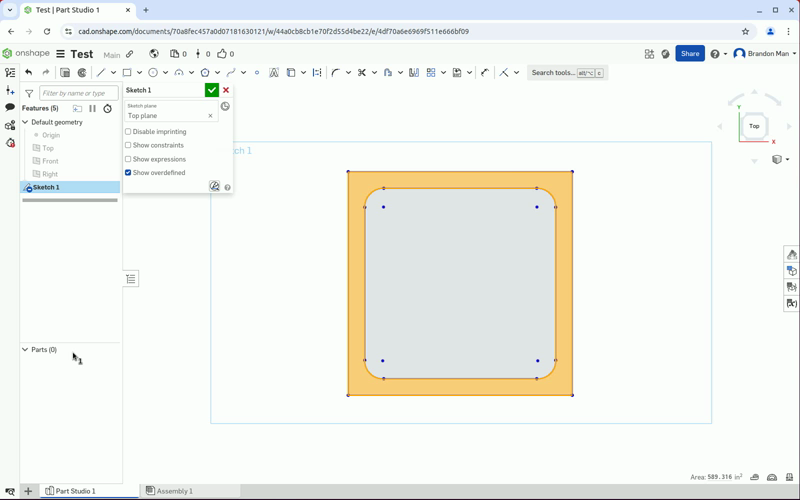
key(shift+y)
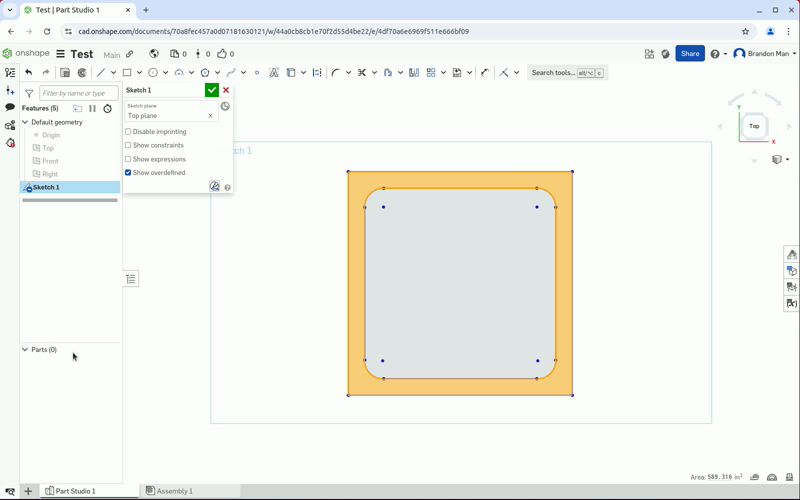
key(shift+e)
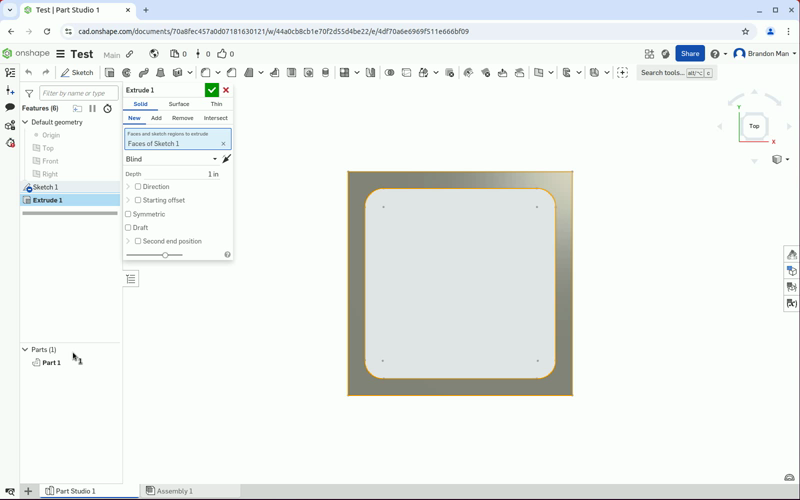
mouse_move(143, 106)
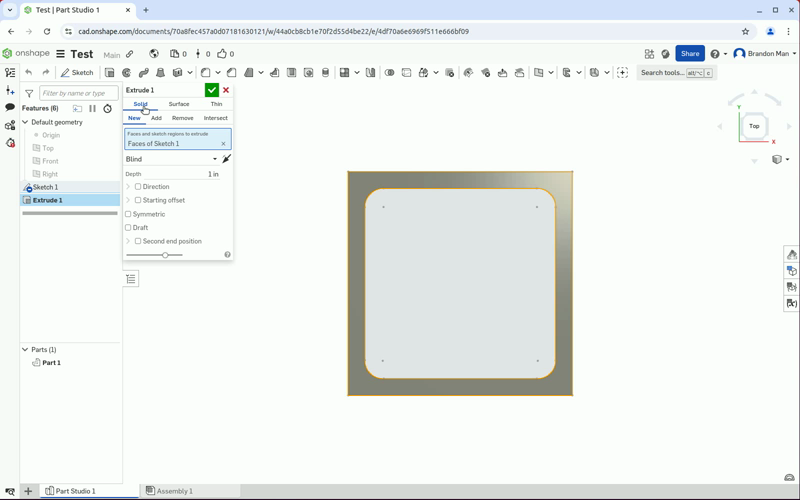
click(143, 106)
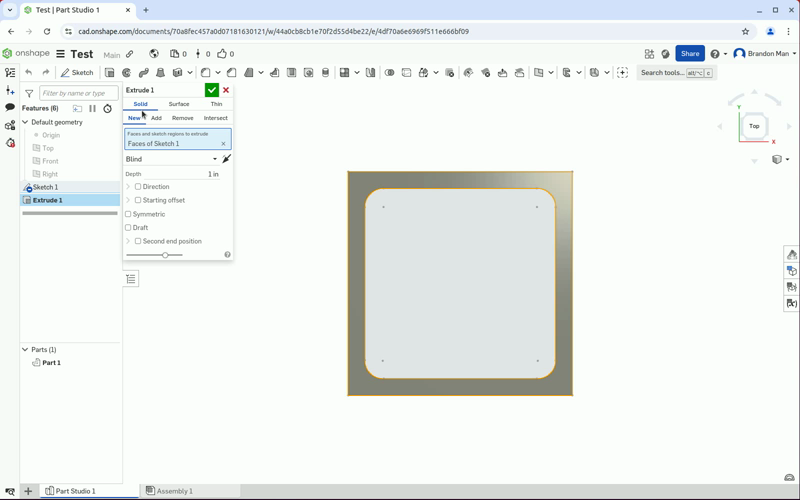
mouse_move(137, 120)
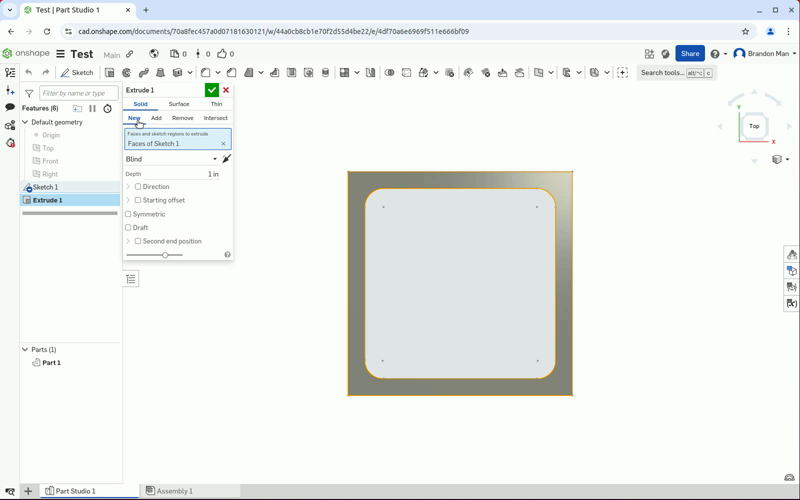
click(137, 120)
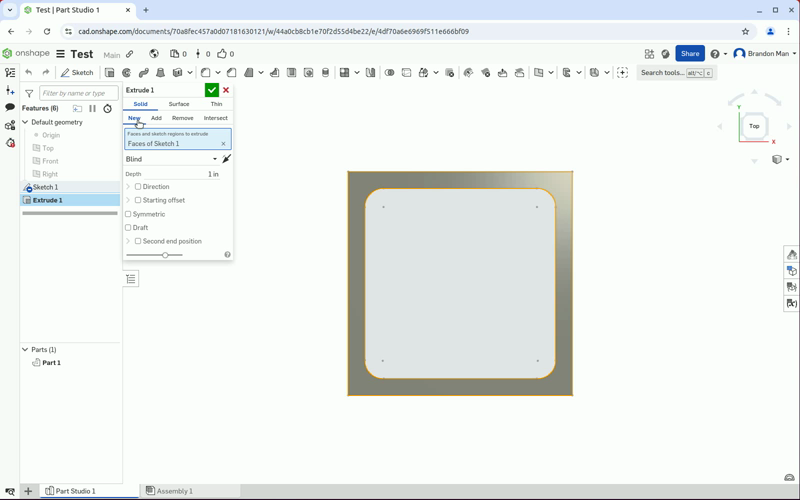
key(tab, 4)
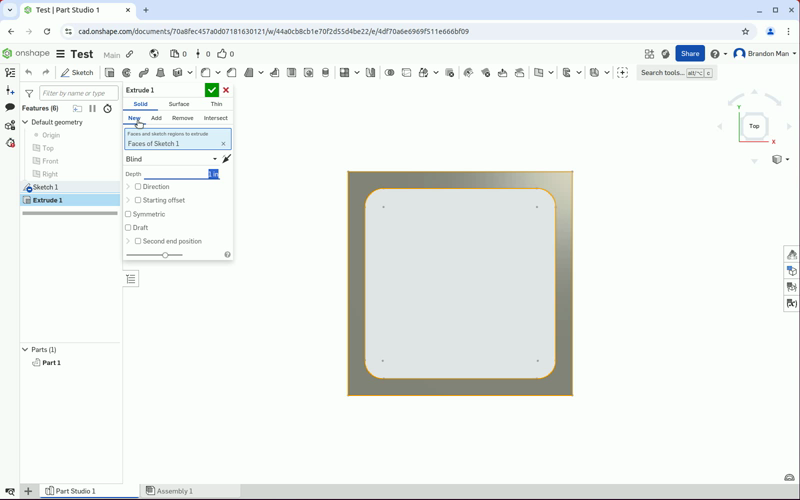
text(6.018)
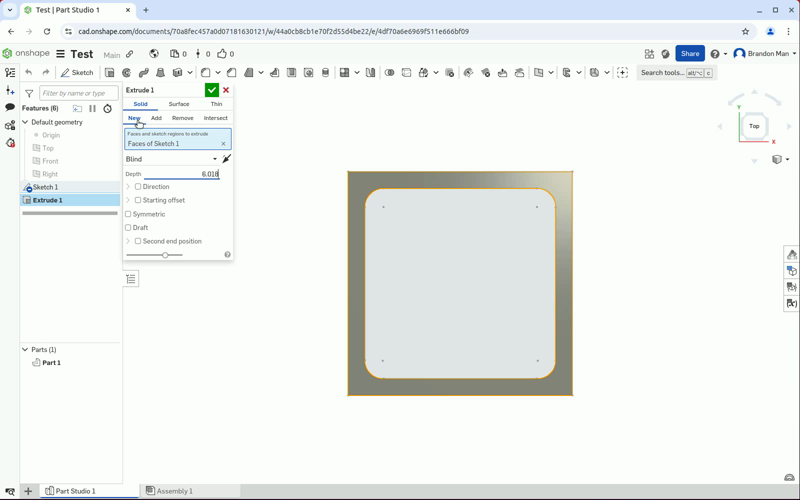
key(enter)
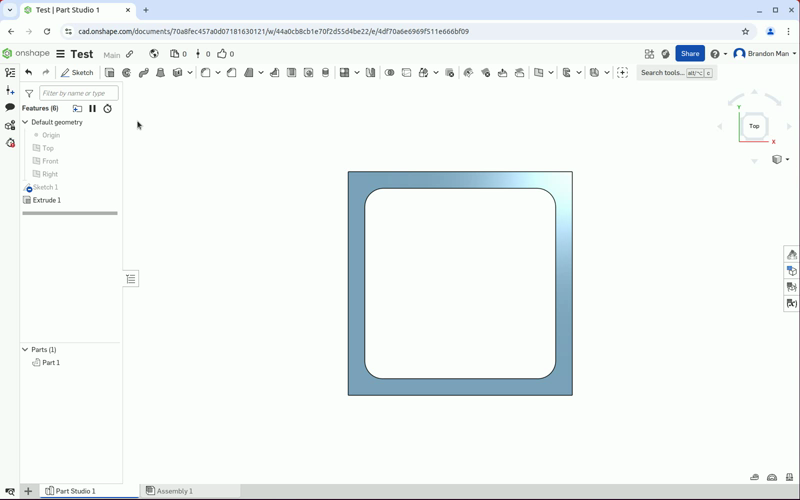
key(shift+h)
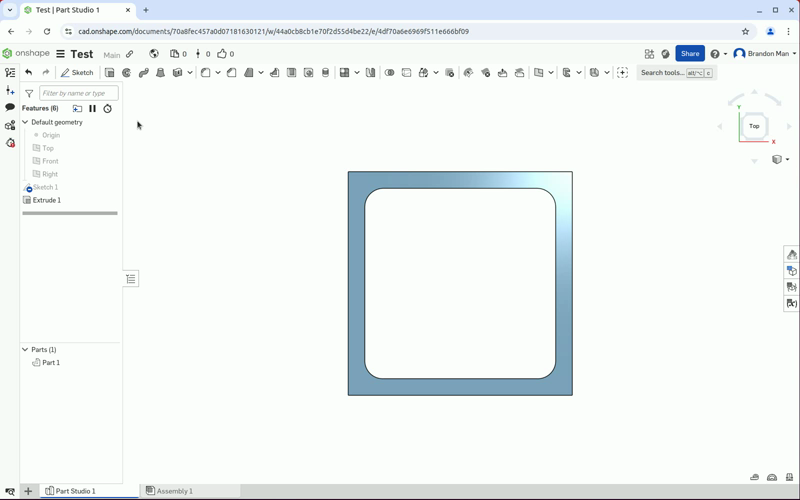
key(shift+h)
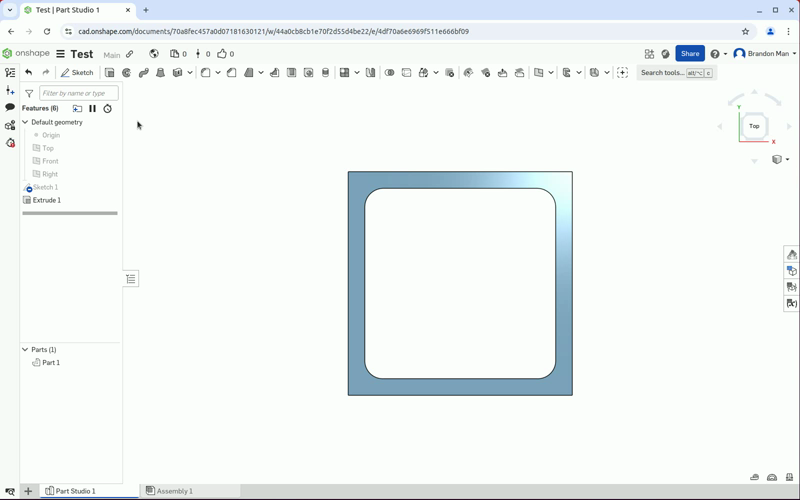
mouse_move(73, 189)
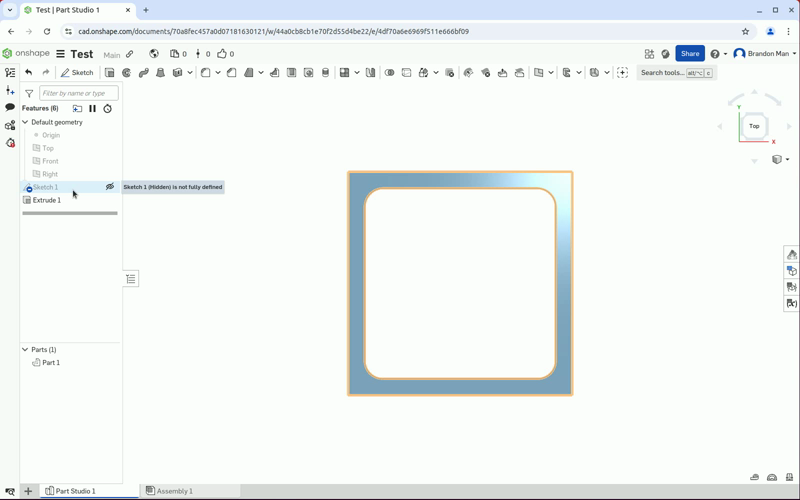
click(73, 189)
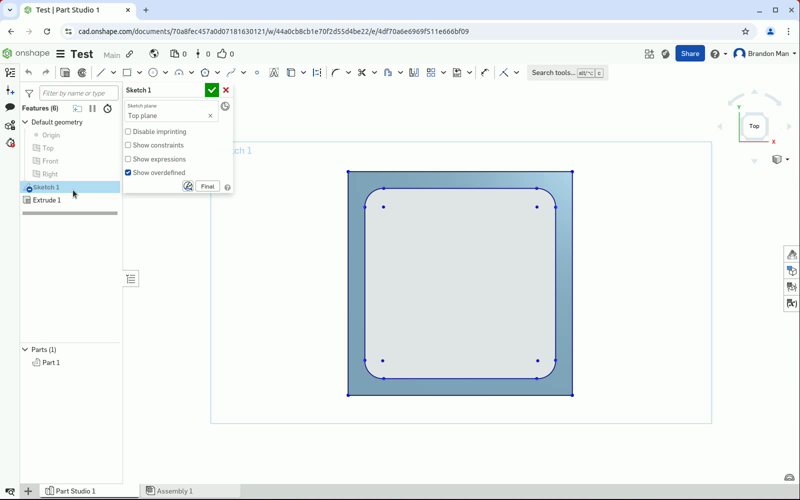
mouse_move(229, 92)
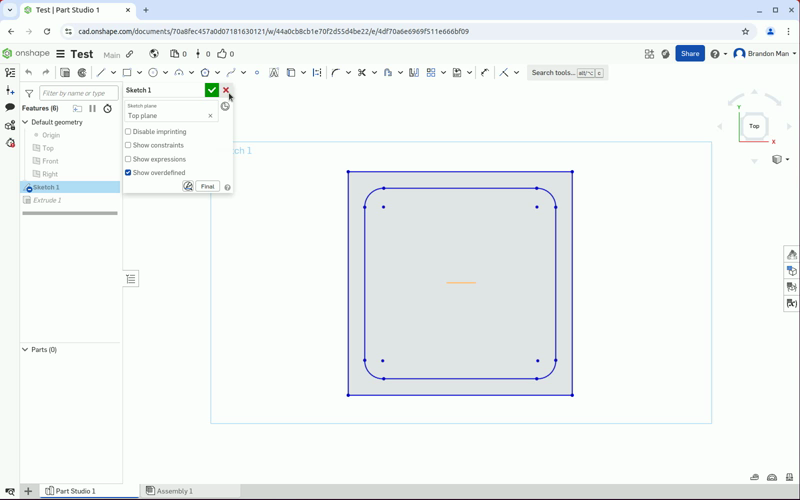
click(229, 92)
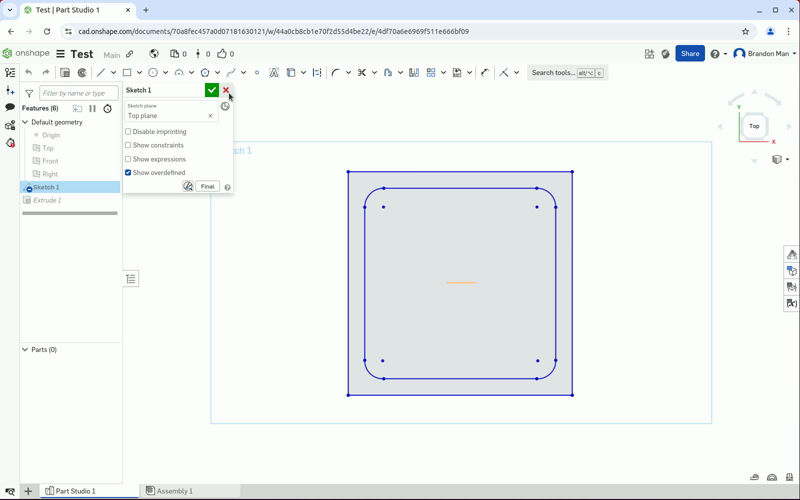
key(shift+s)
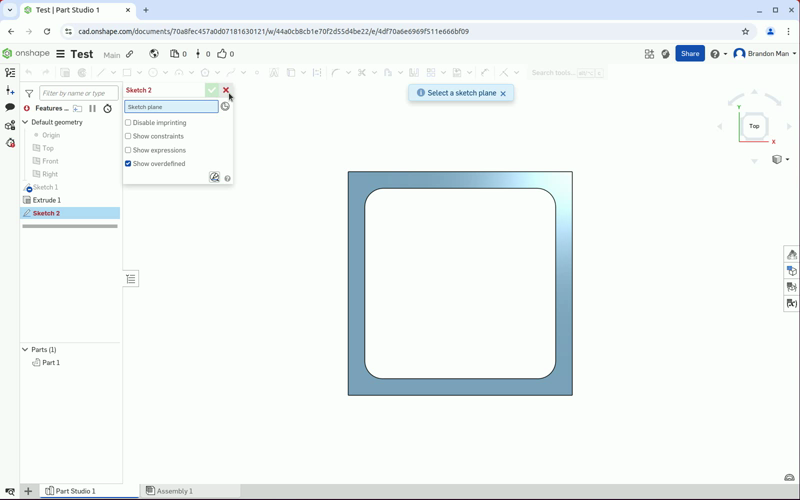
mouse_move(73, 150)
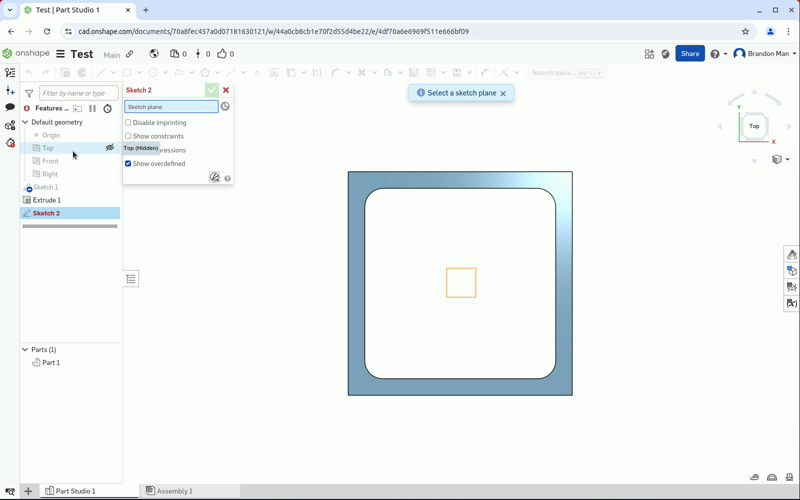
click(73, 150)
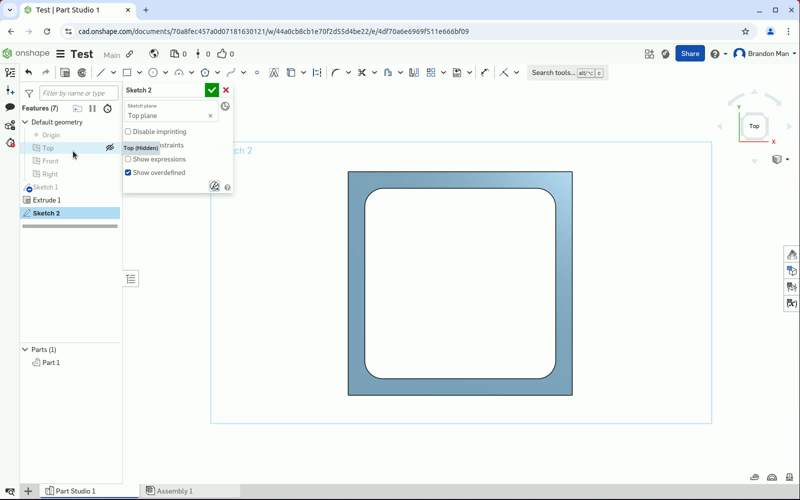
mouse_move(73, 352)
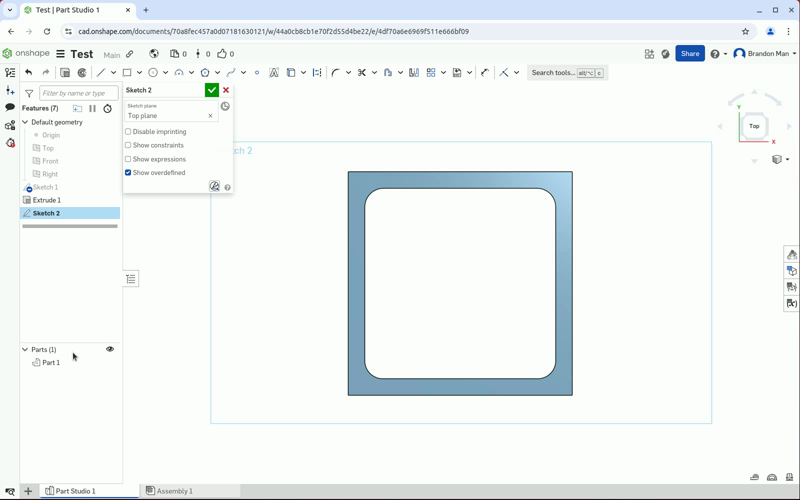
key(y)
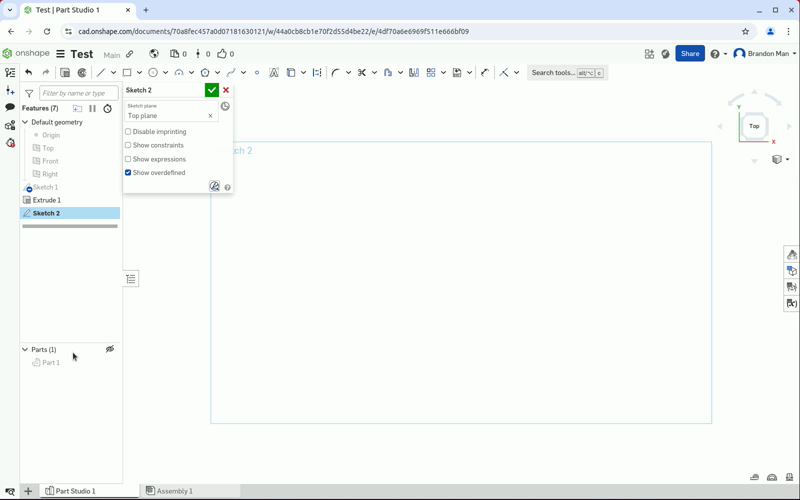
key(a)
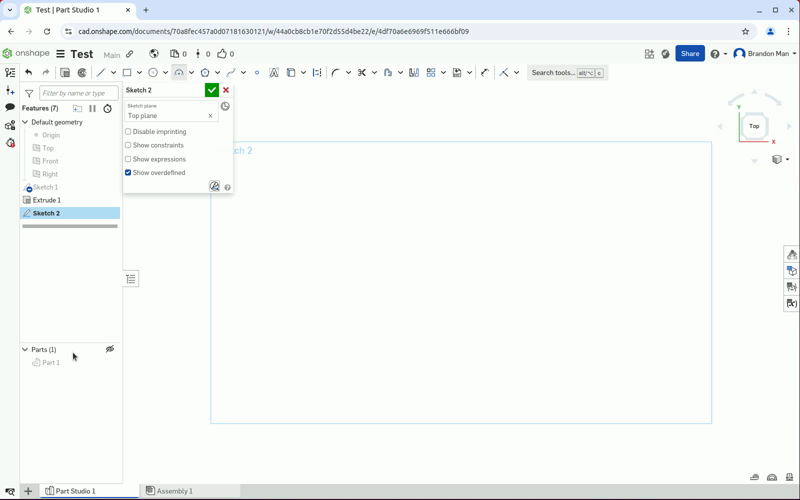
key_down(shift)
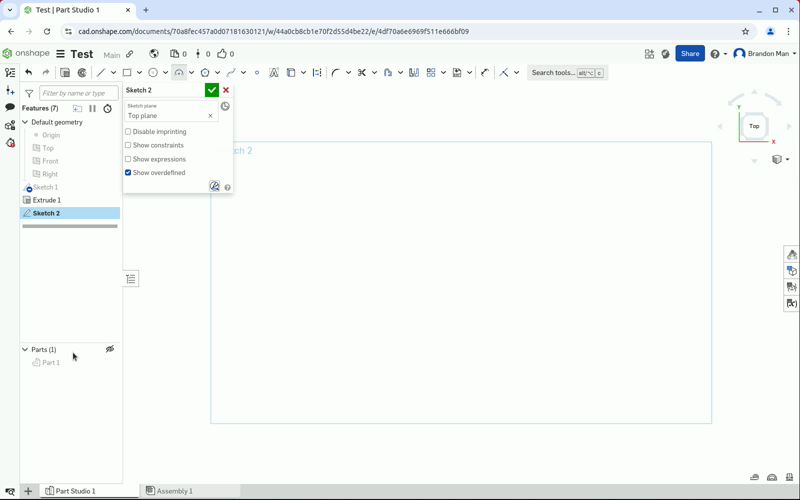
mouse_move(365, 359)
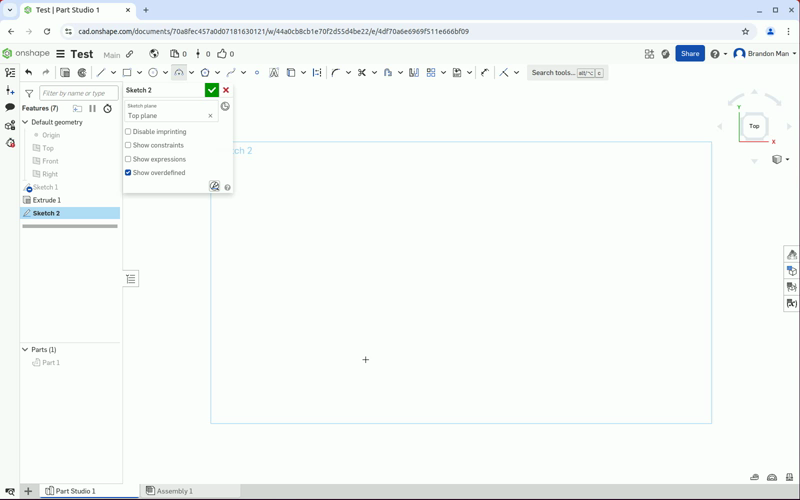
click(365, 359)
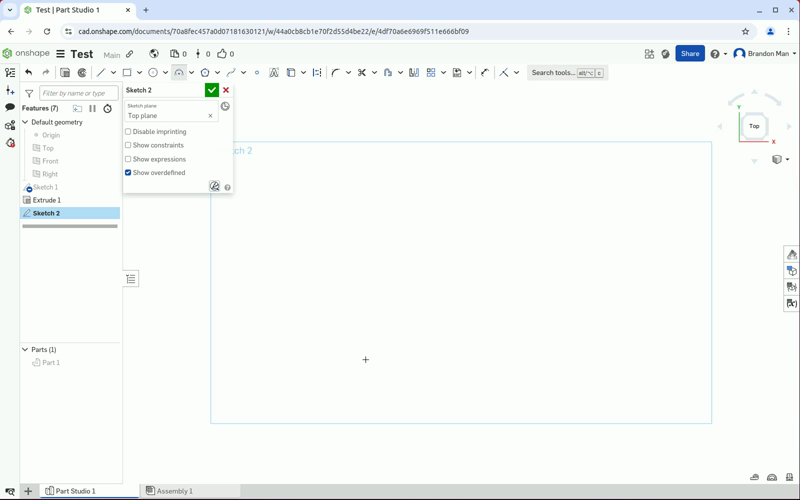
key_up(shift)
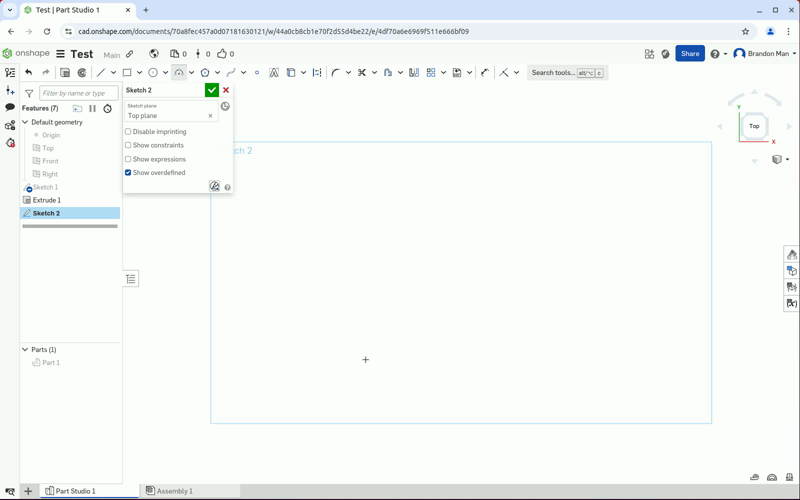
key_down(shift)
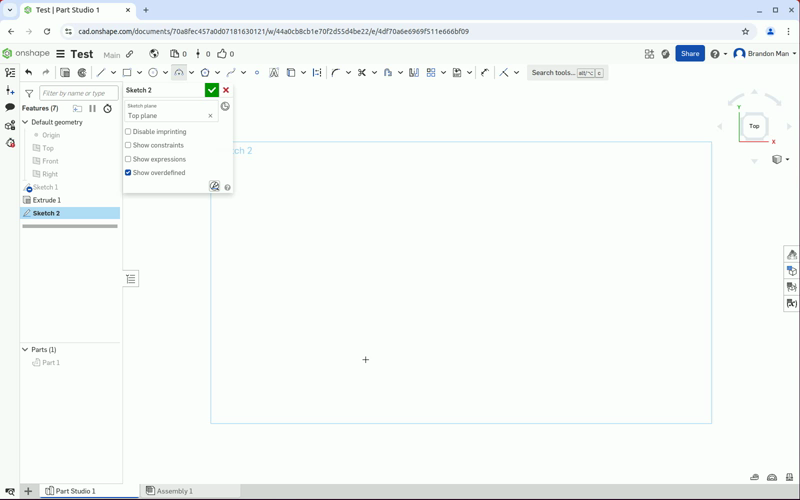
mouse_move(383, 377)
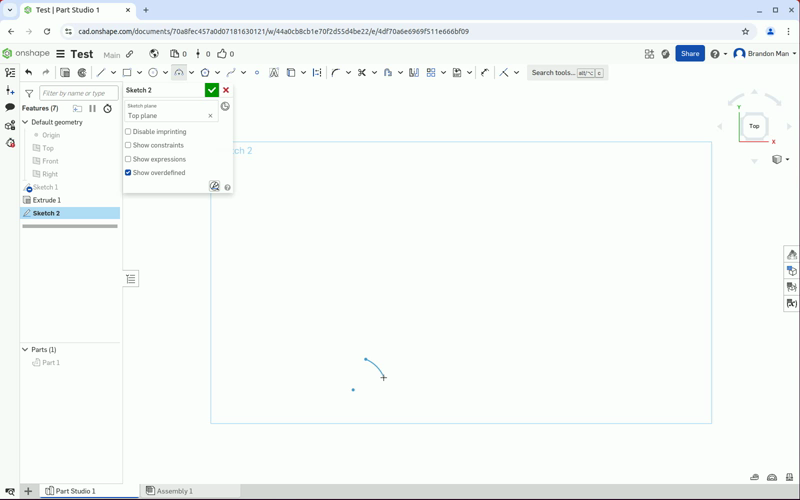
click(383, 377)
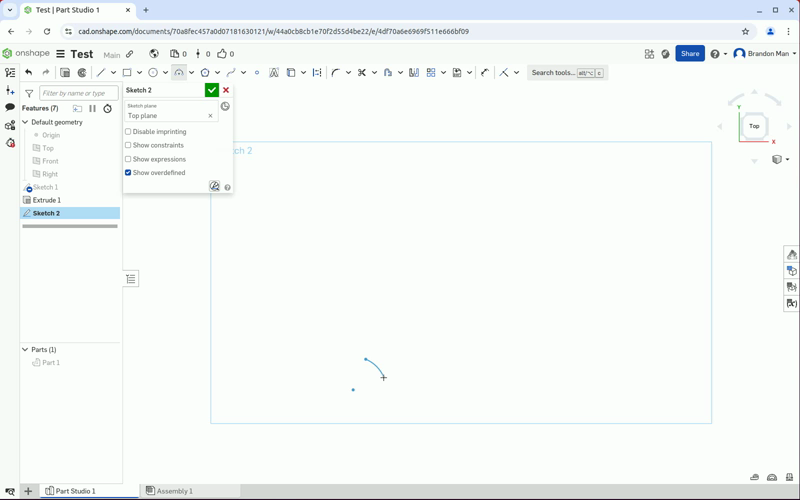
mouse_move(371, 371)
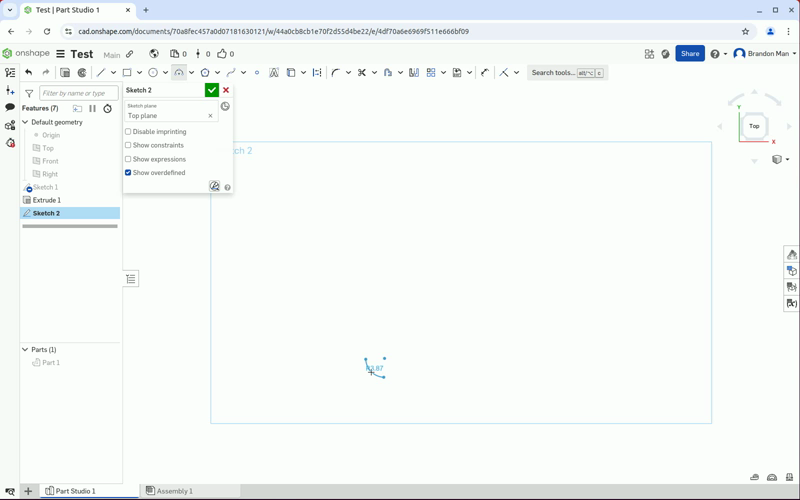
click(371, 371)
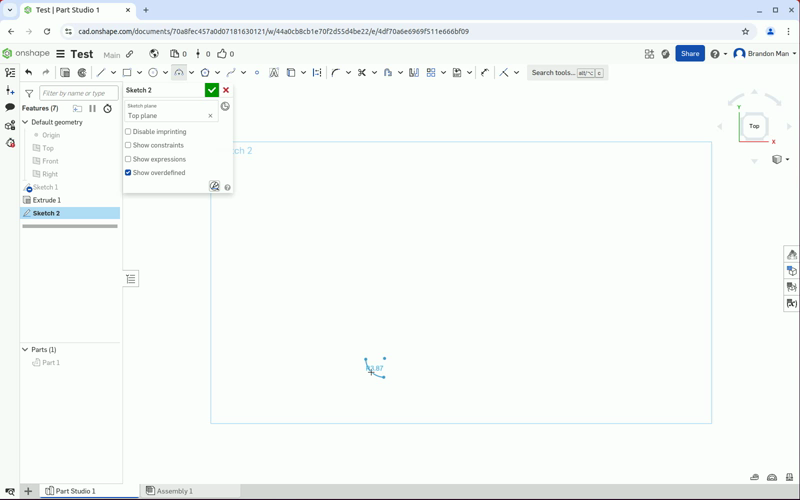
key_up(shift)
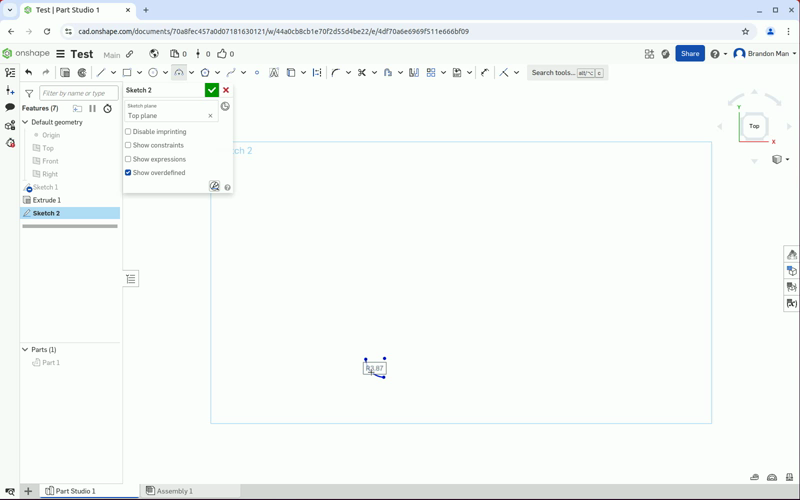
key(esc)
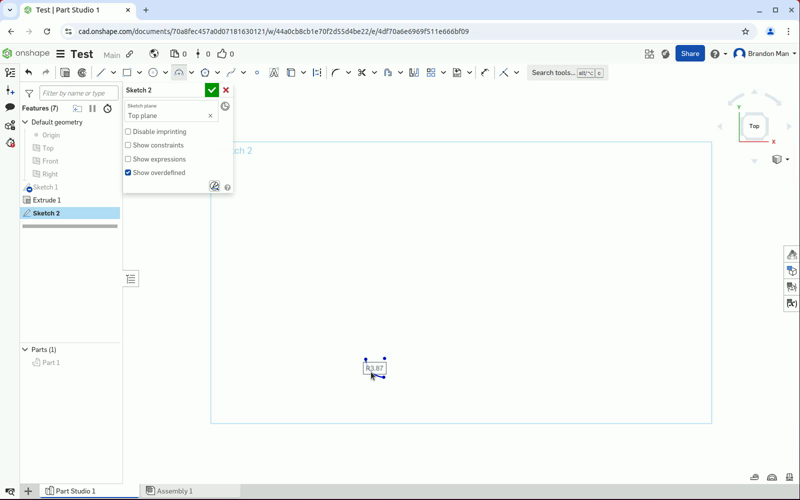
key(l)
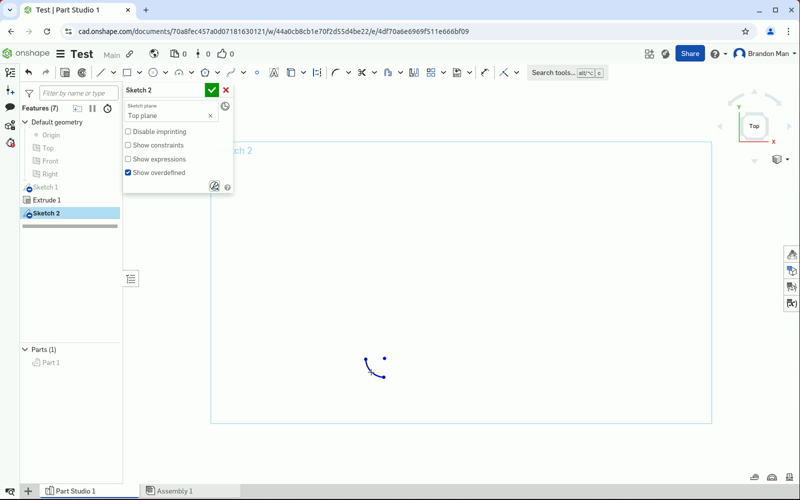
mouse_move(383, 377)
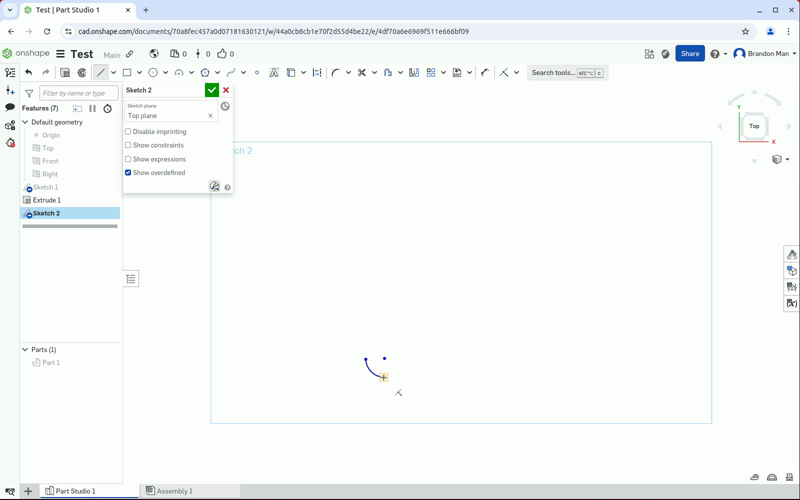
click(383, 377)
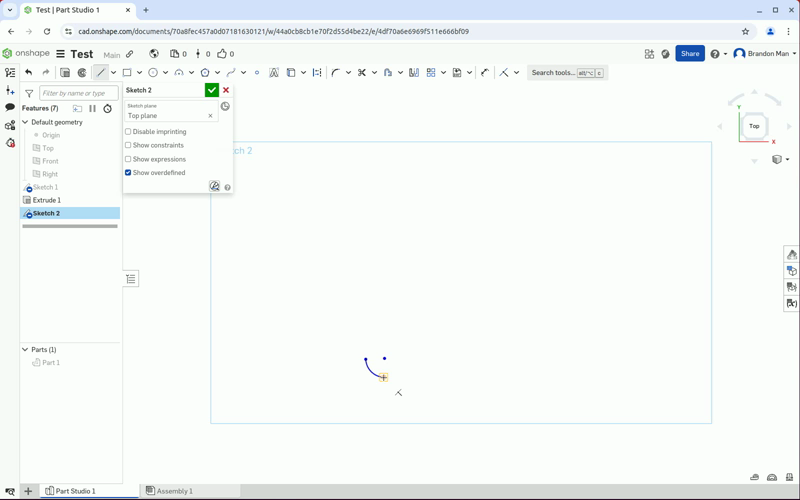
key_down(shift)
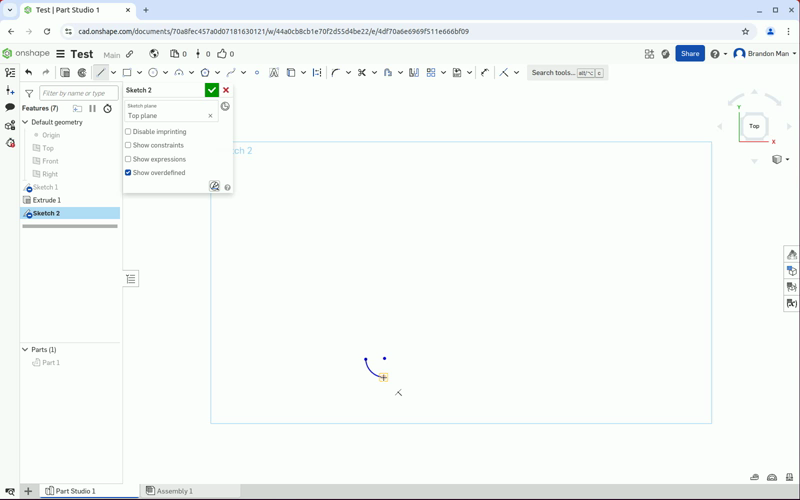
mouse_move(537, 377)
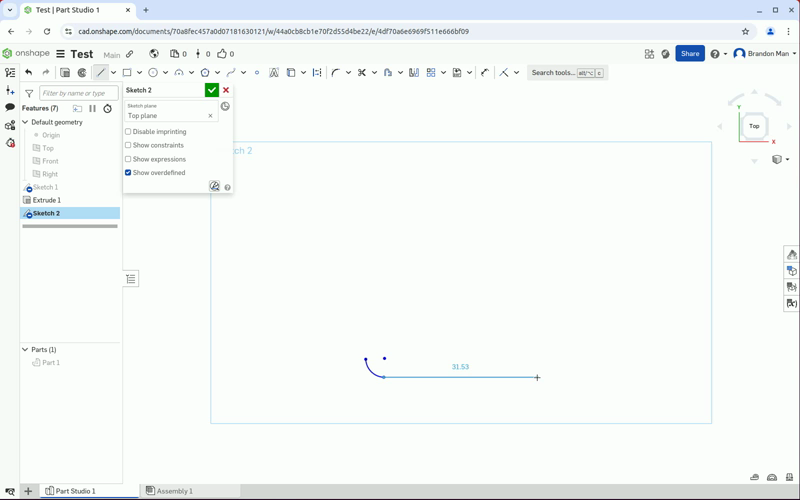
click(537, 377)
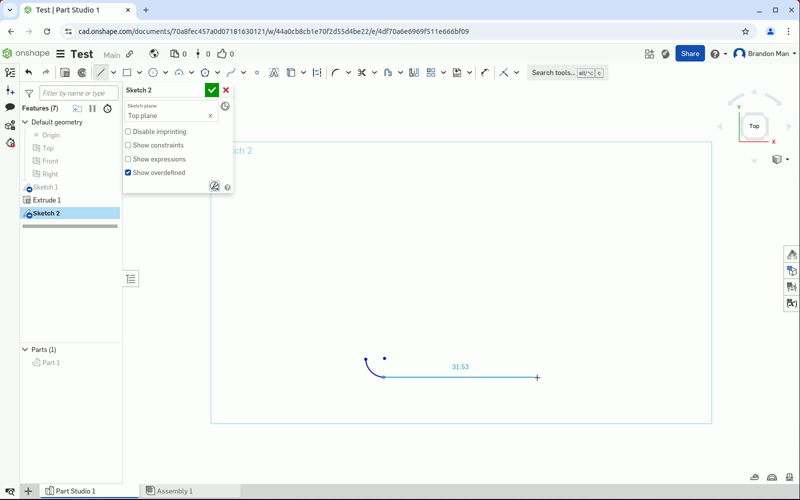
key_up(shift)
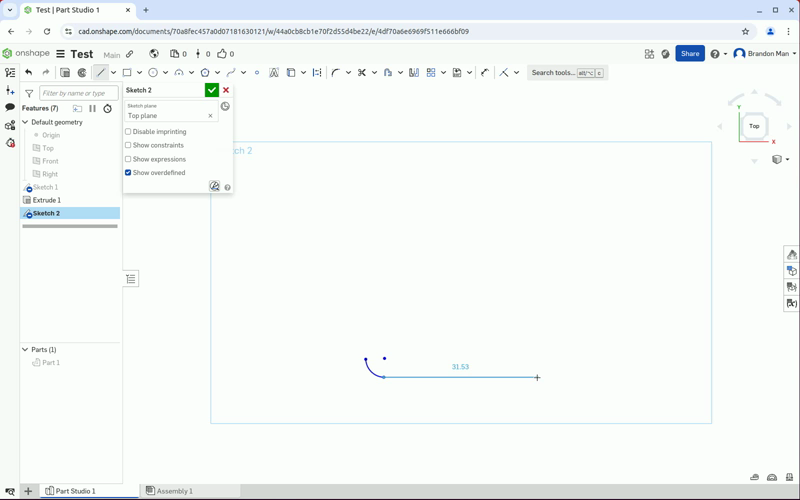
key(esc)
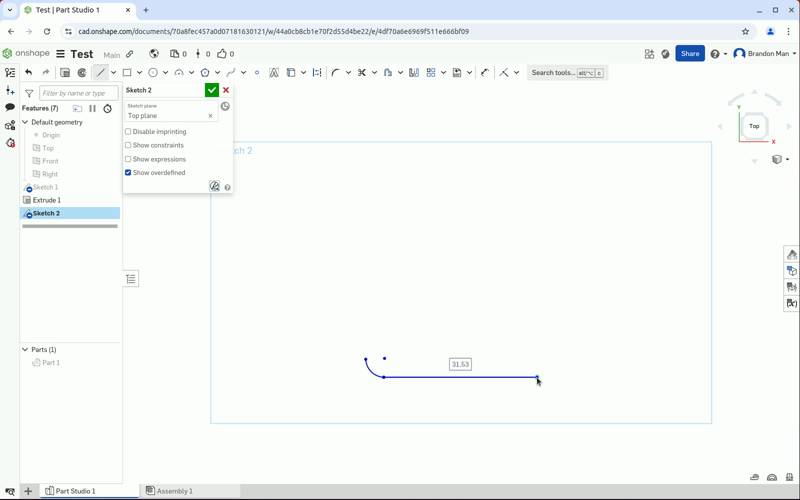
key(a)
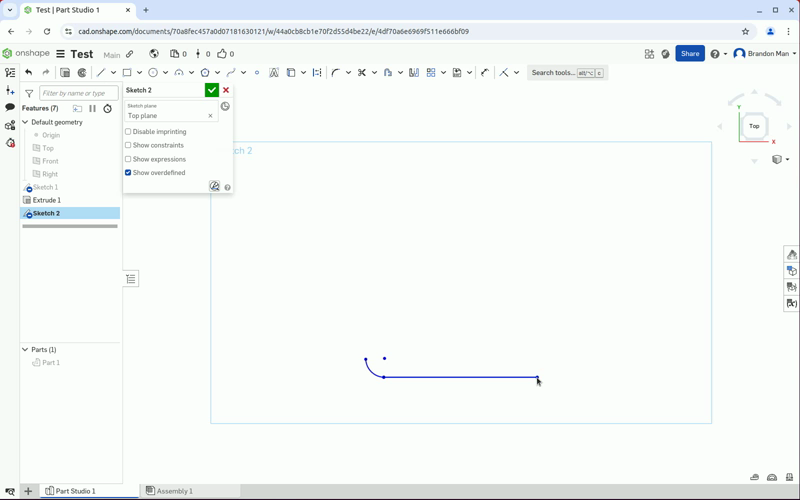
mouse_move(537, 377)
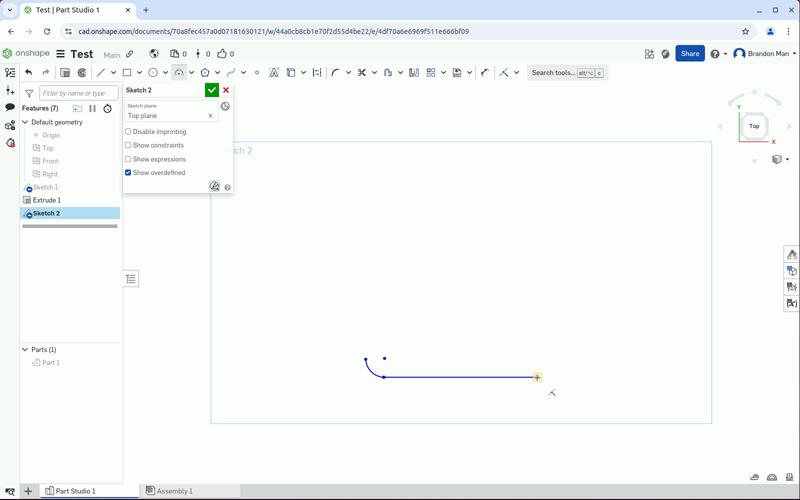
click(537, 377)
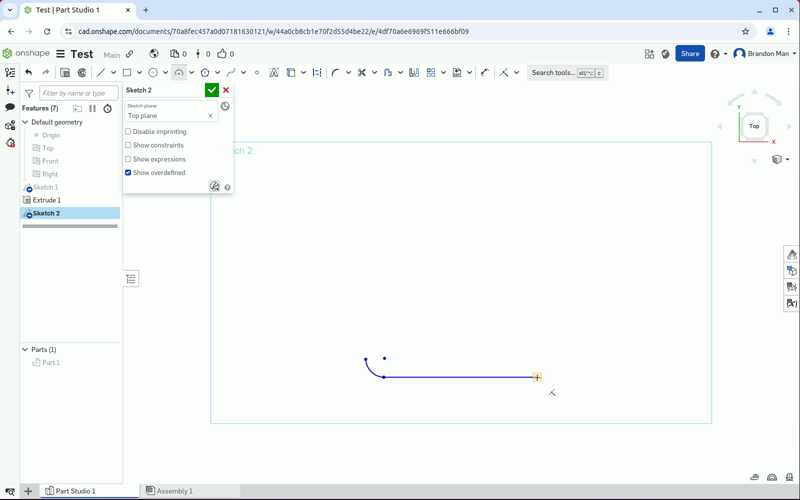
key_down(shift)
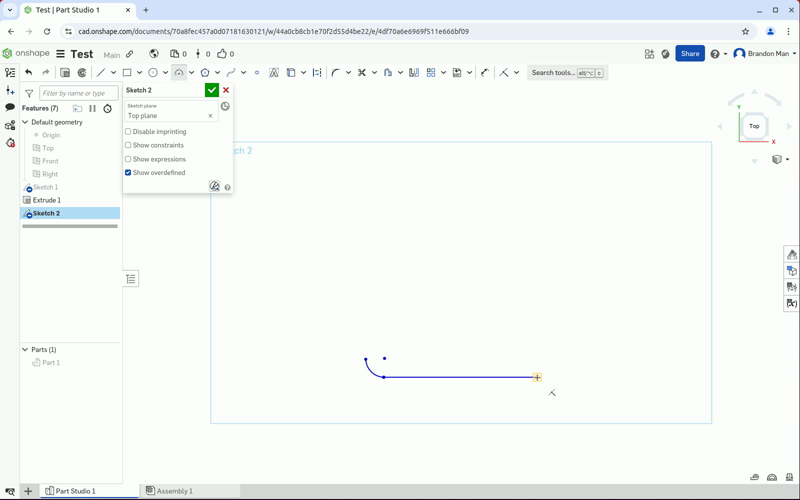
mouse_move(555, 359)
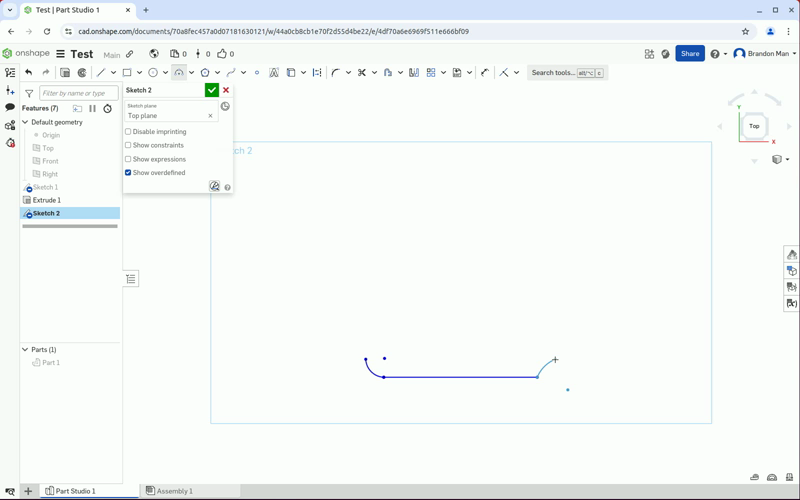
click(555, 359)
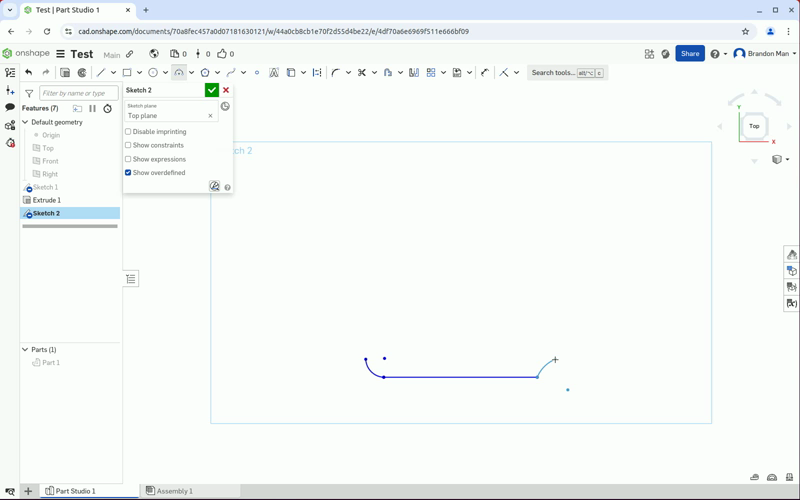
mouse_move(549, 371)
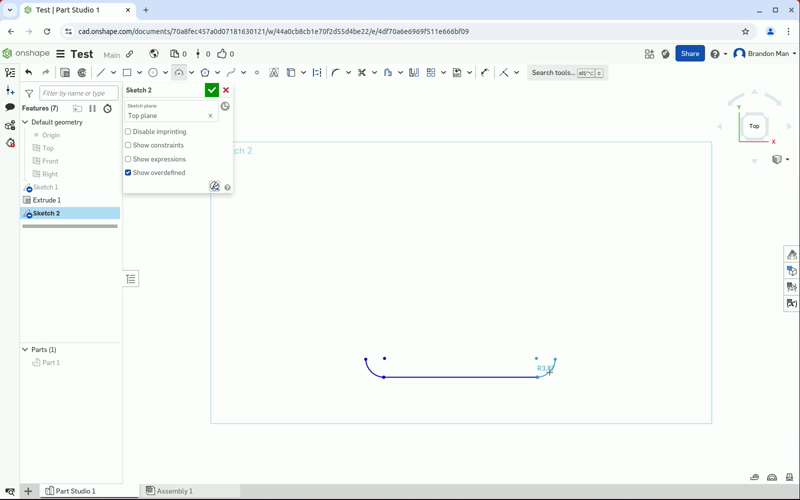
click(549, 371)
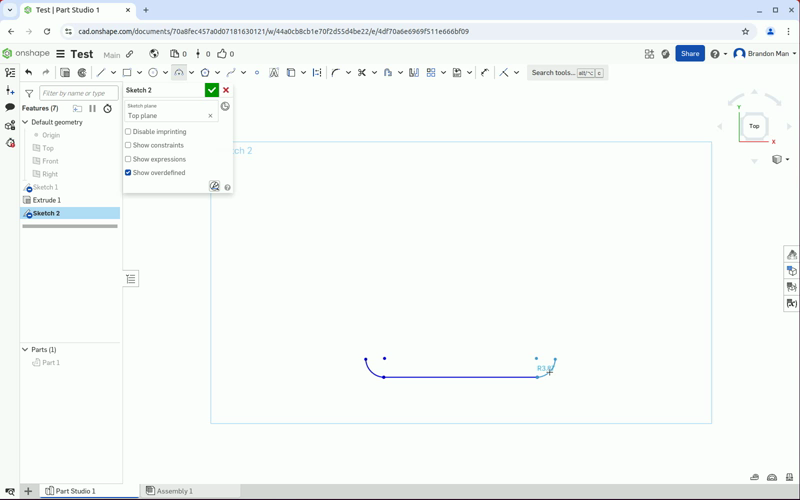
key_up(shift)
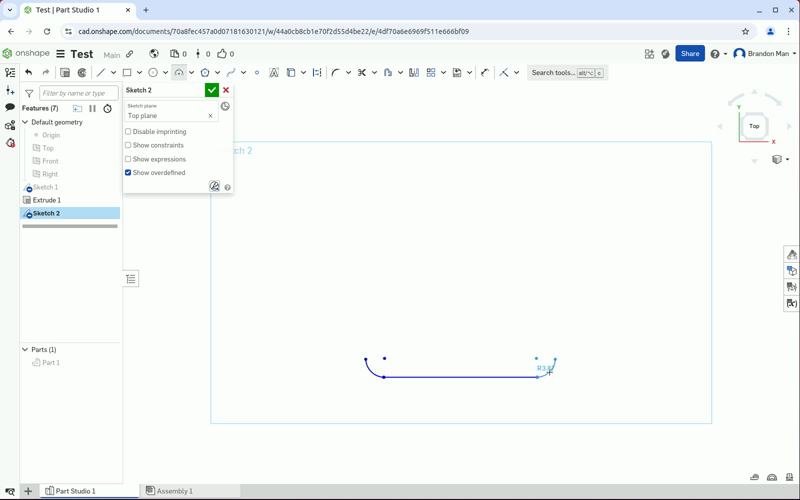
key(esc)
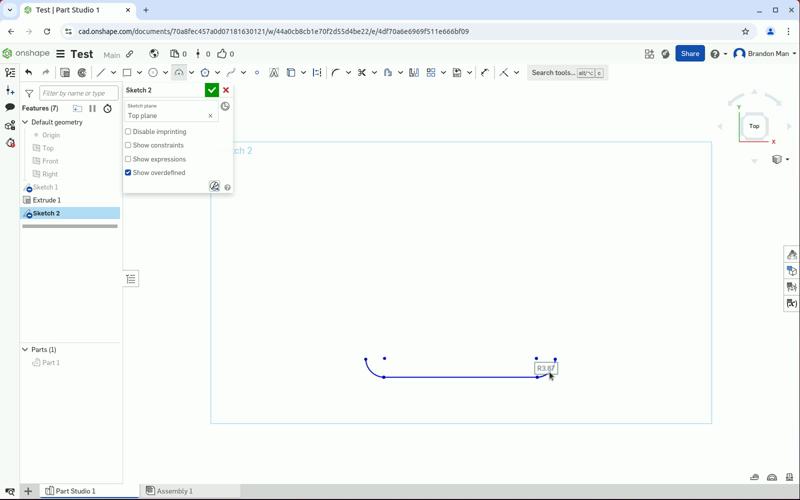
key(l)
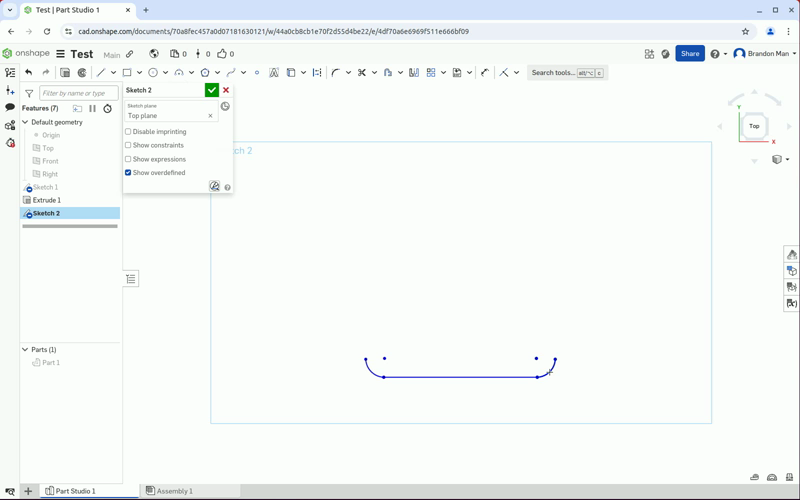
mouse_move(555, 359)
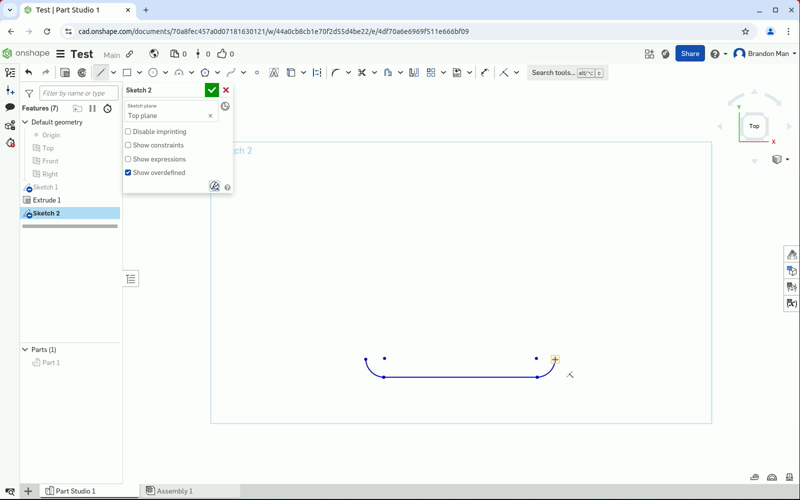
click(555, 359)
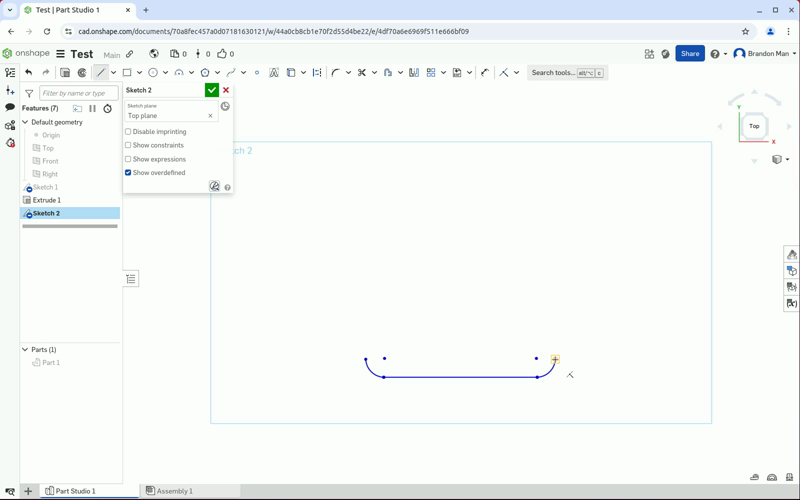
key_down(shift)
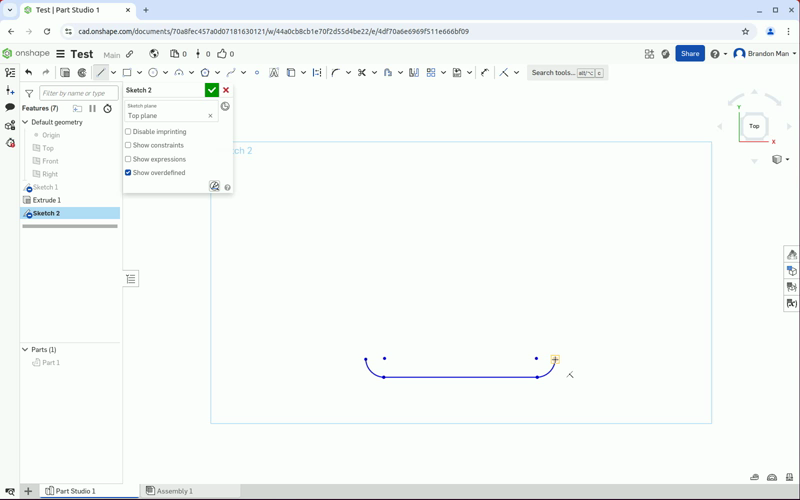
mouse_move(555, 207)
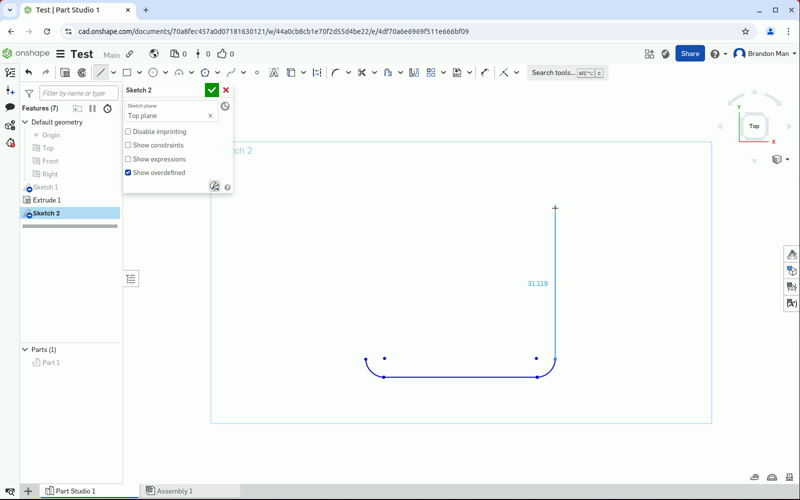
click(555, 207)
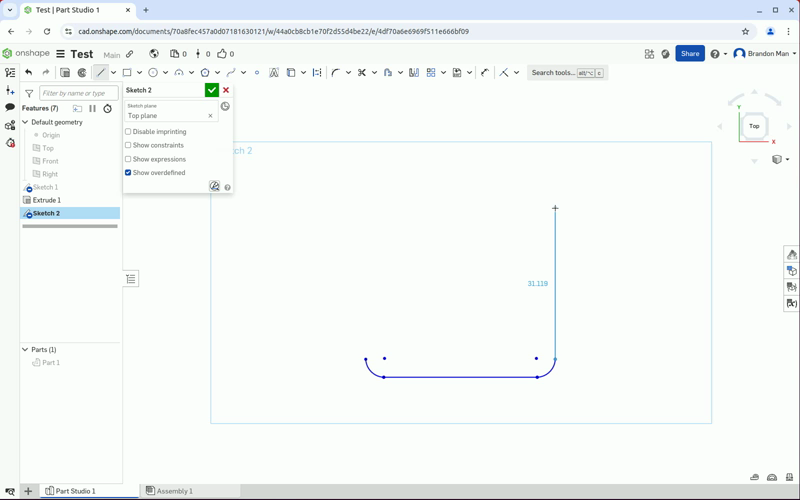
key_up(shift)
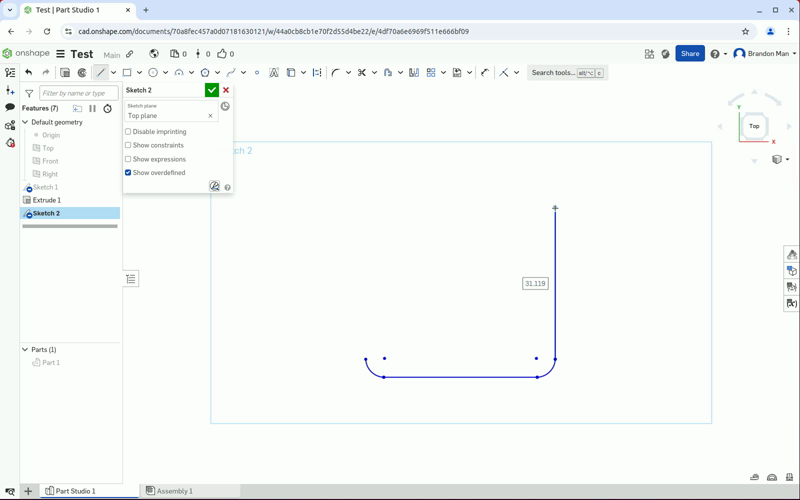
key(esc)
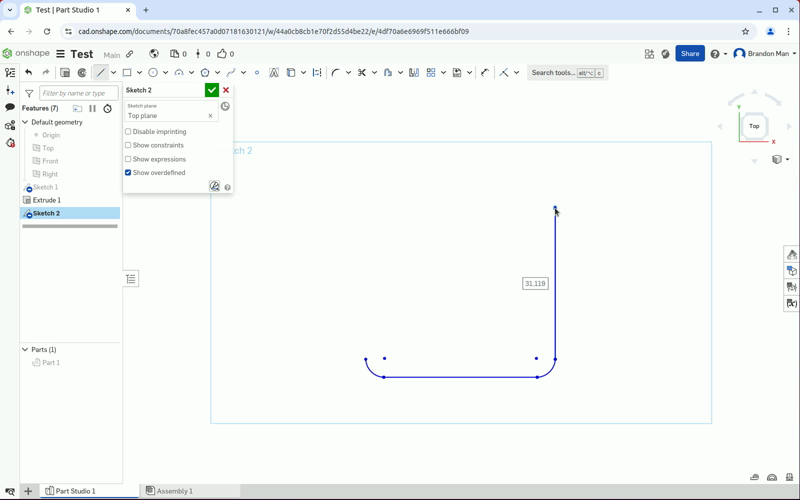
key(a)
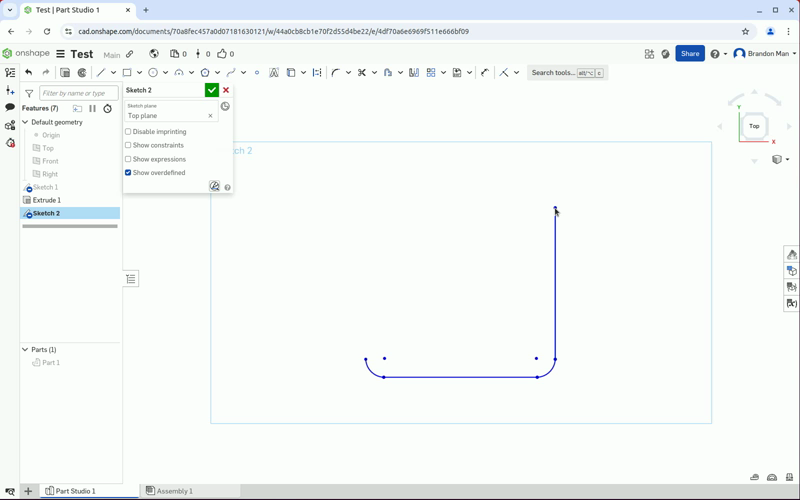
mouse_move(555, 207)
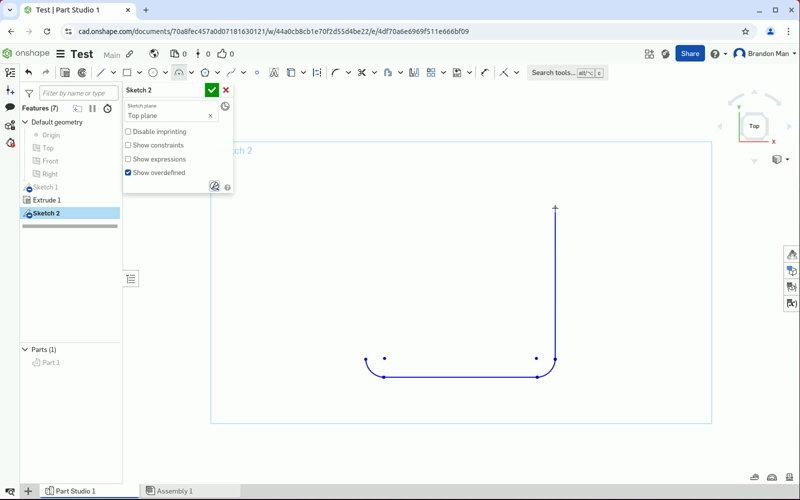
click(555, 207)
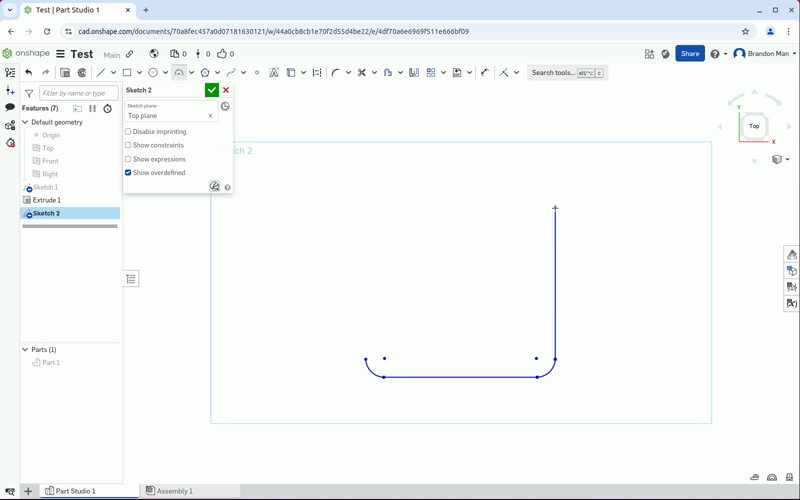
key_down(shift)
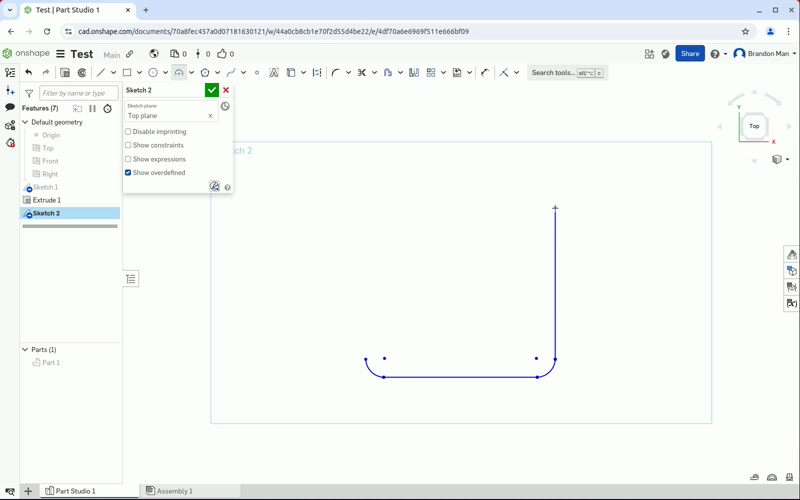
mouse_move(537, 188)
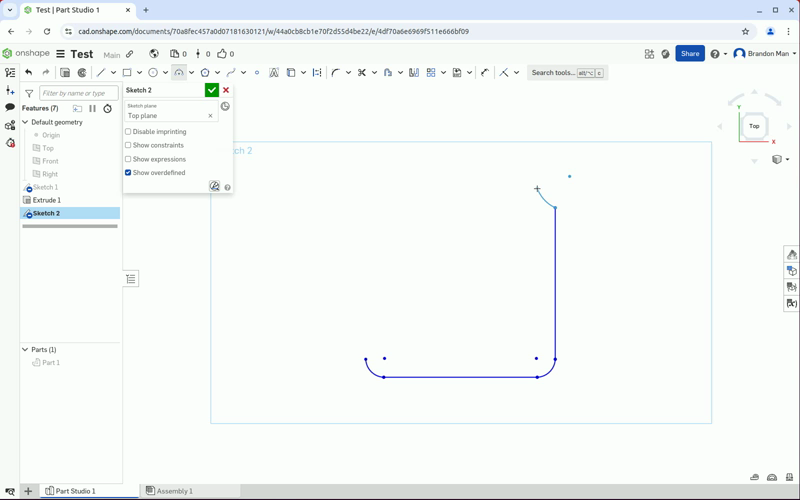
click(537, 188)
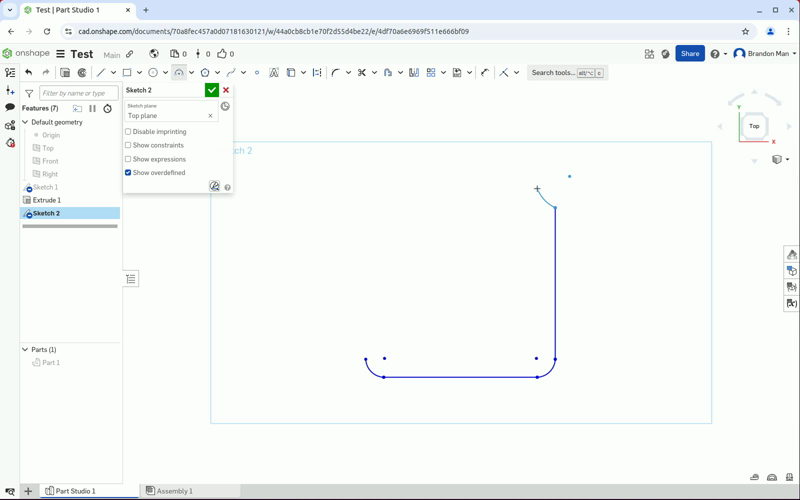
mouse_move(549, 194)
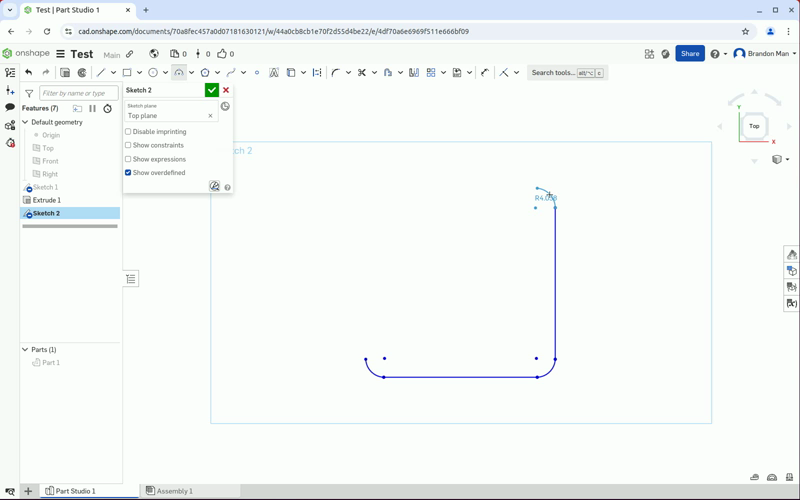
click(549, 194)
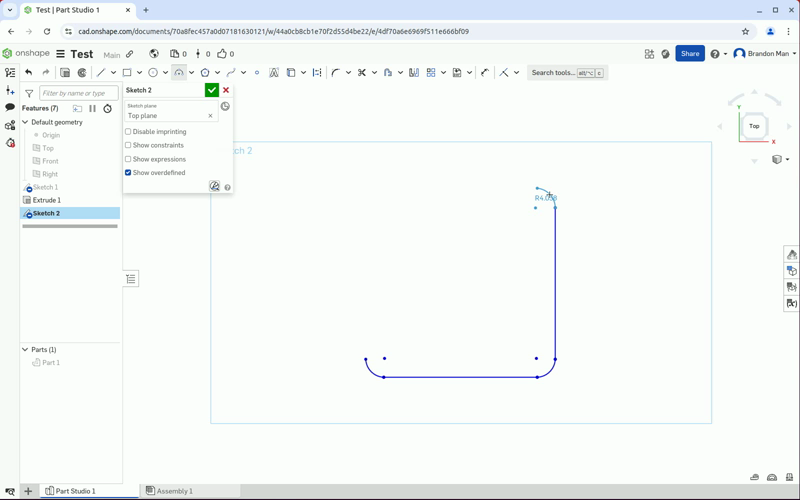
key_up(shift)
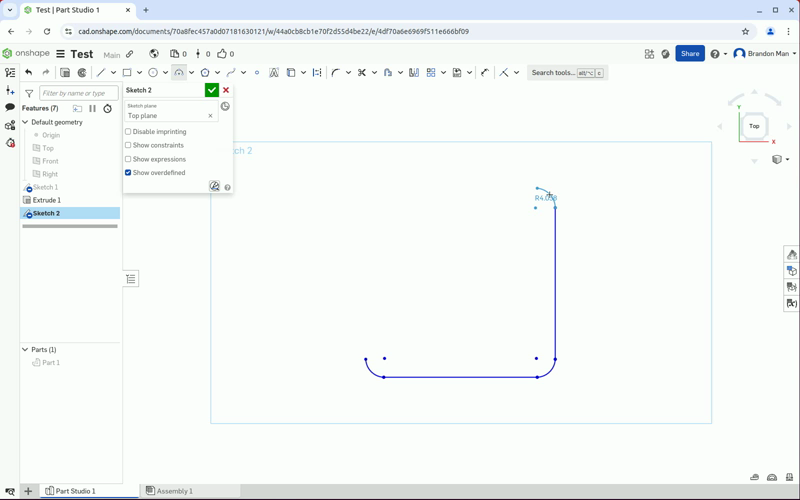
key(esc)
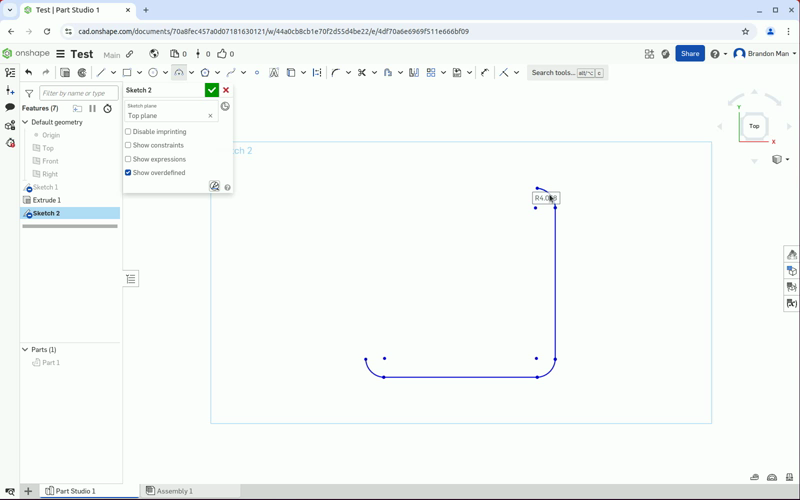
key(l)
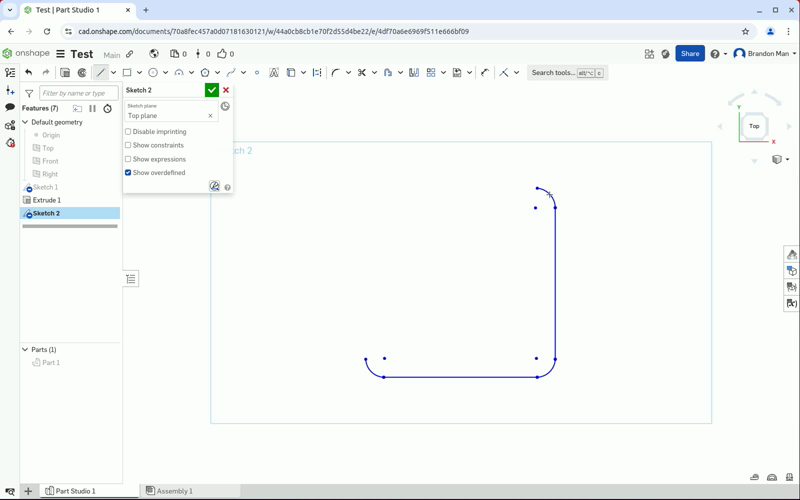
mouse_move(537, 188)
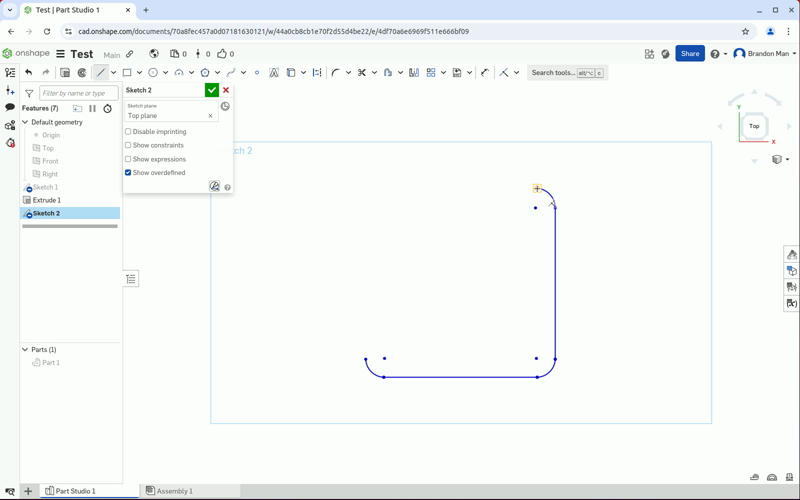
click(537, 188)
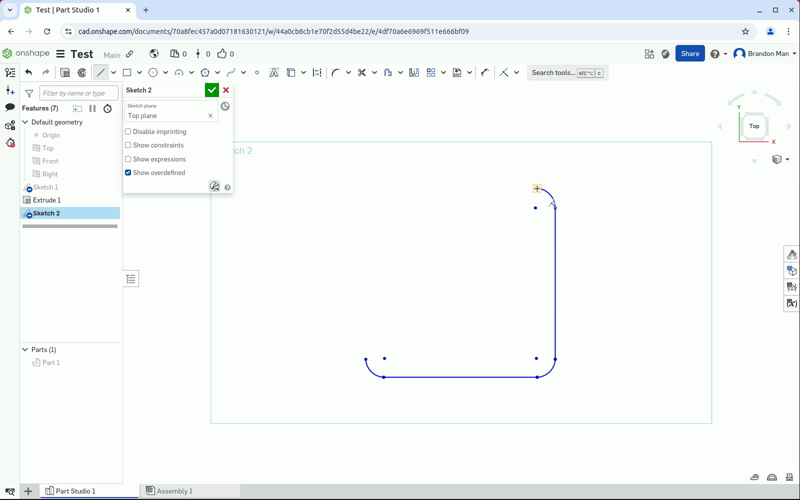
key_down(shift)
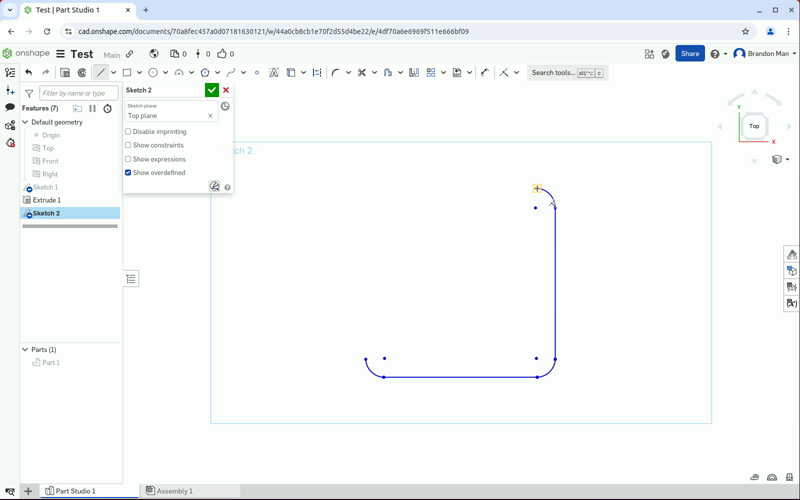
mouse_move(383, 188)
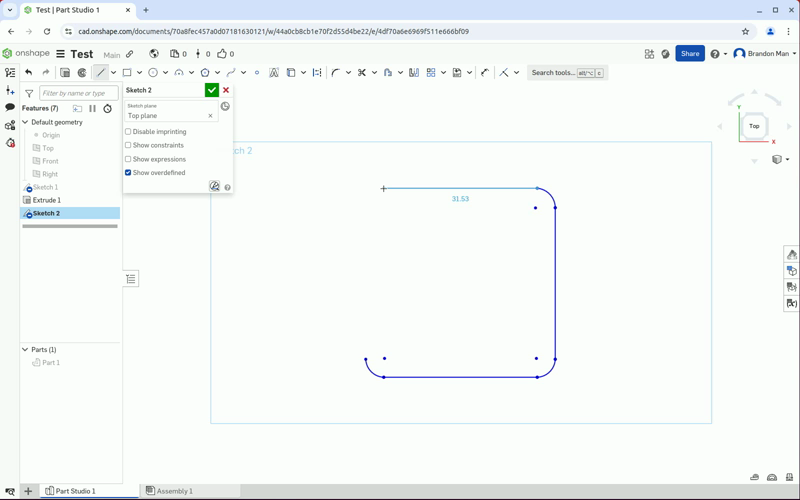
click(383, 188)
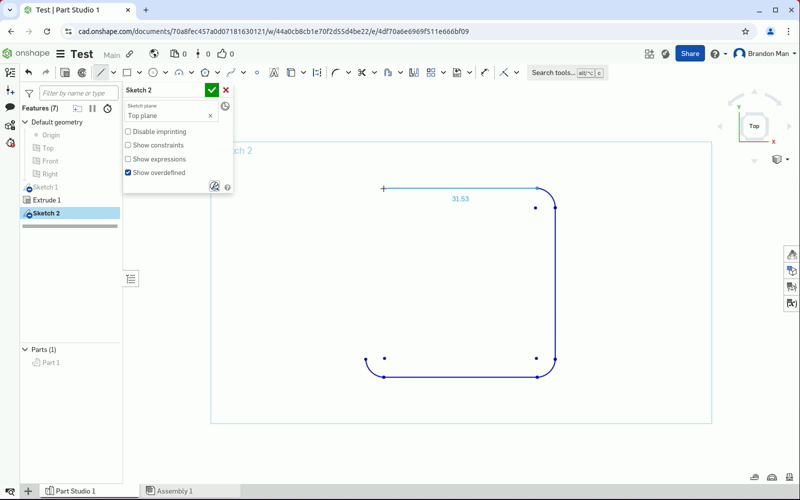
key_up(shift)
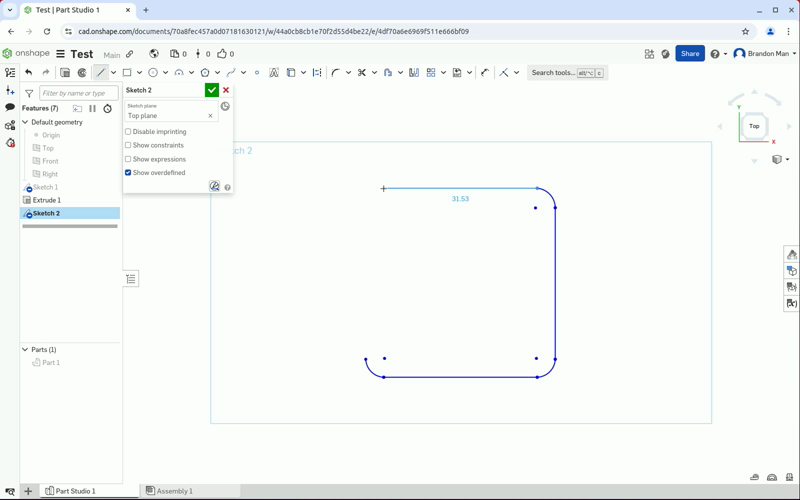
key(esc)
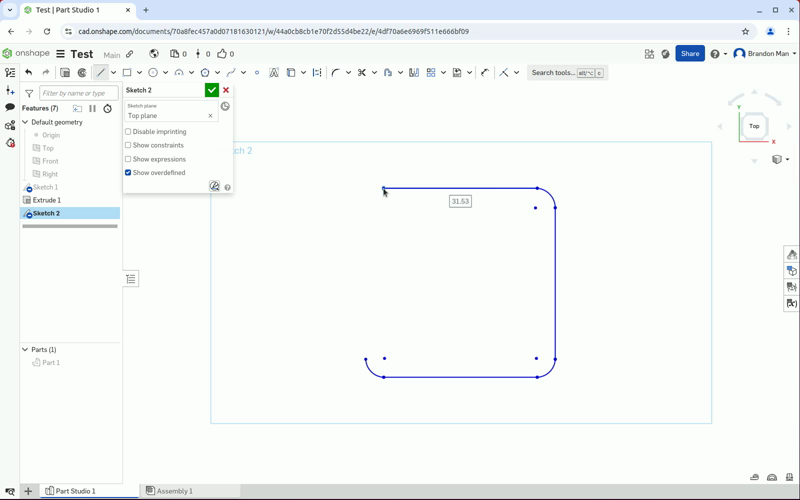
key(a)
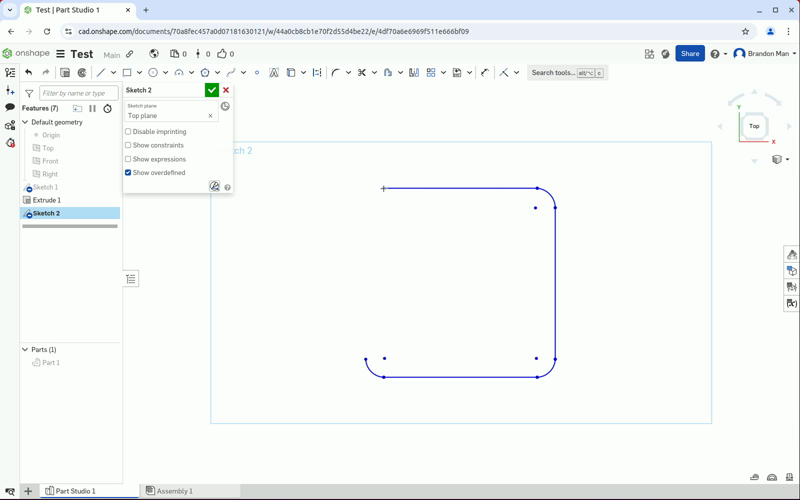
mouse_move(383, 188)
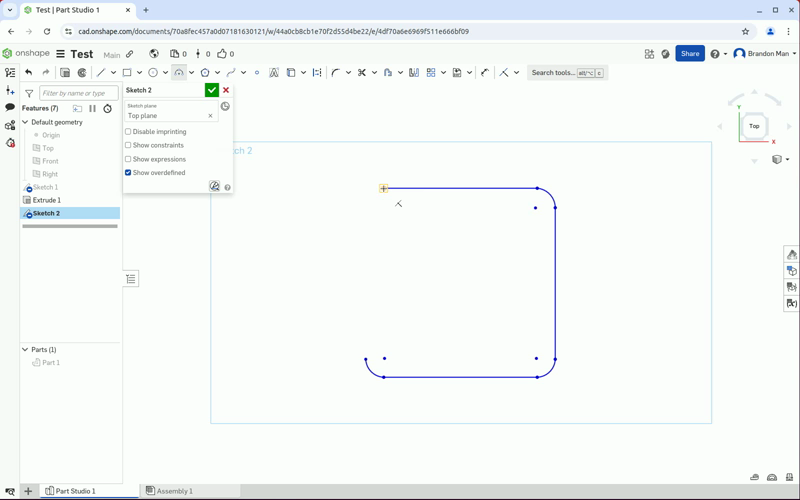
click(383, 188)
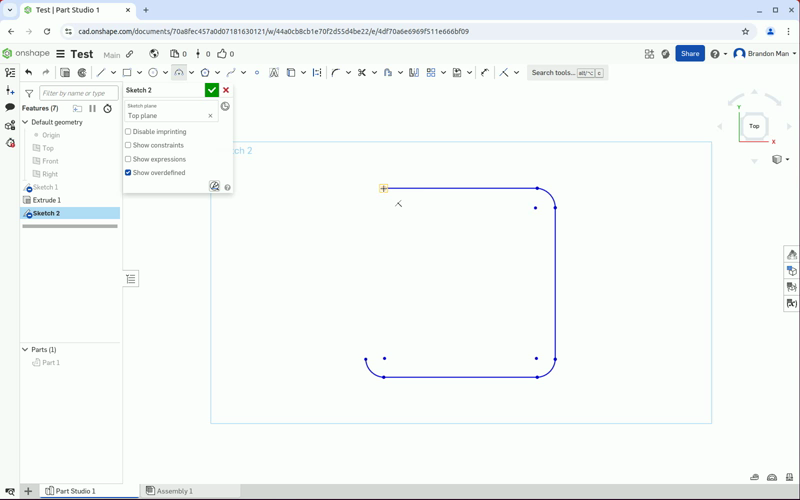
key_down(shift)
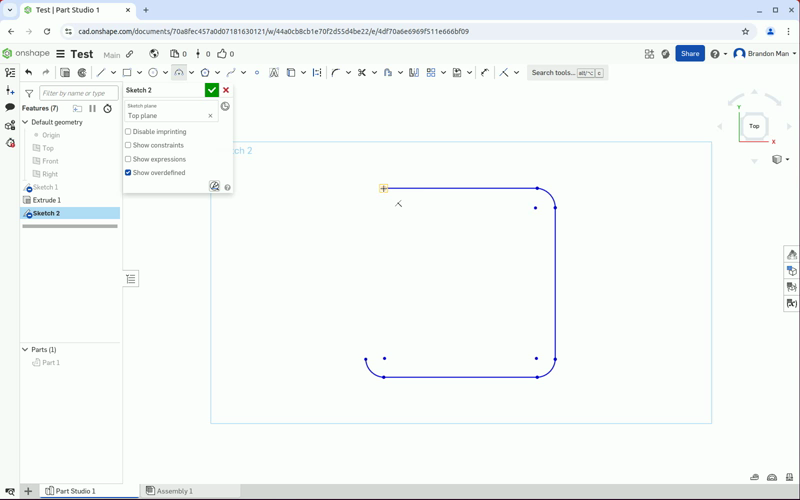
mouse_move(365, 207)
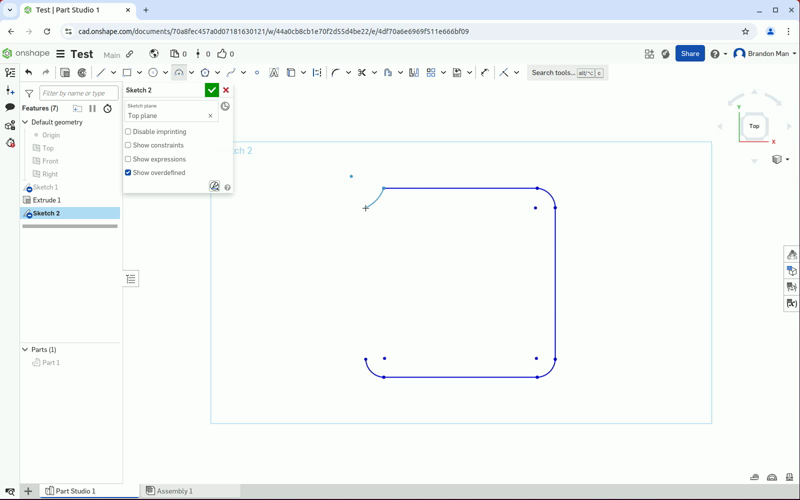
click(365, 207)
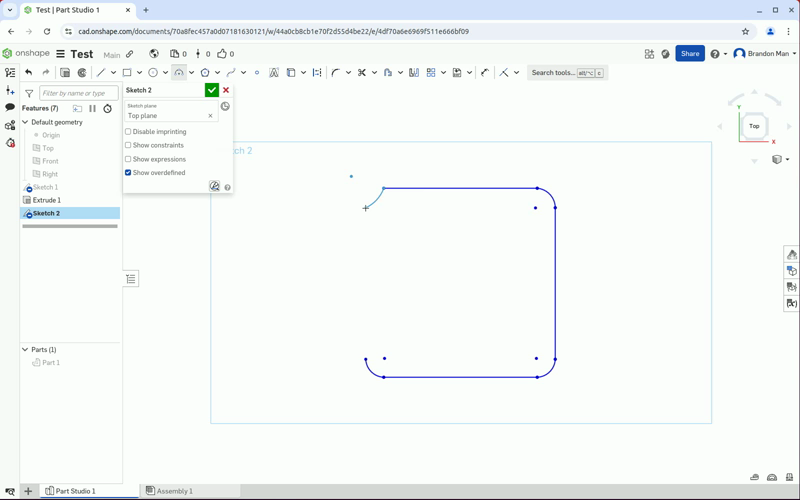
mouse_move(370, 194)
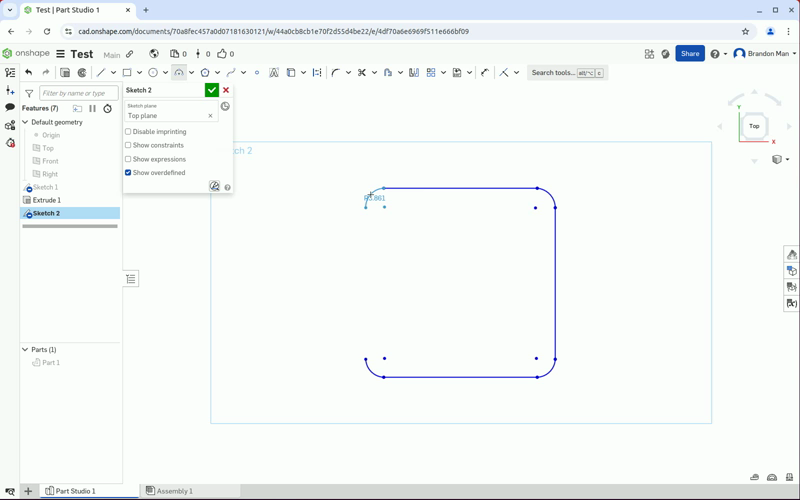
click(370, 194)
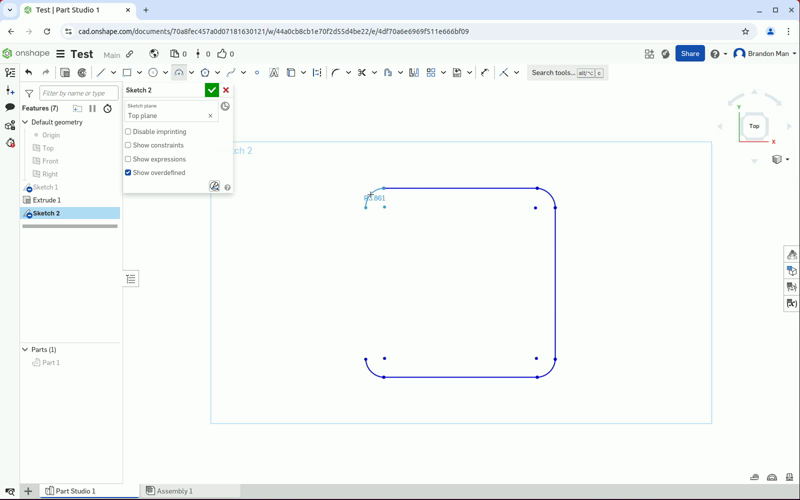
key_up(shift)
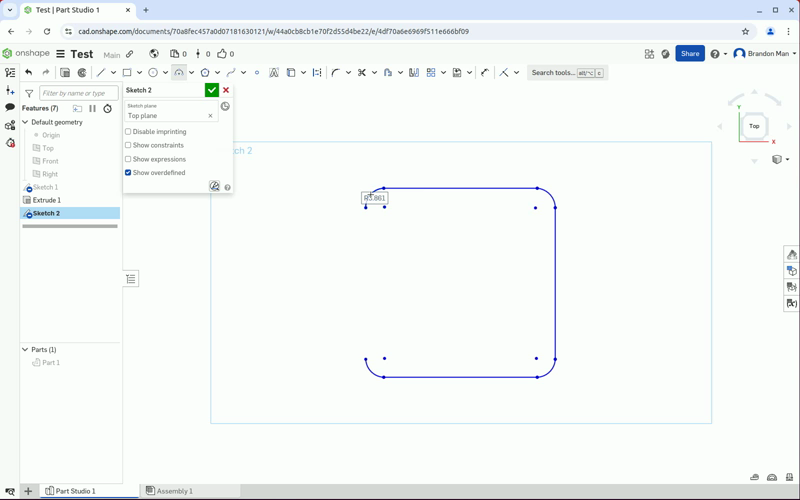
key(esc)
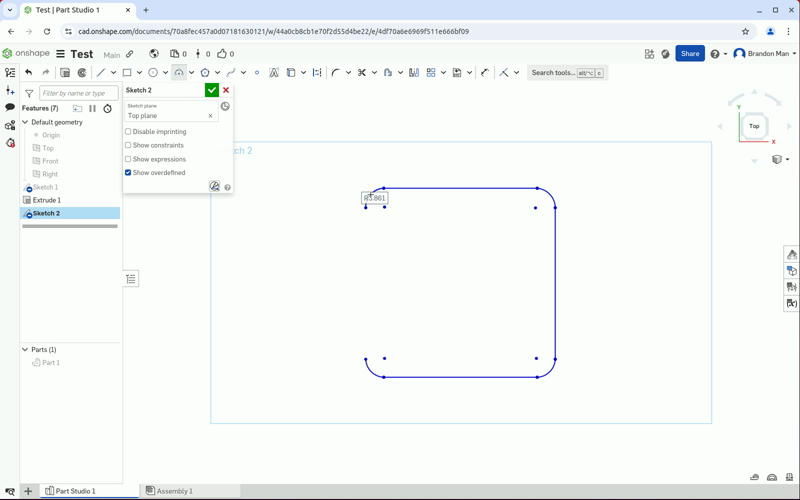
key(l)
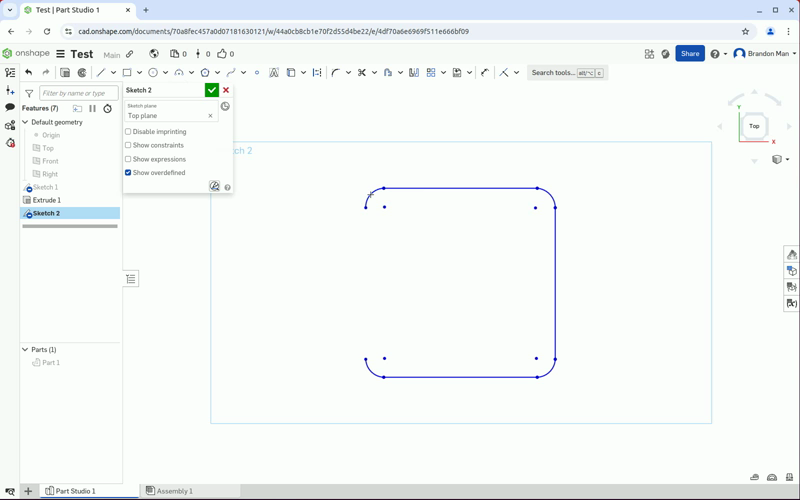
mouse_move(365, 207)
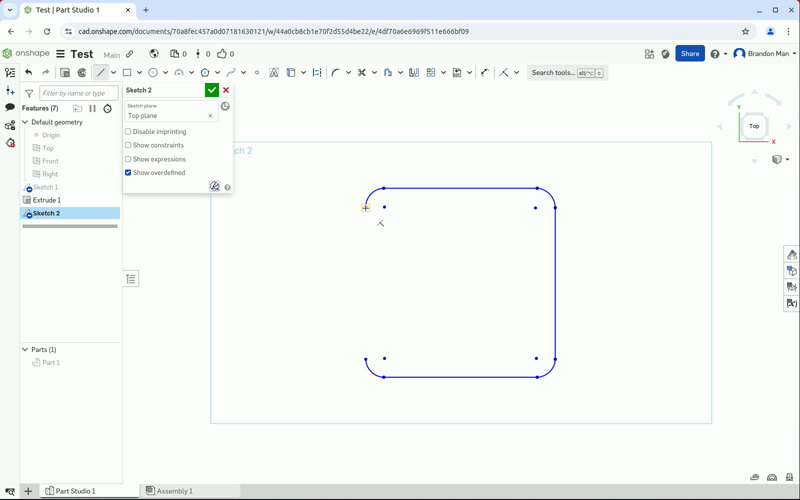
click(365, 207)
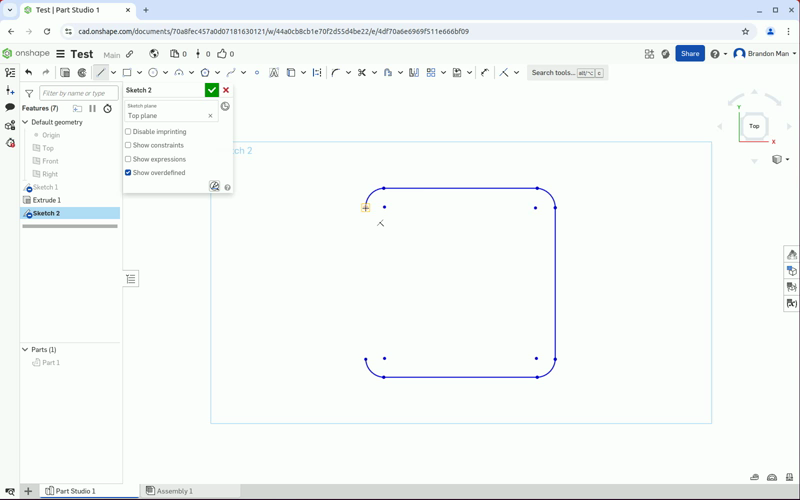
key_down(shift)
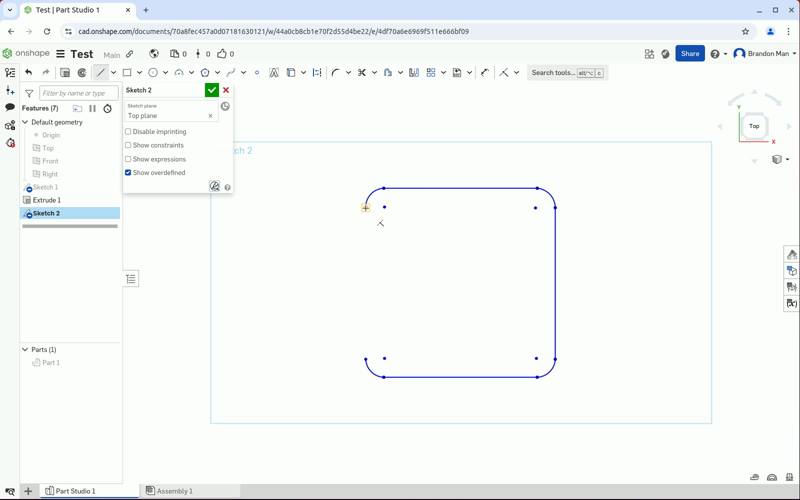
mouse_move(365, 359)
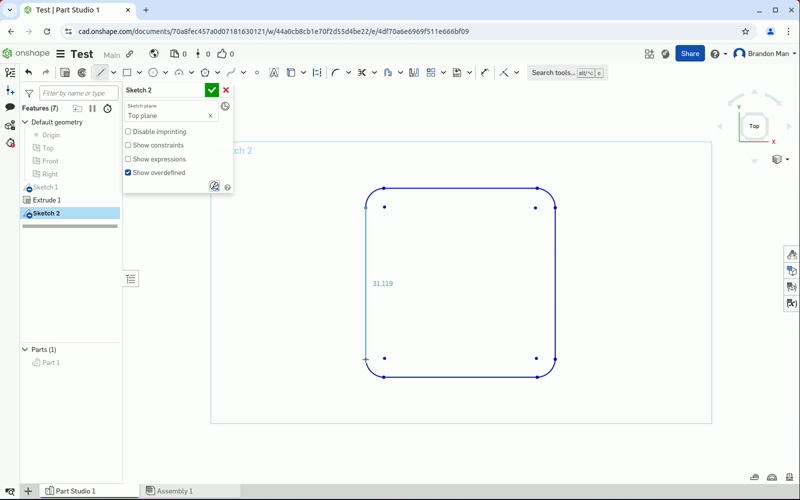
key_up(shift)
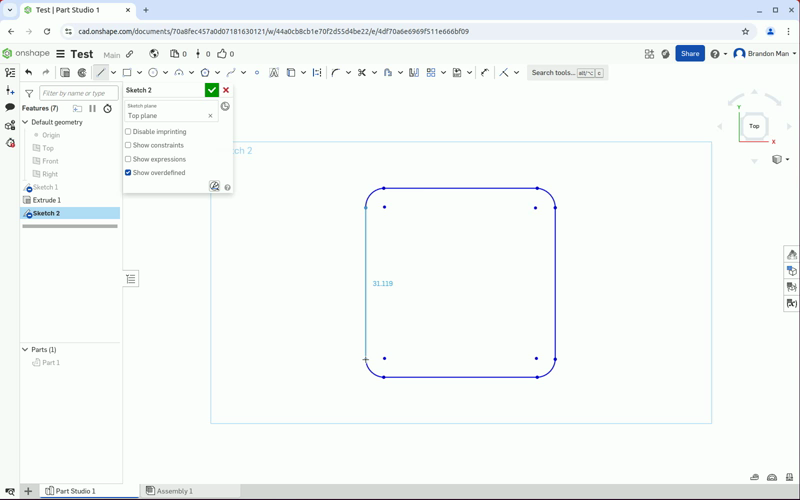
click(365, 359)
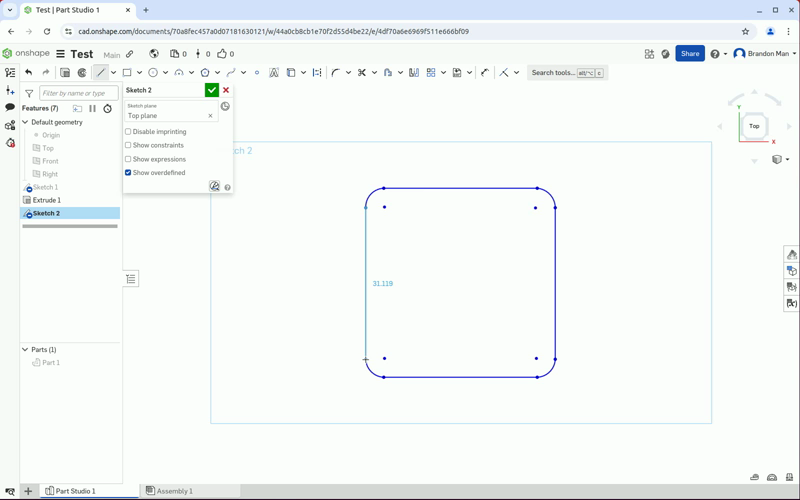
key(esc)
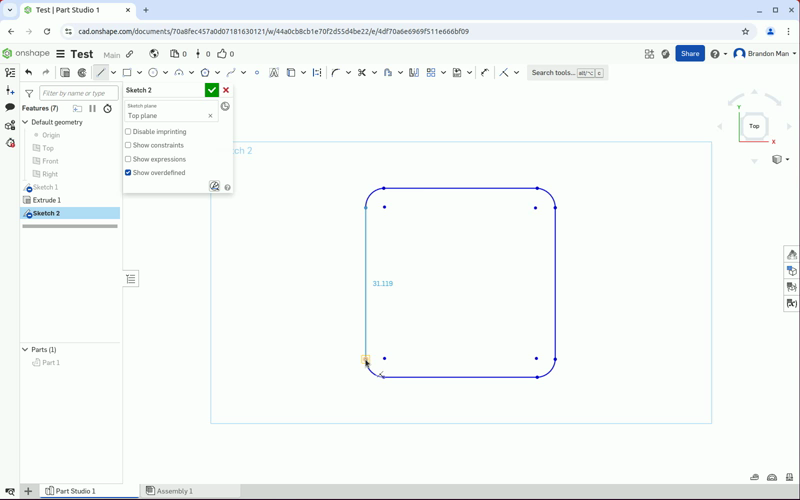
key(l)
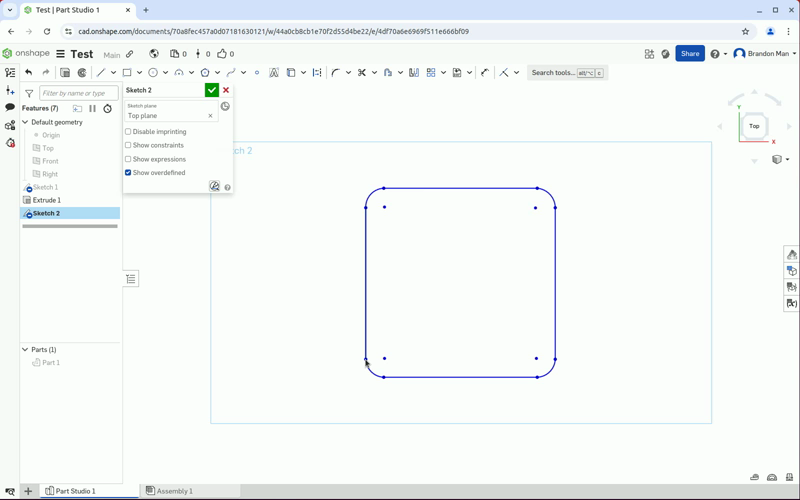
key_down(shift)
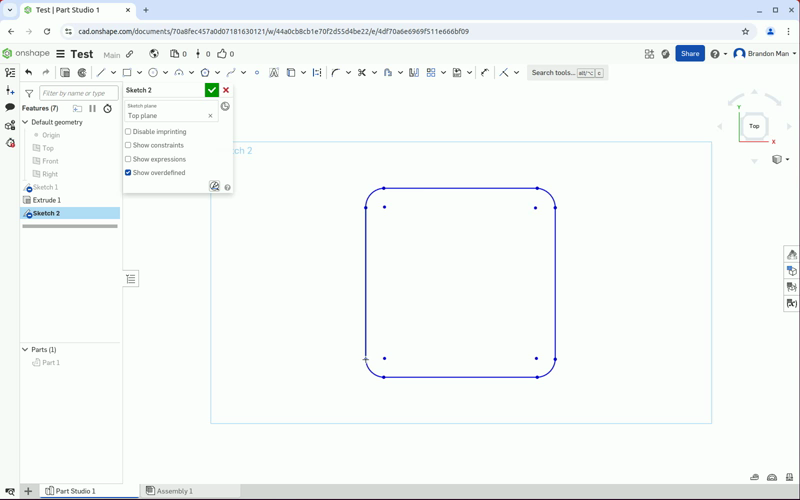
mouse_move(441, 245)
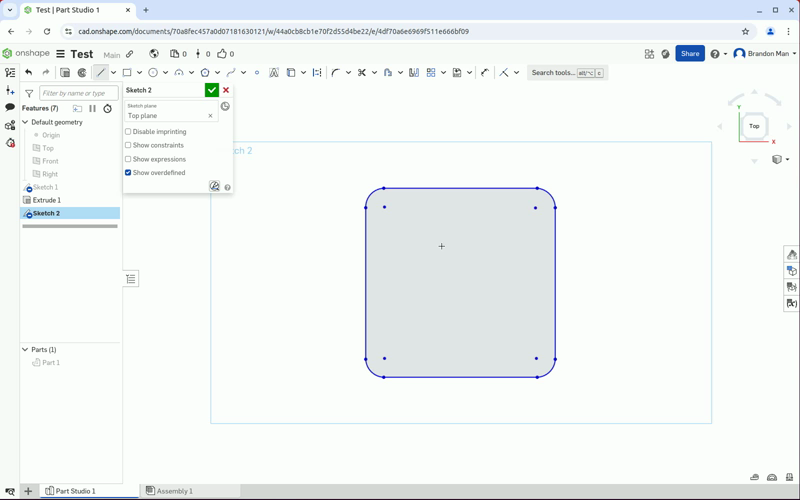
click(441, 245)
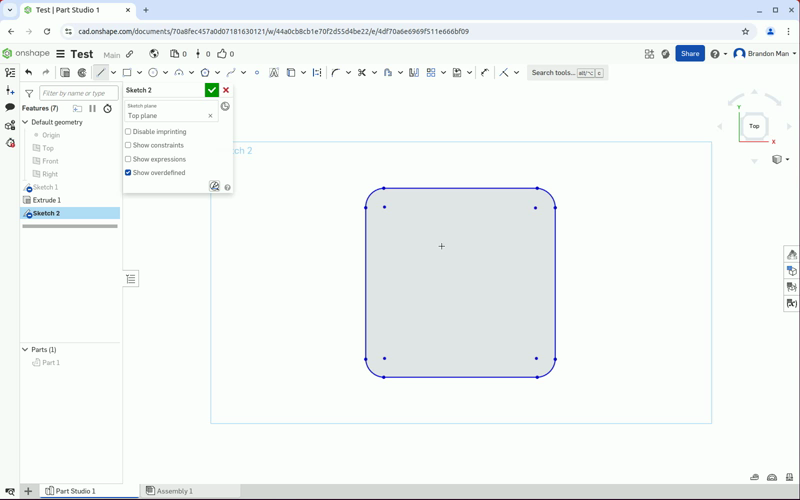
key_up(shift)
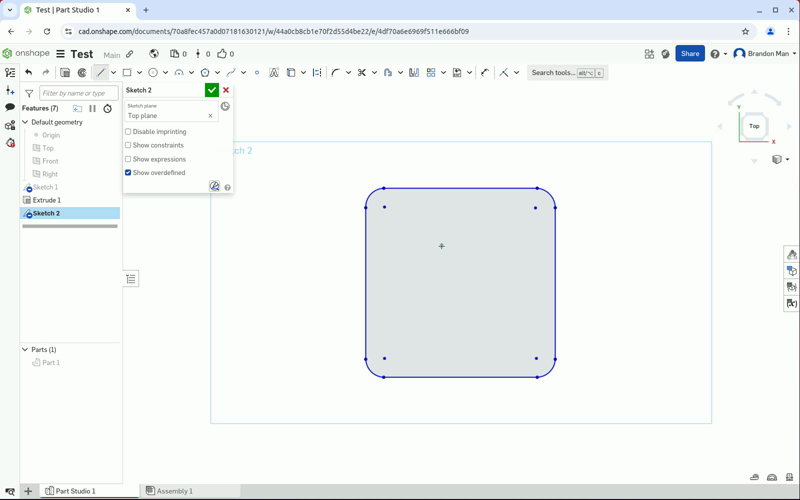
key_down(shift)
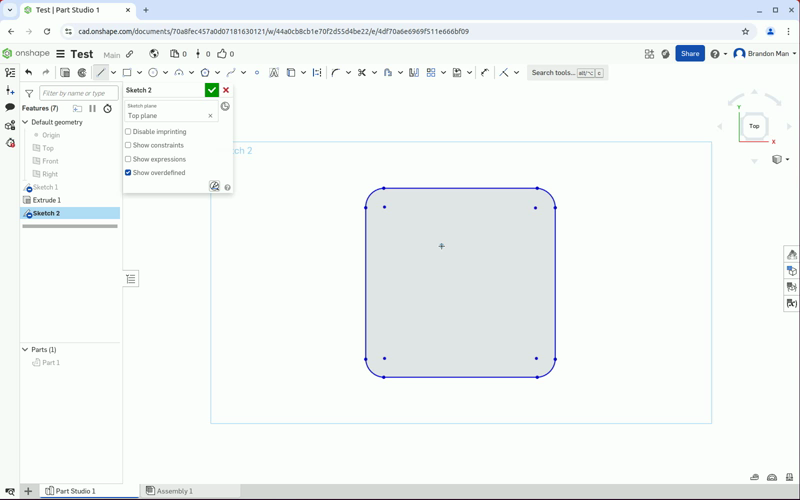
mouse_move(471, 245)
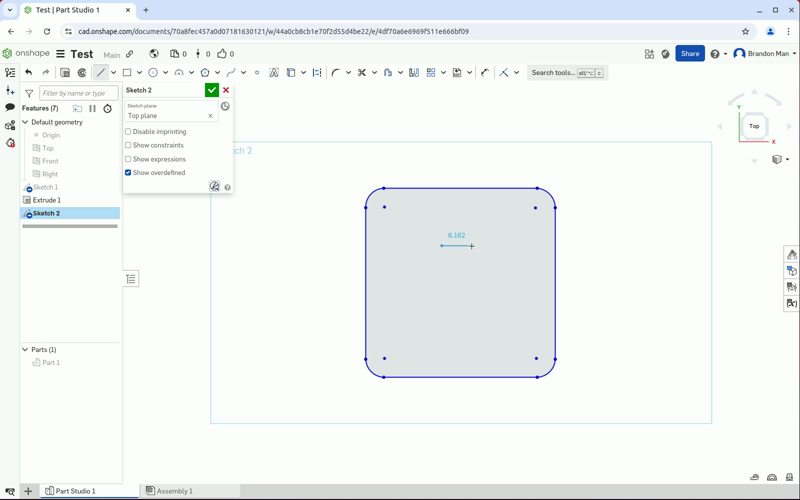
mouse_move(463, 245)
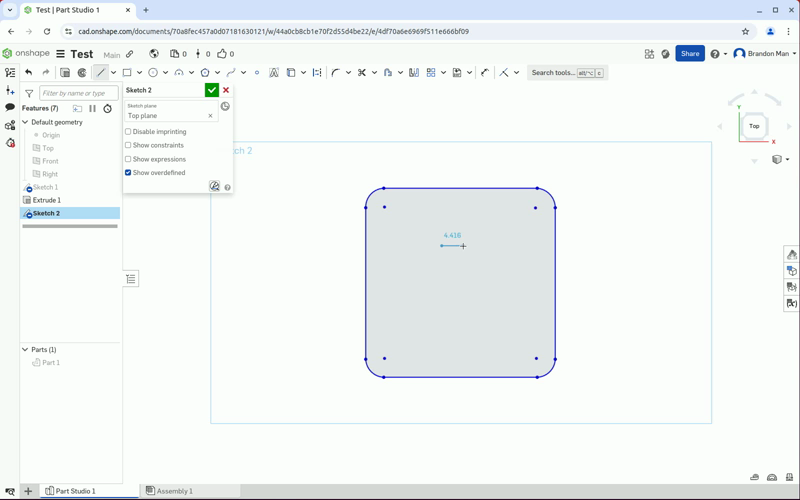
click(463, 245)
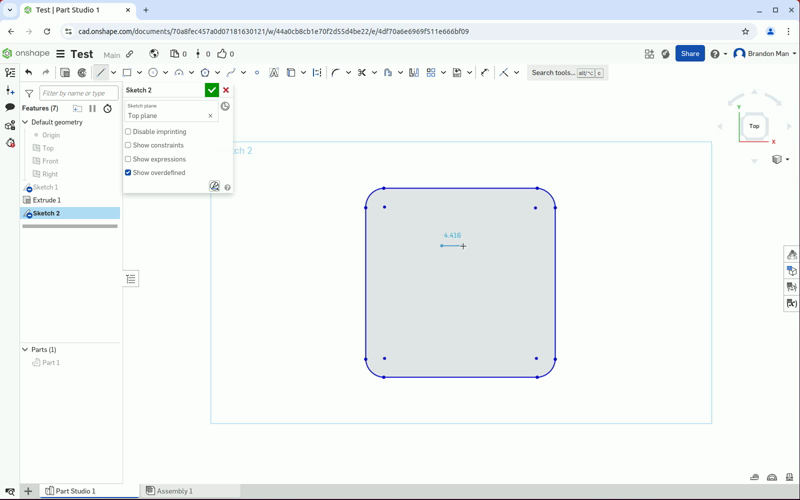
key_up(shift)
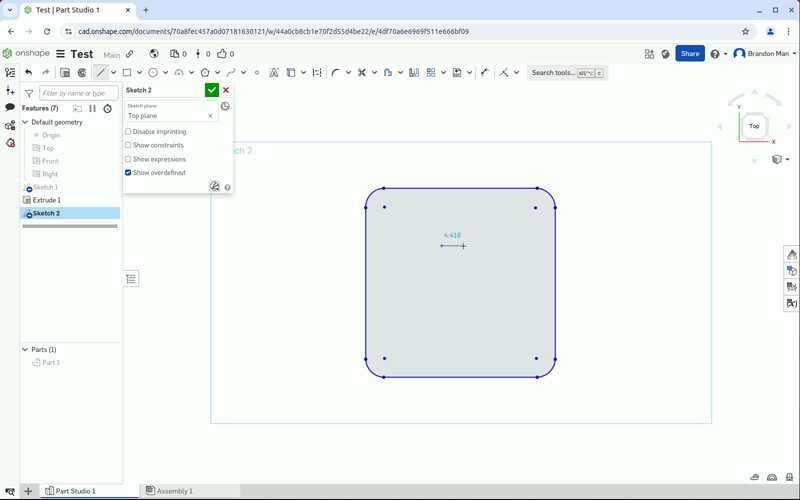
key_down(shift)
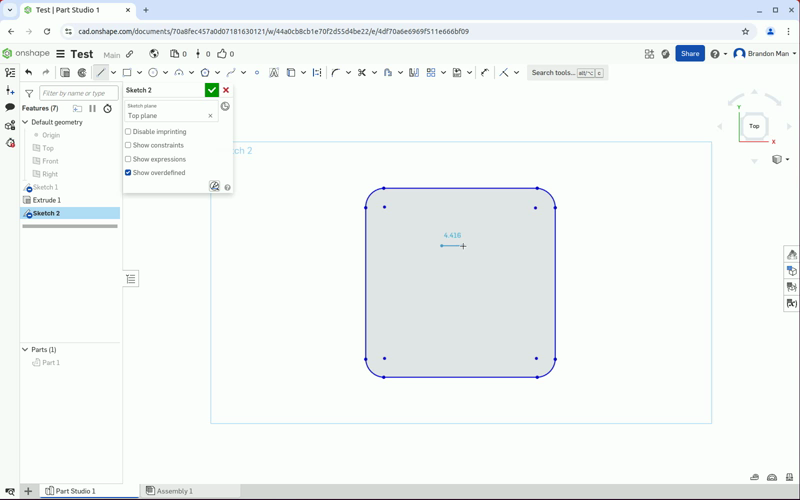
mouse_move(463, 333)
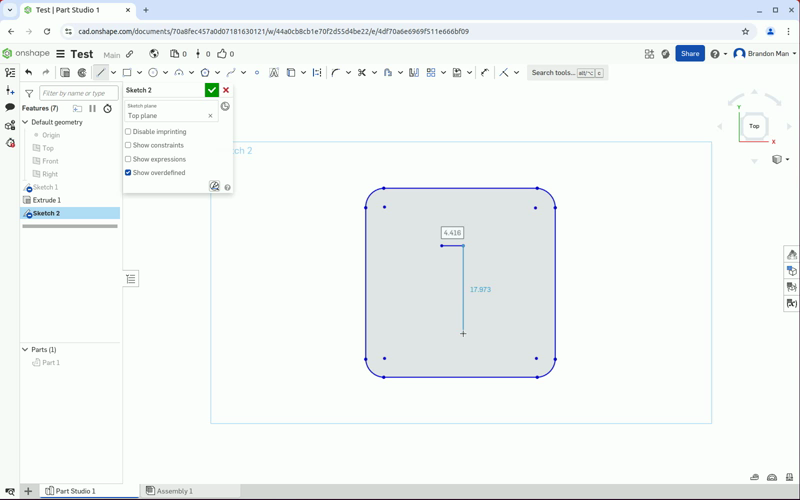
click(463, 333)
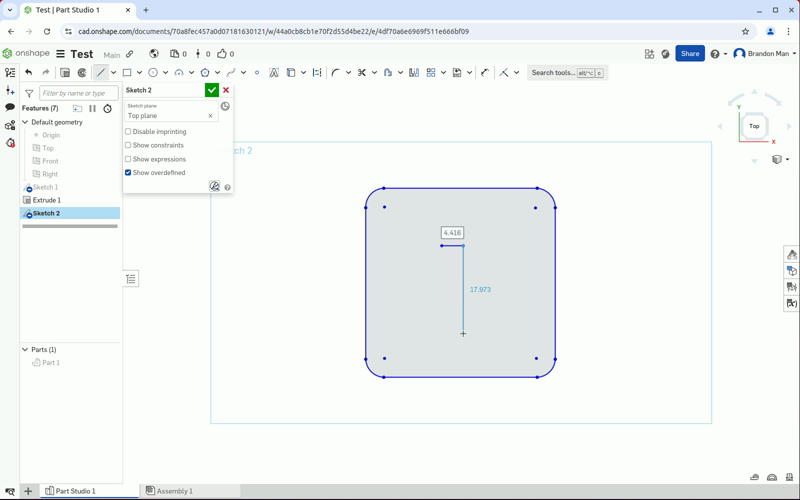
key_up(shift)
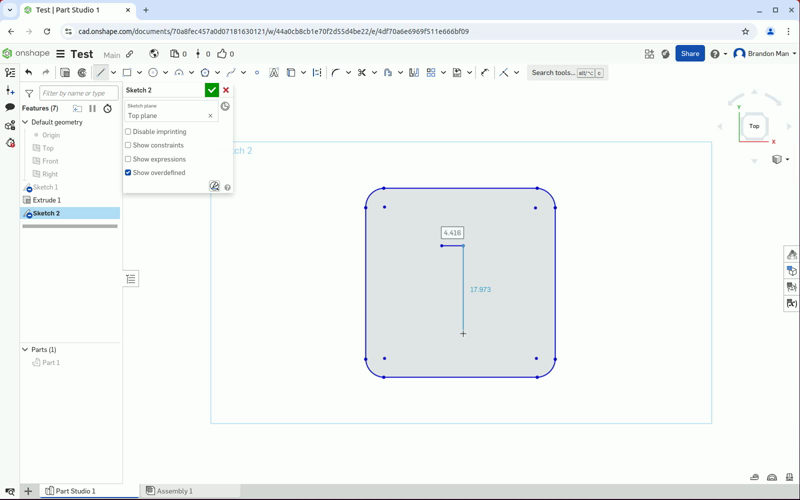
key_down(shift)
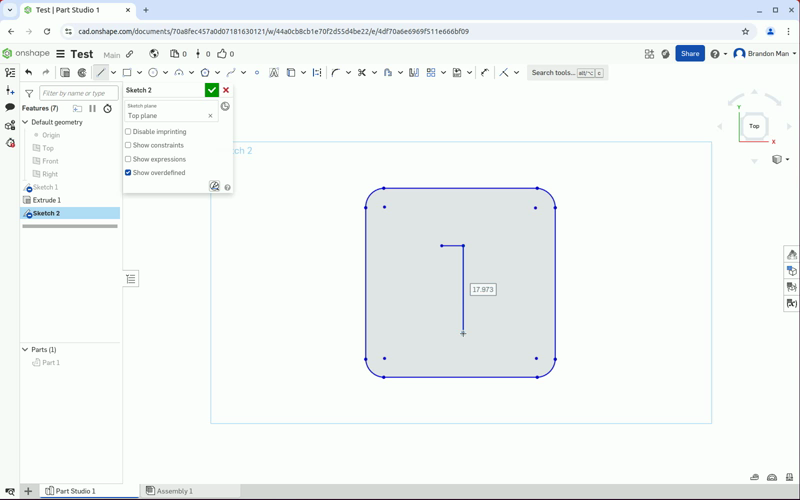
mouse_move(493, 333)
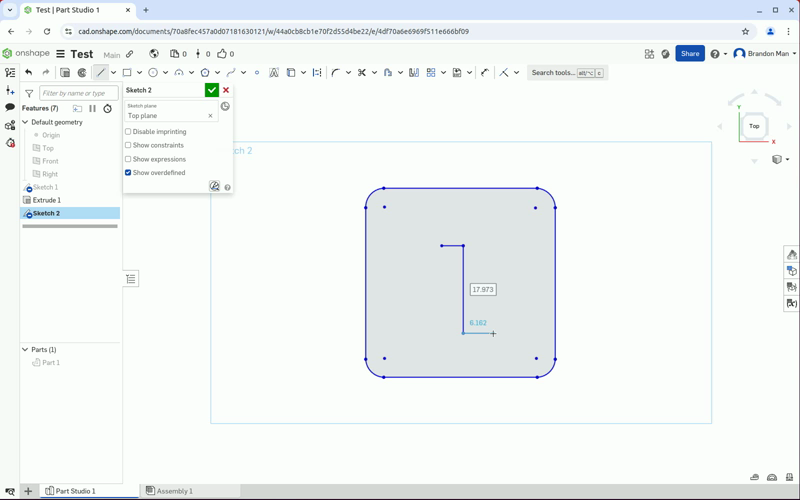
mouse_move(479, 333)
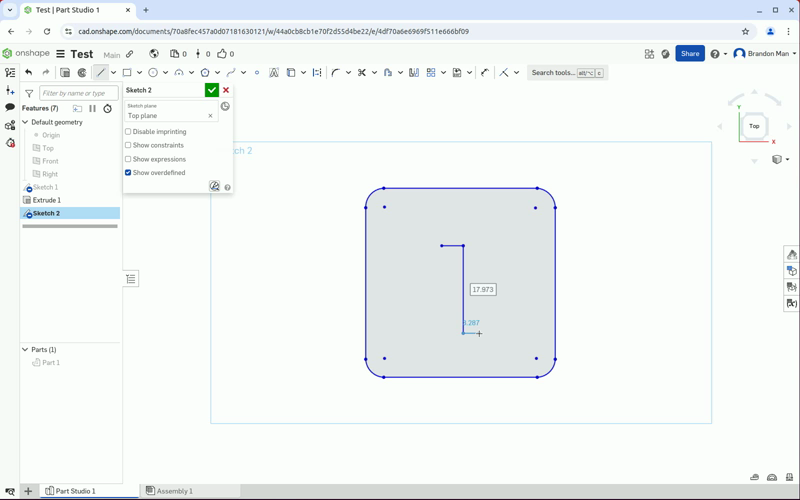
click(479, 333)
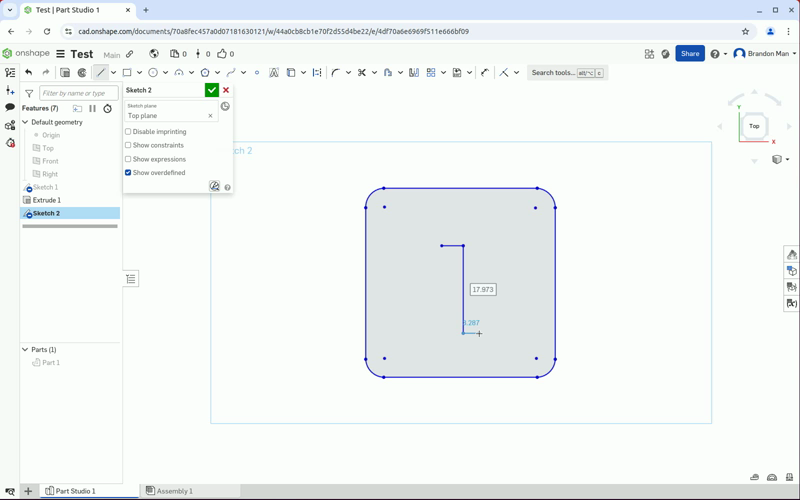
key_up(shift)
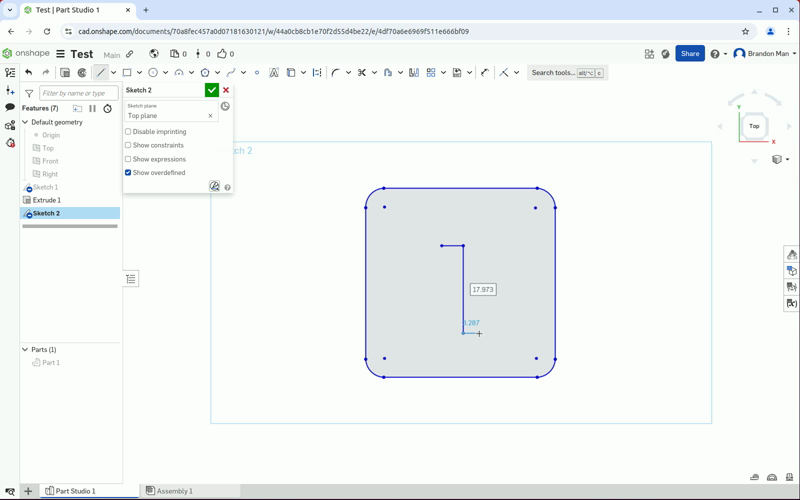
key_down(shift)
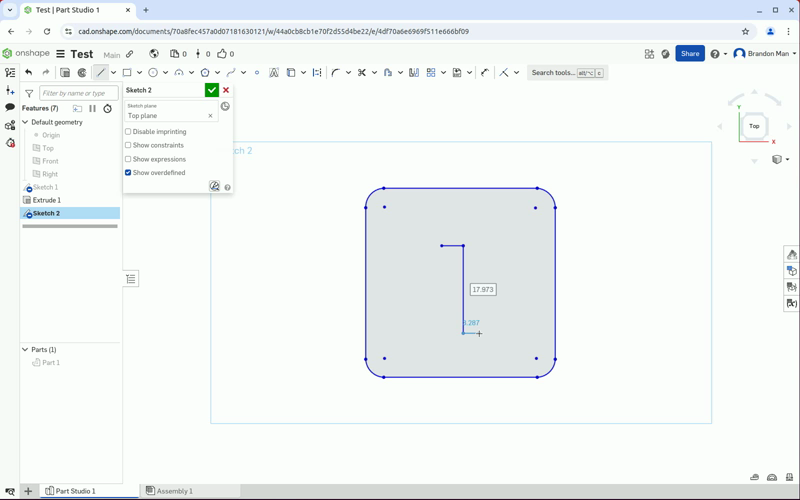
mouse_move(479, 233)
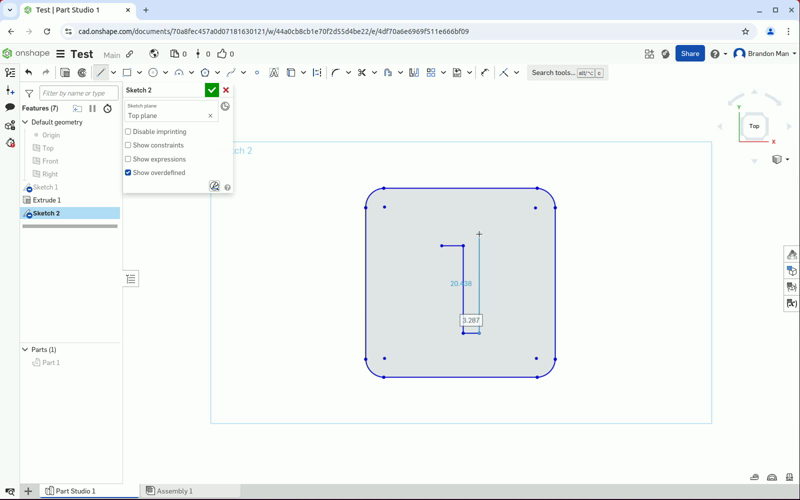
click(479, 233)
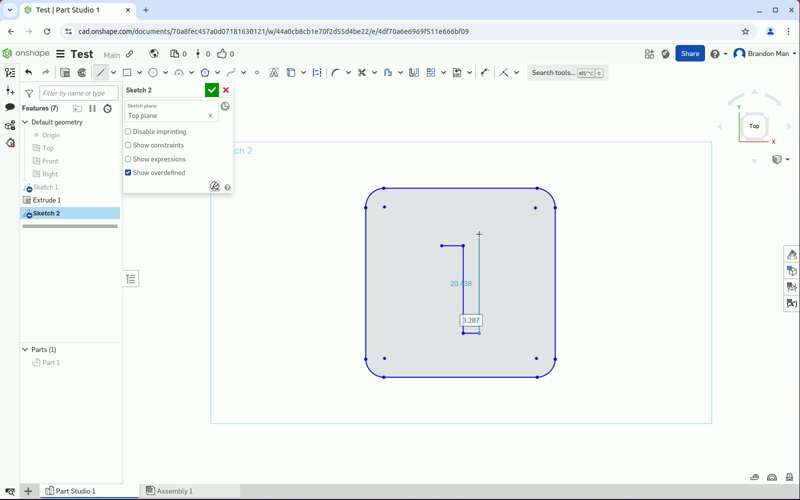
key_up(shift)
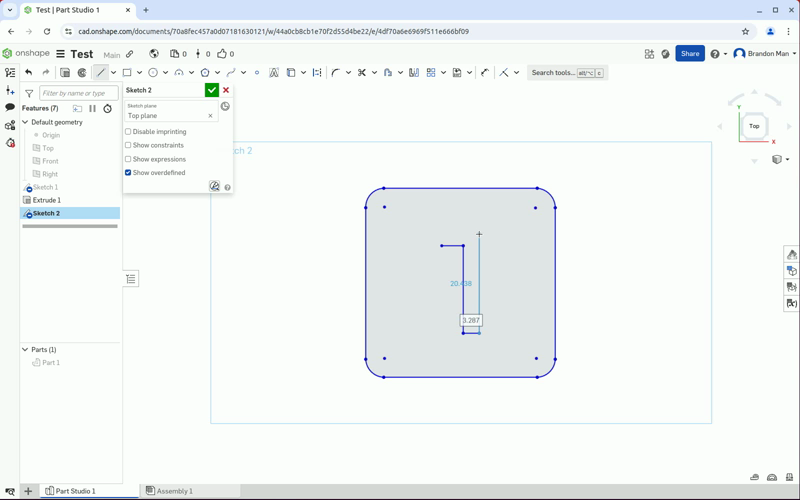
key_down(shift)
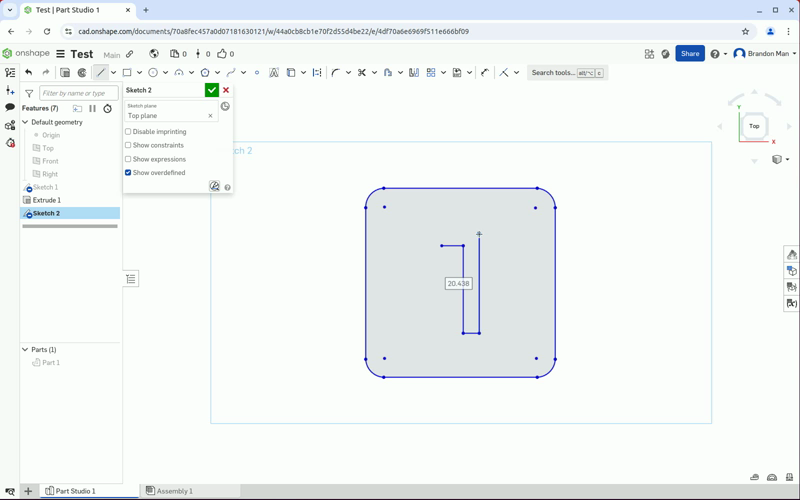
mouse_move(509, 233)
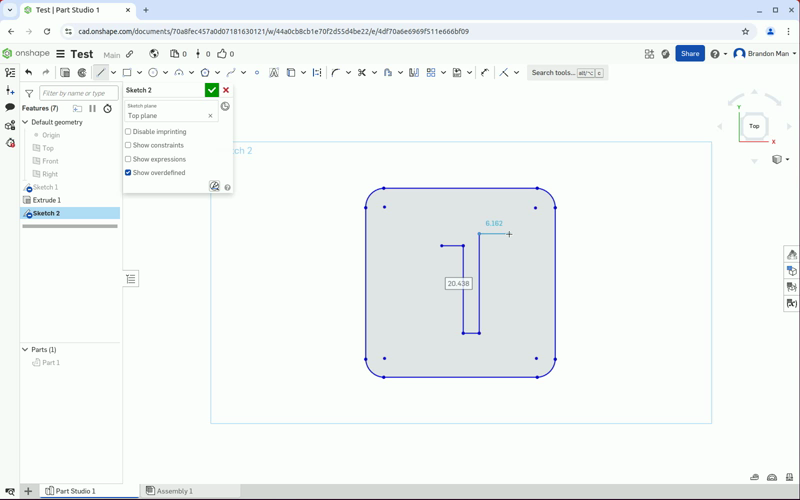
mouse_move(449, 233)
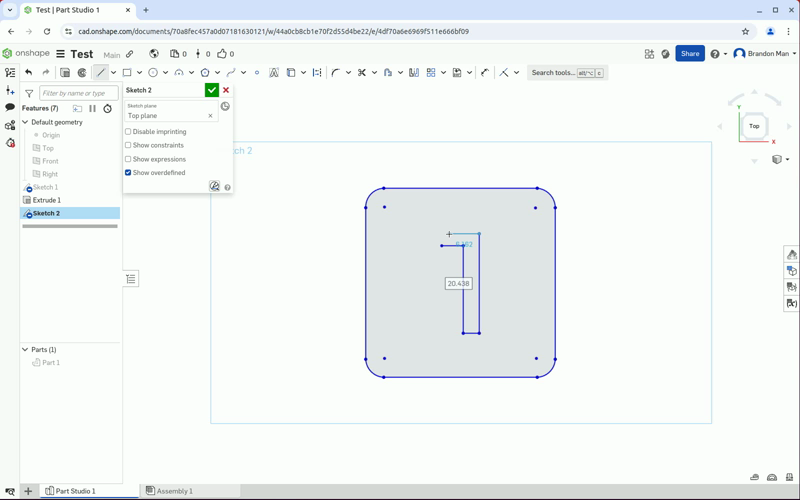
click(449, 233)
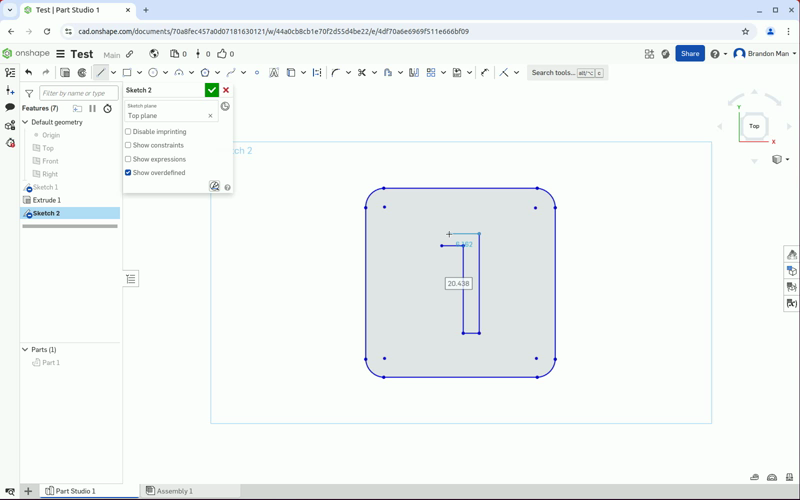
key_up(shift)
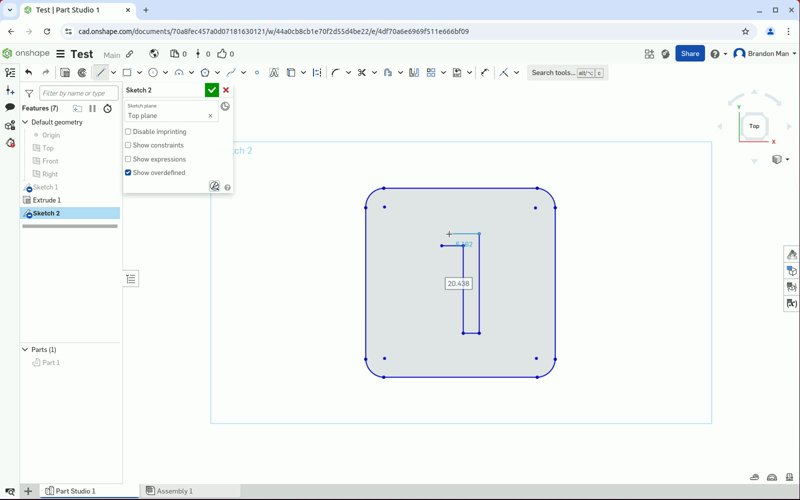
mouse_move(479, 233)
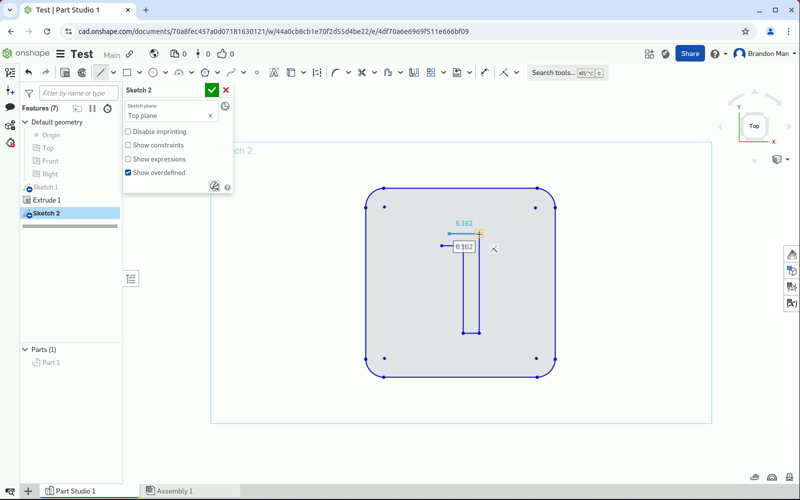
key_down(shift)
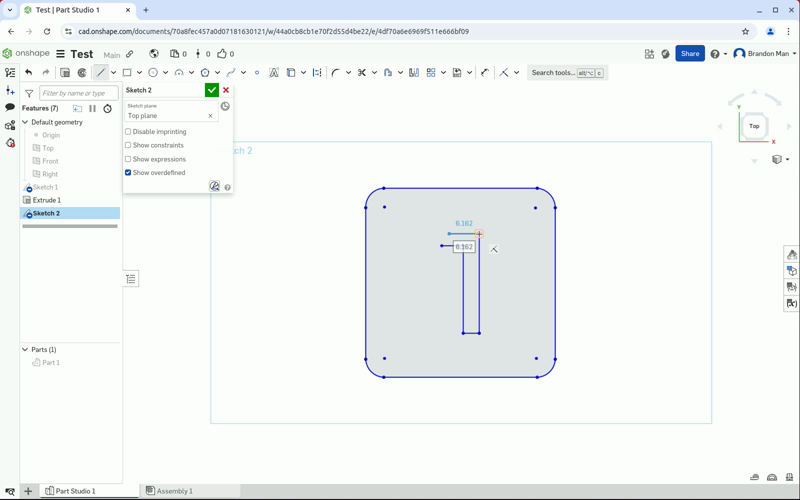
mouse_move(441, 245)
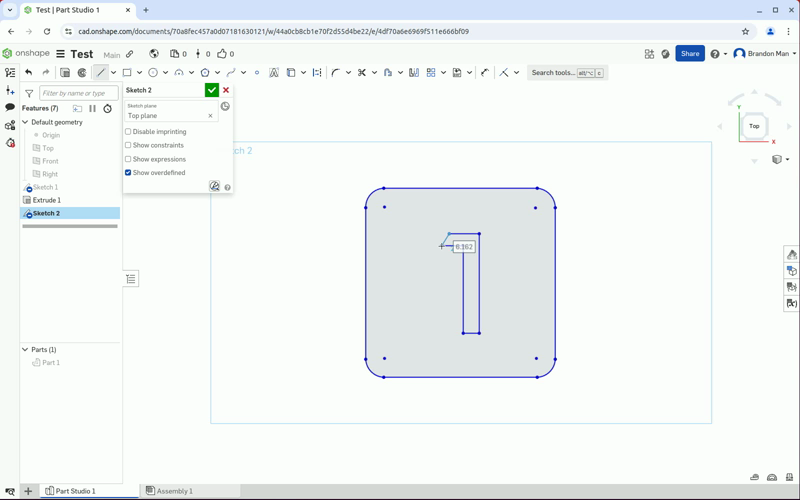
key_up(shift)
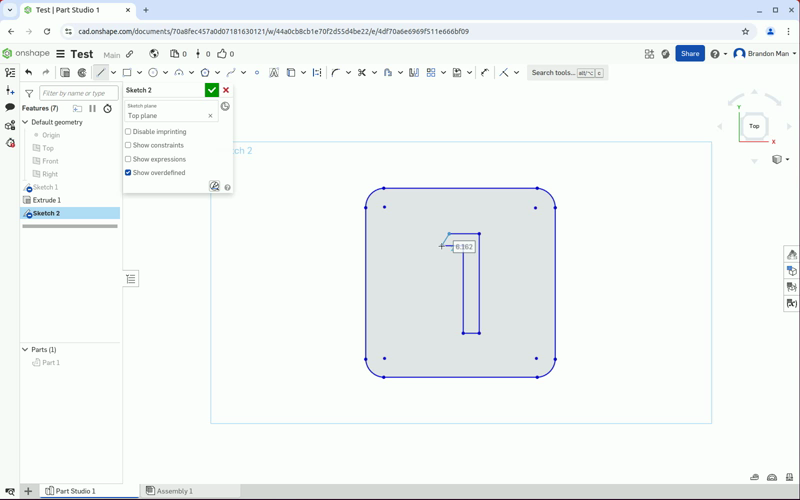
click(441, 245)
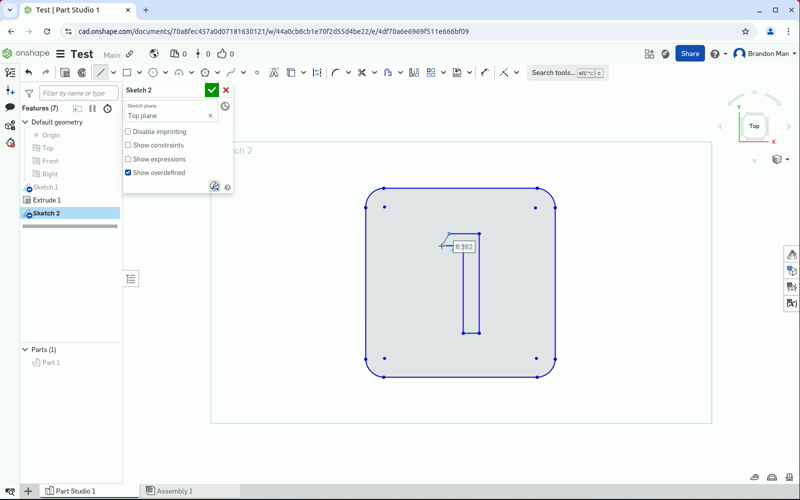
key(esc)
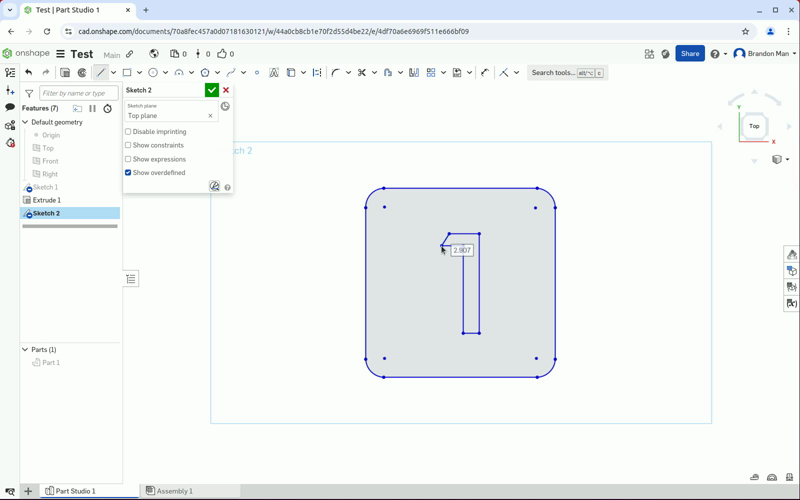
mouse_move(505, 293)
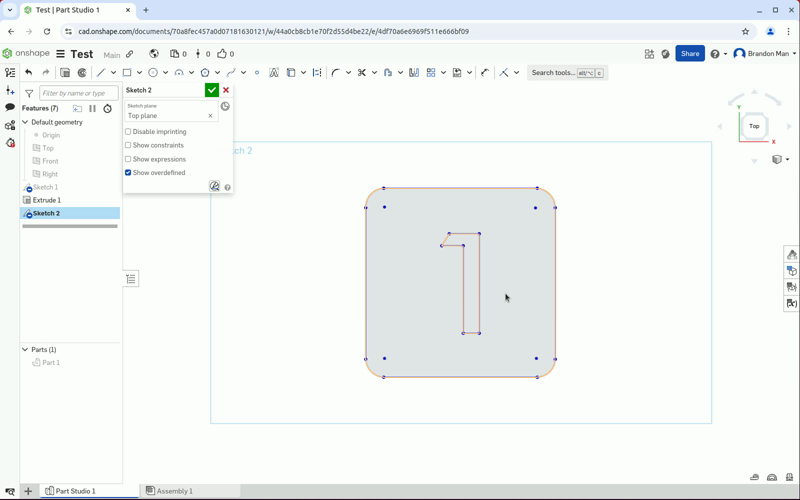
click(505, 293)
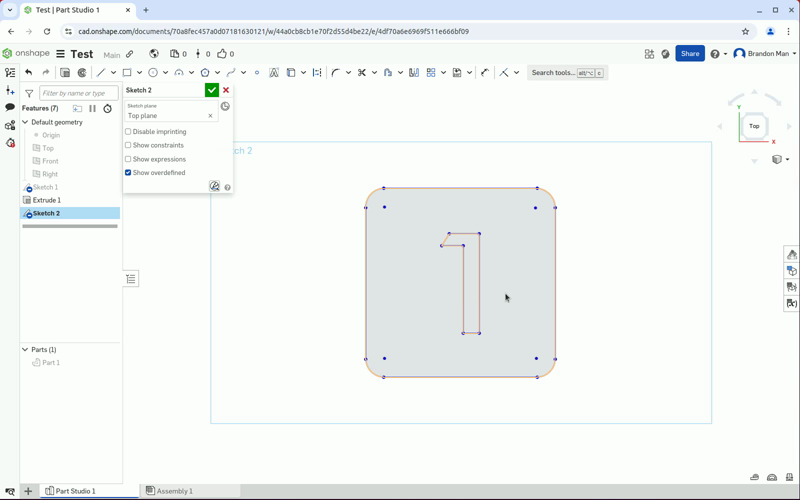
mouse_move(73, 352)
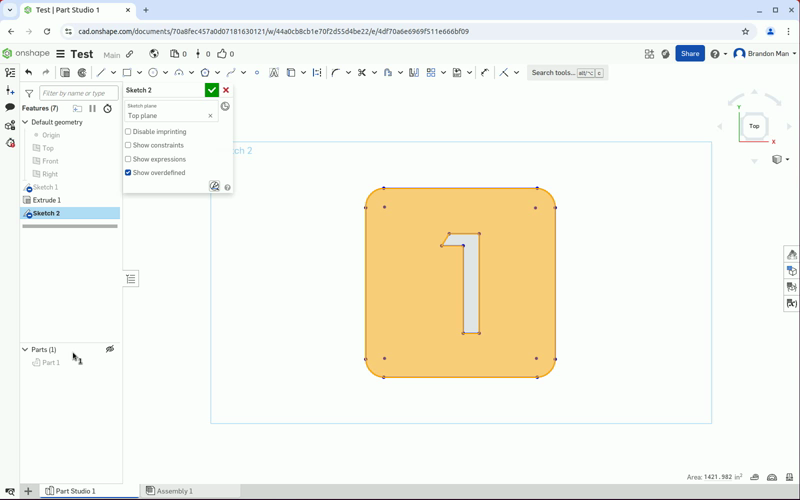
key(shift+y)
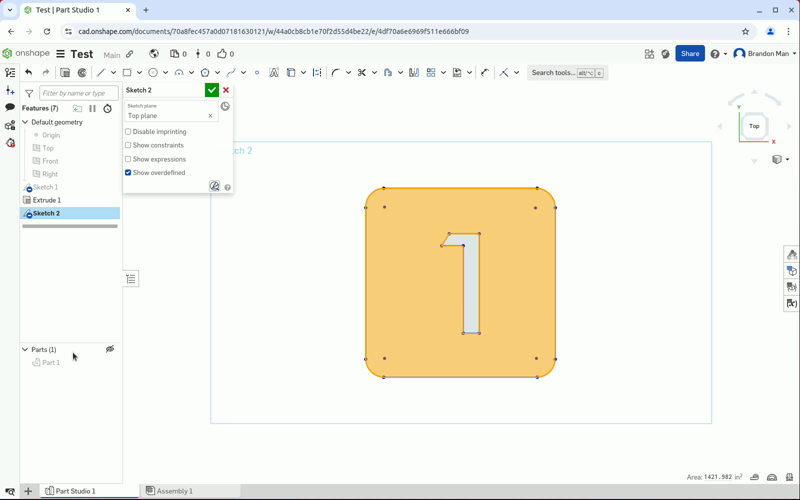
key(shift+e)
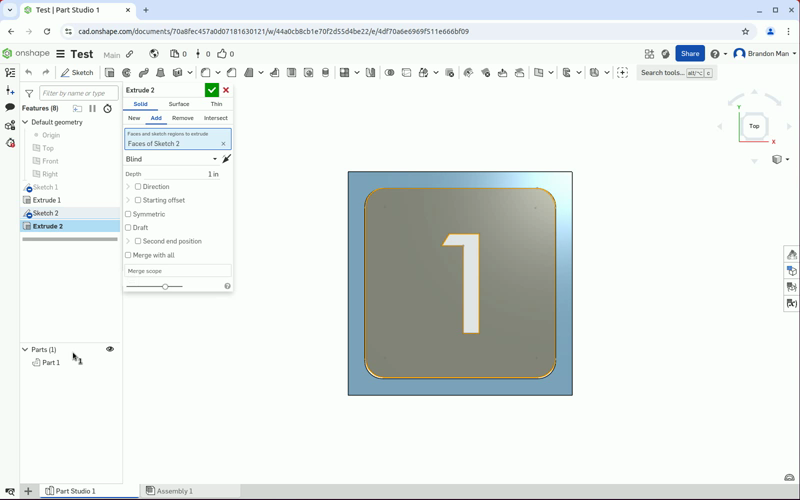
mouse_move(143, 106)
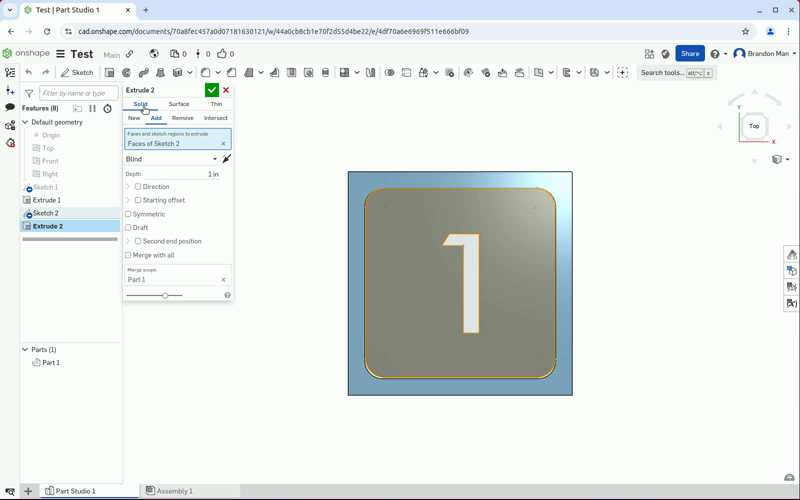
click(143, 106)
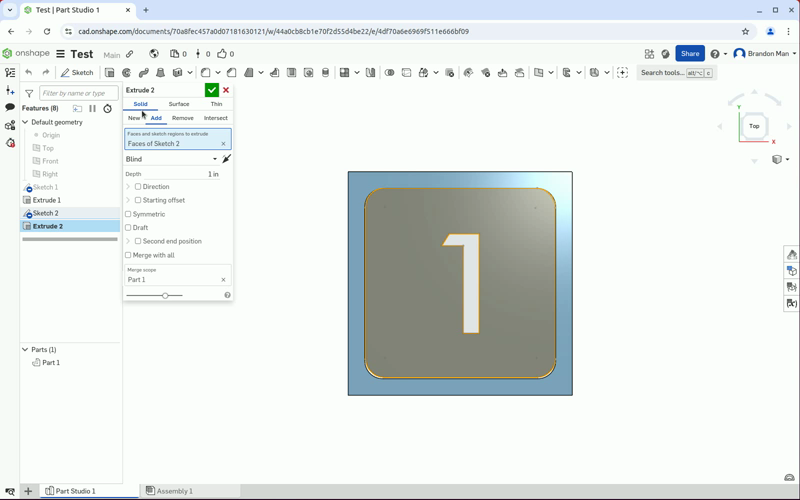
mouse_move(137, 120)
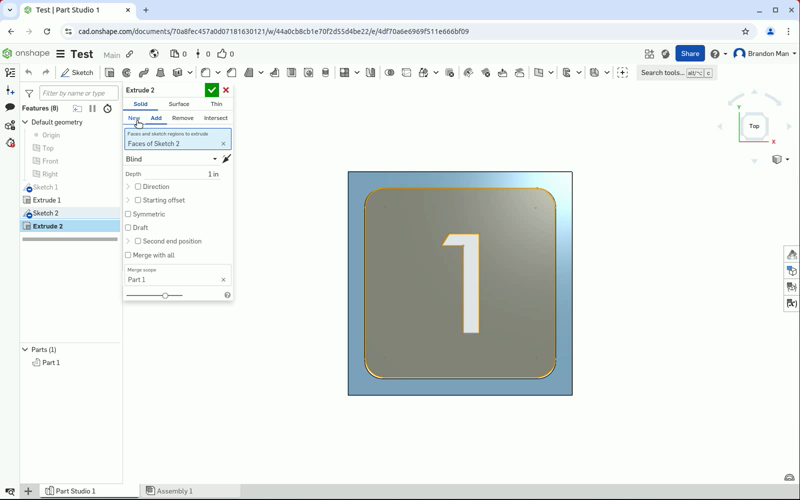
click(137, 120)
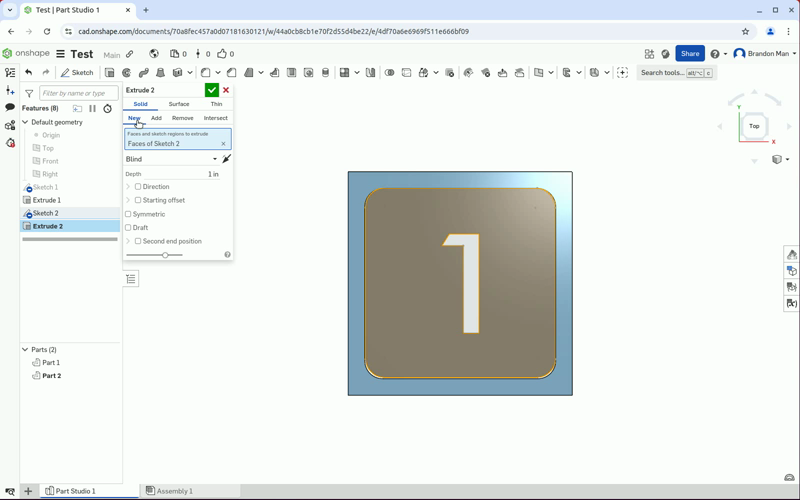
key(tab, 4)
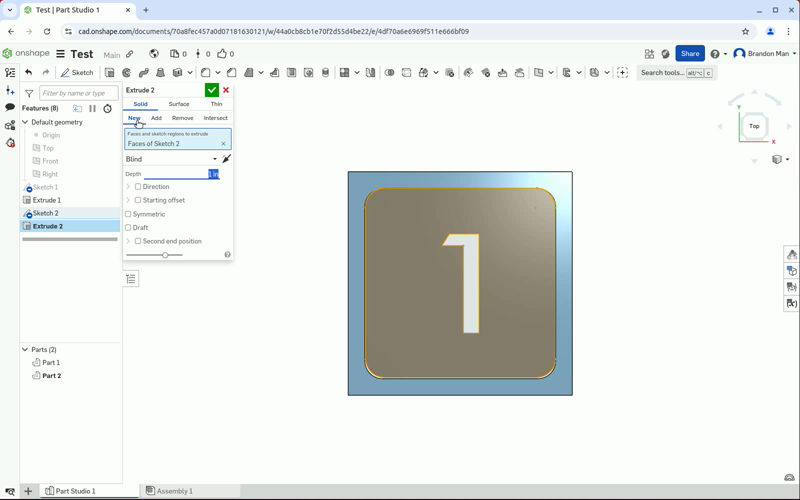
text(17.813)
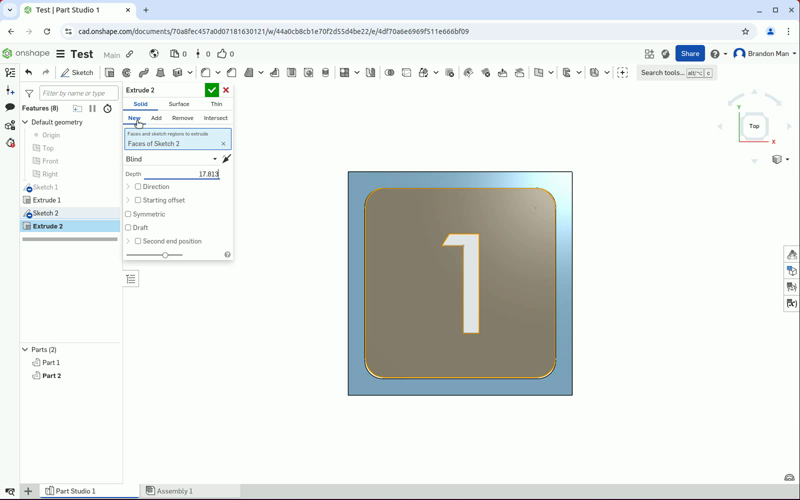
key(enter)
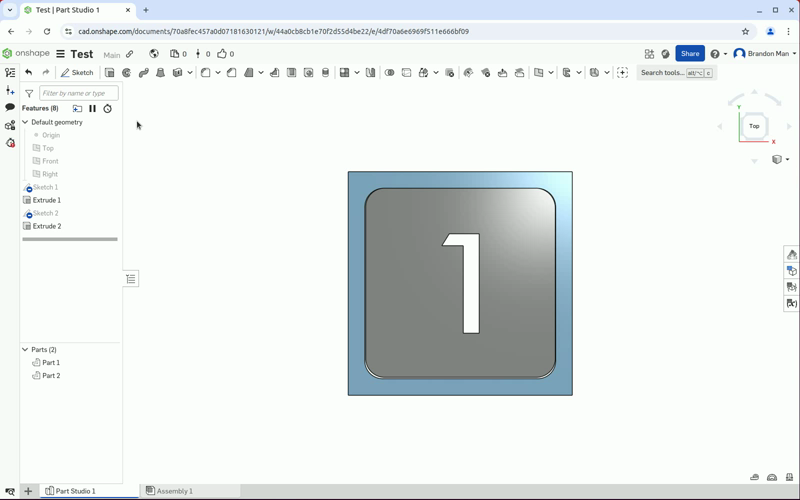
key(shift+h)
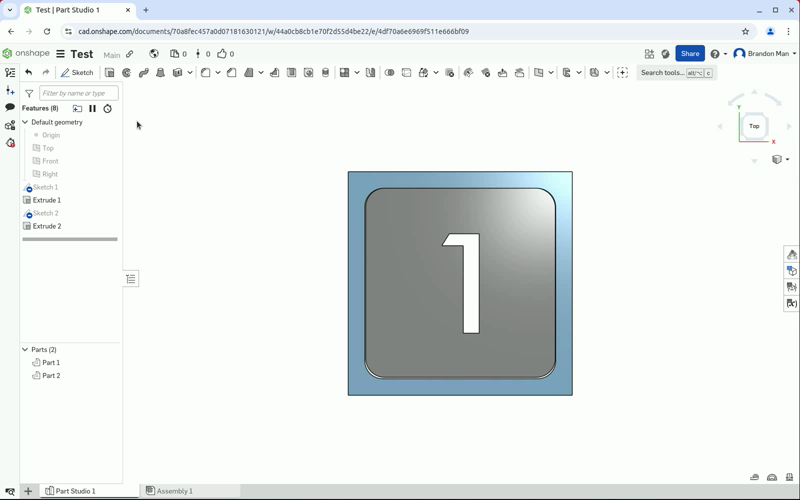
key(shift+h)
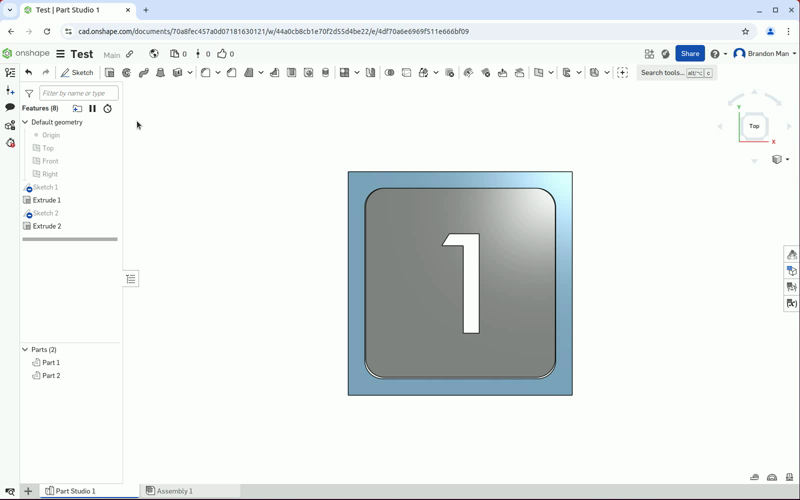
mouse_move(73, 189)
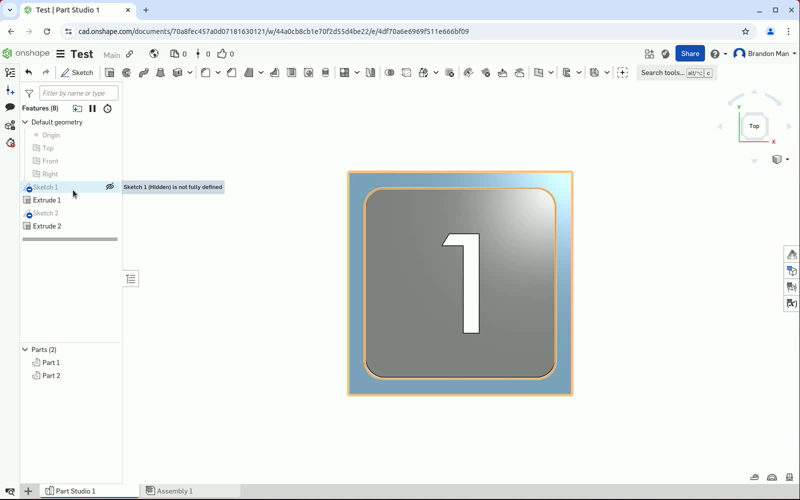
click(73, 189)
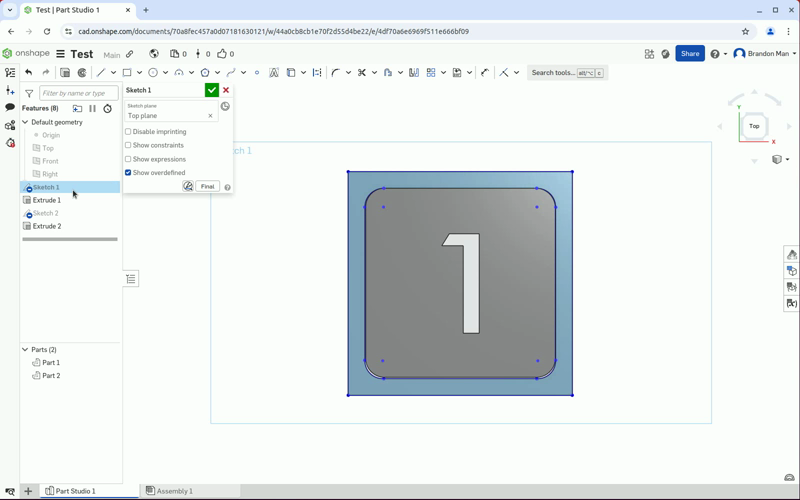
mouse_move(229, 92)
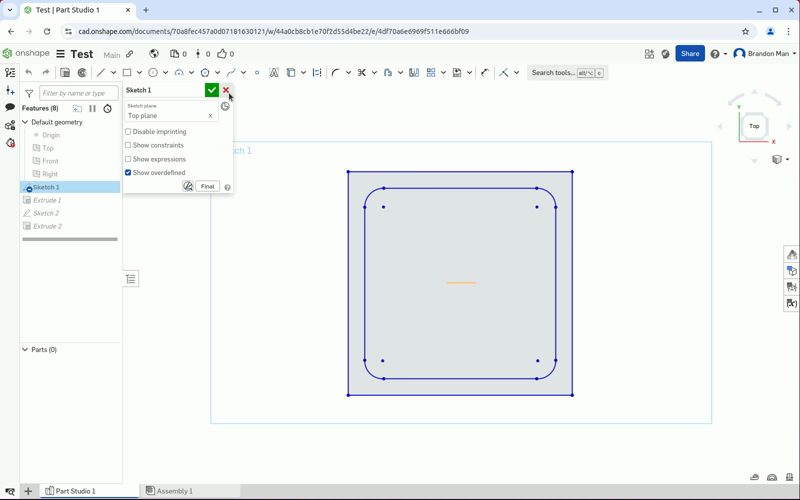
click(229, 92)
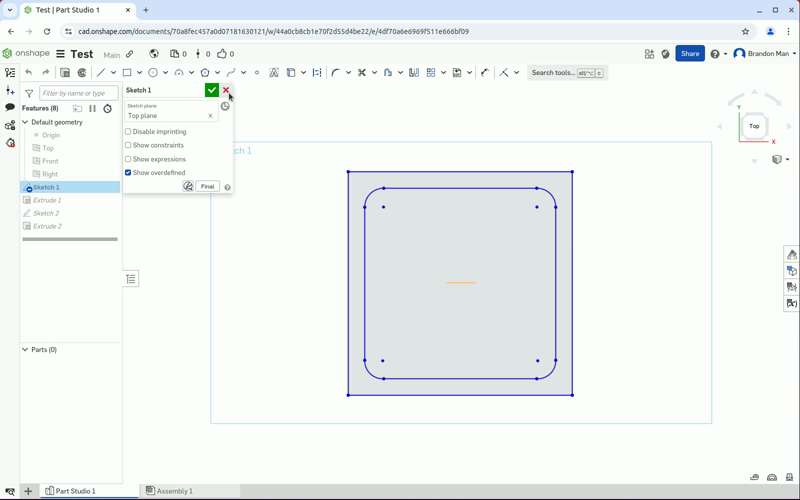
key(shift+s)
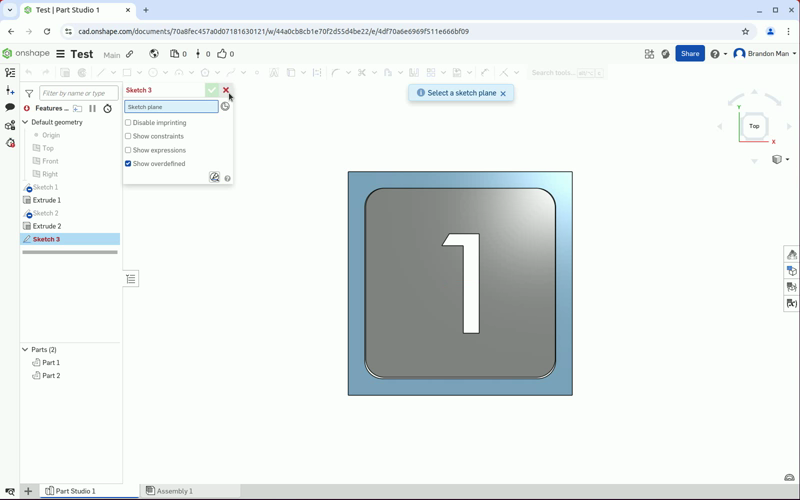
mouse_move(73, 150)
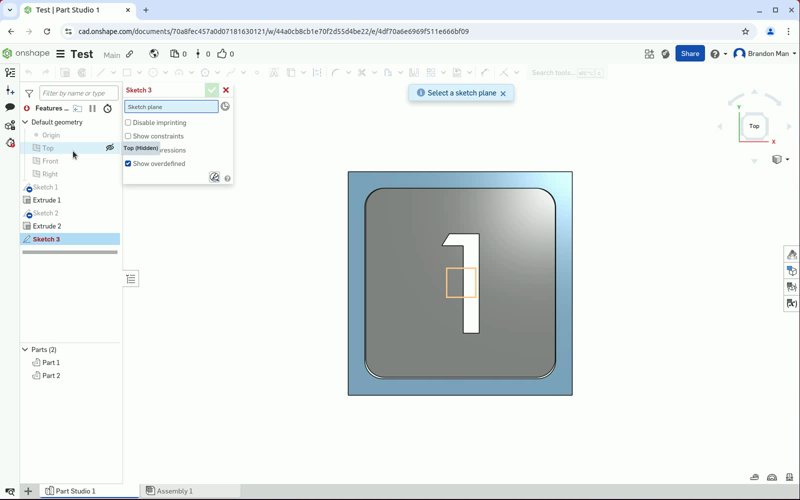
click(73, 150)
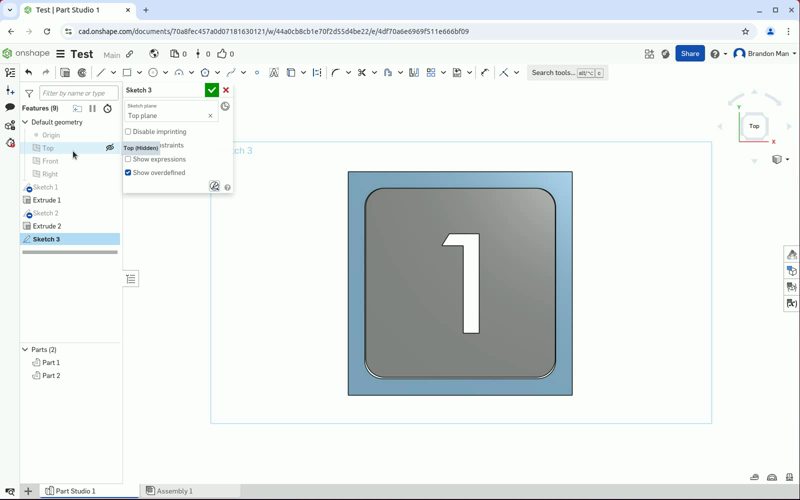
mouse_move(73, 352)
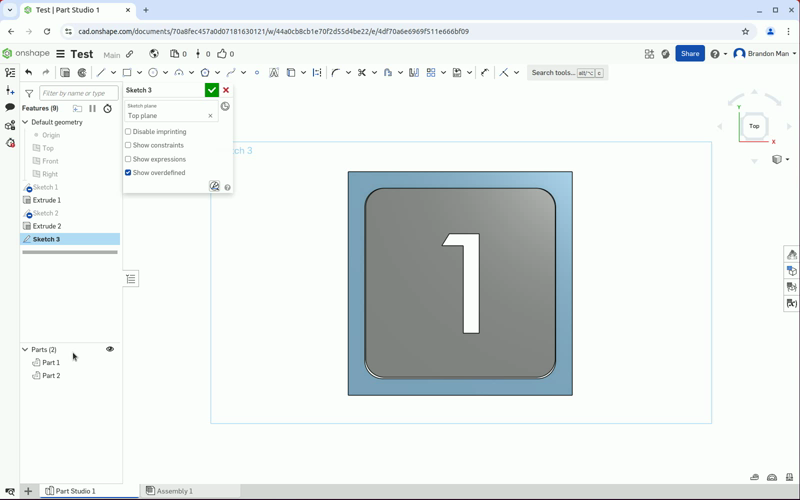
key(y)
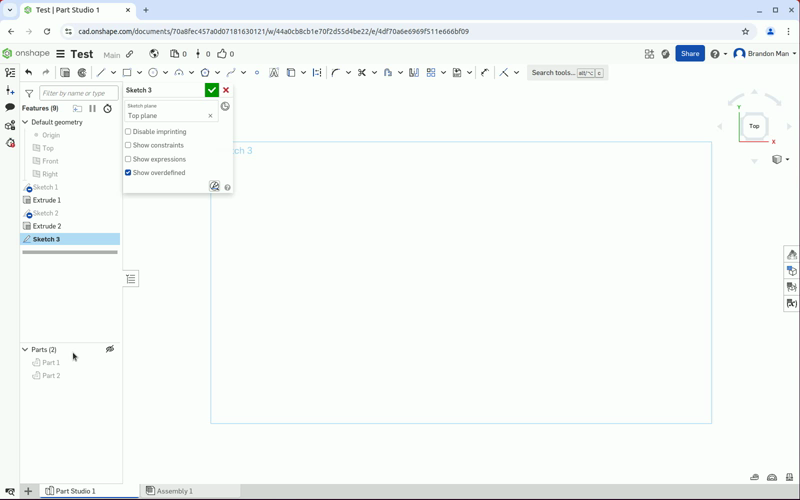
key(l)
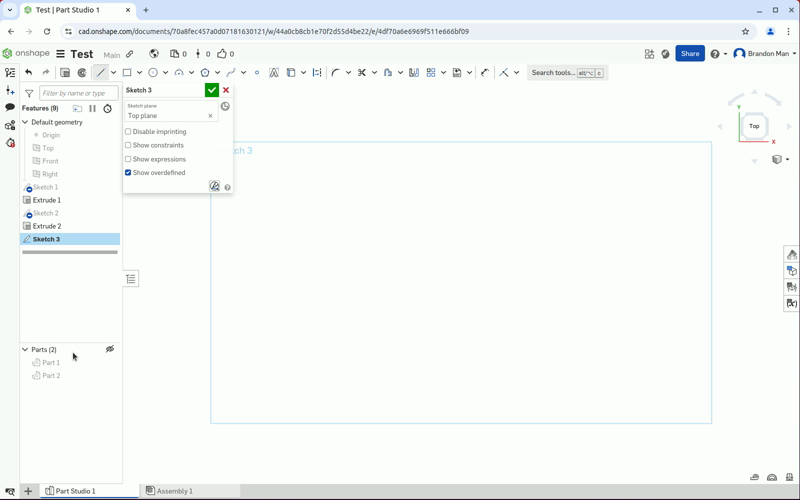
key_down(shift)
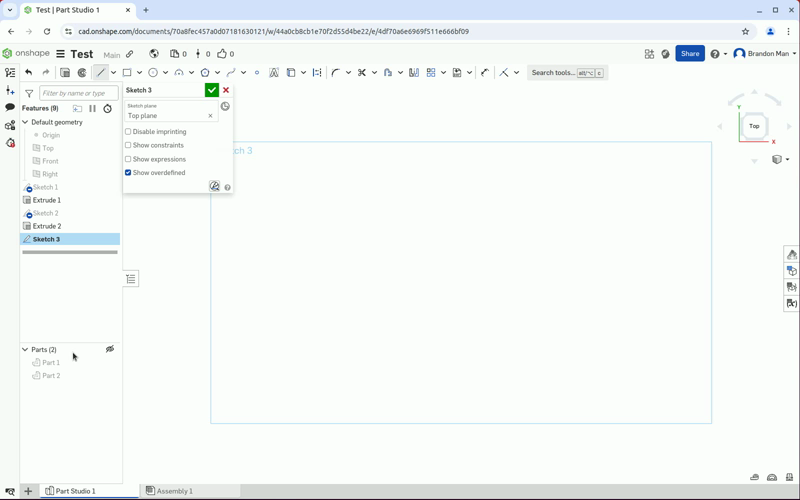
mouse_move(443, 245)
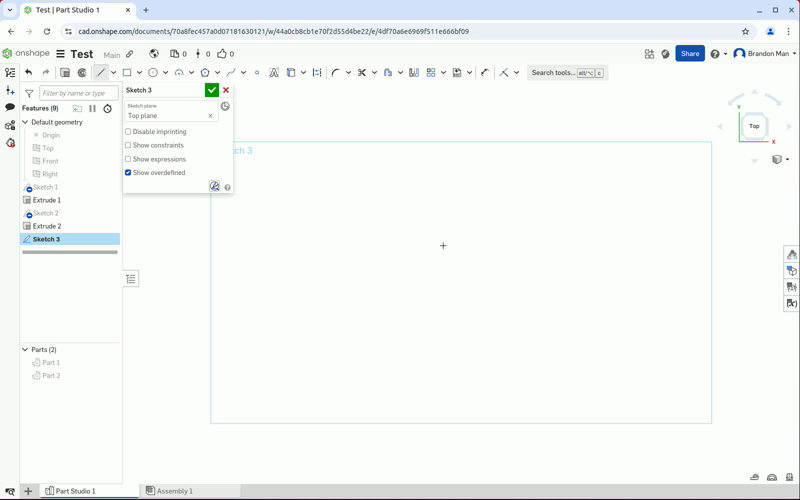
click(443, 245)
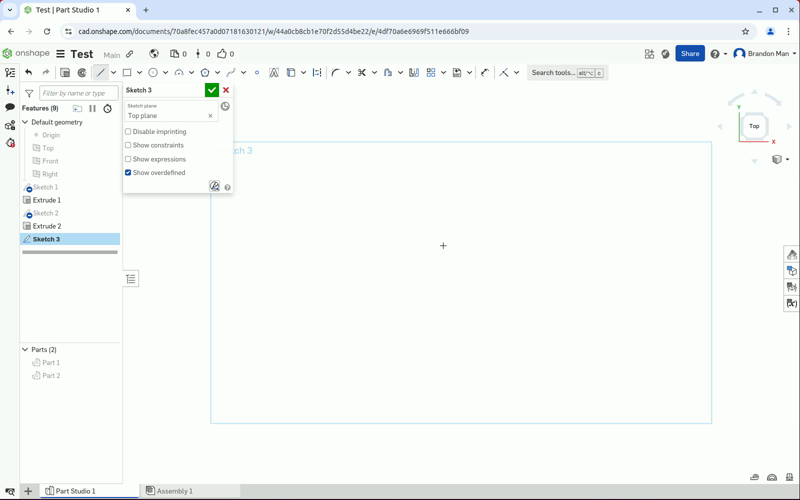
key_up(shift)
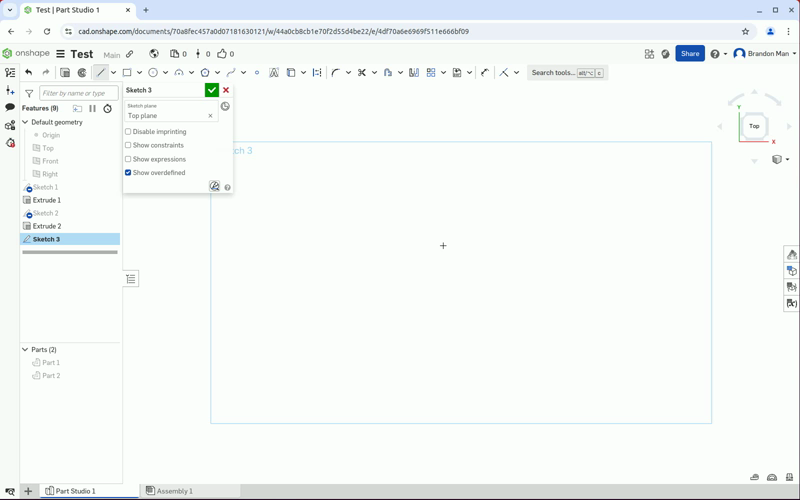
key_down(shift)
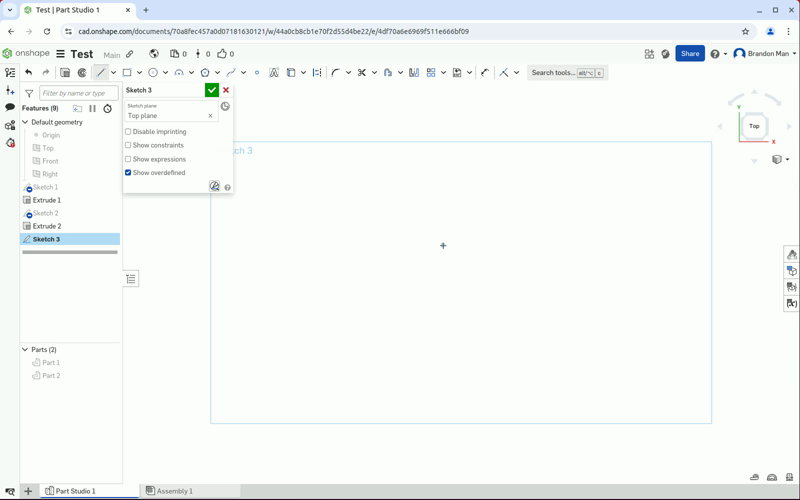
mouse_move(473, 245)
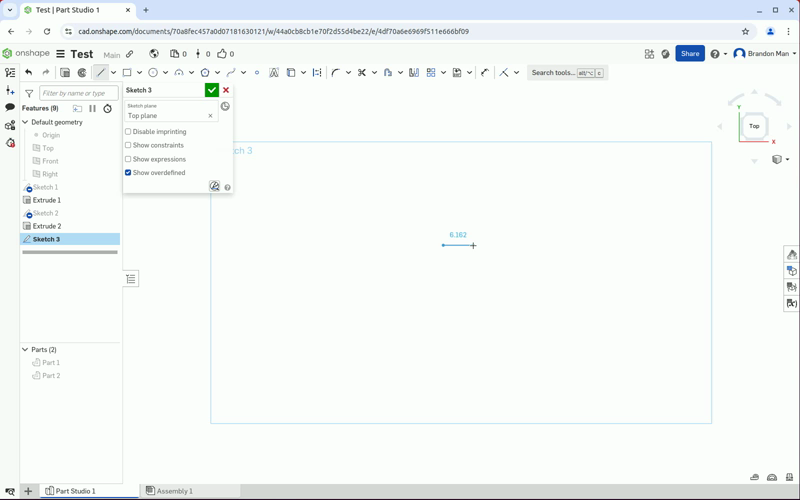
mouse_move(464, 245)
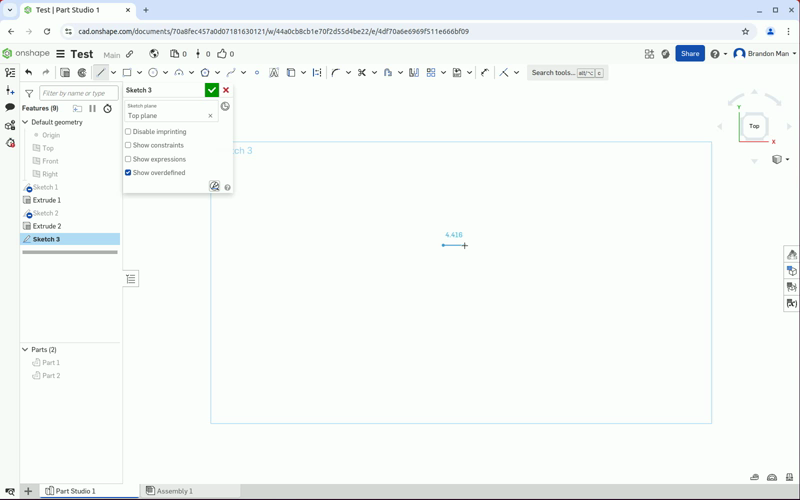
click(464, 245)
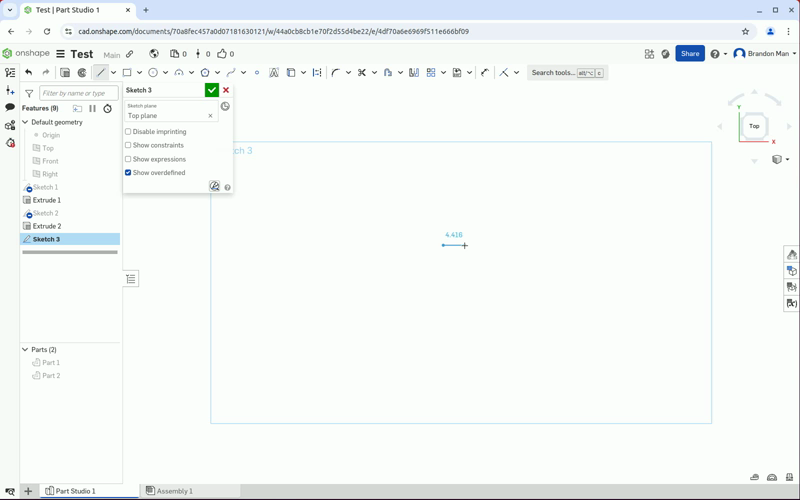
key_up(shift)
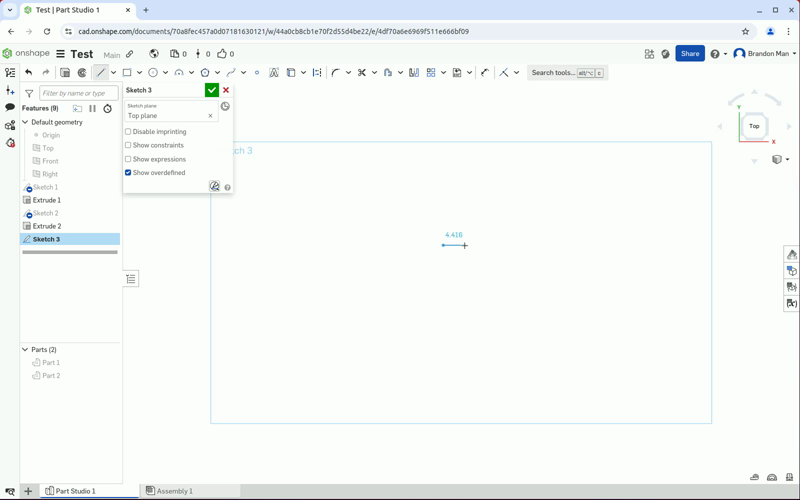
key_down(shift)
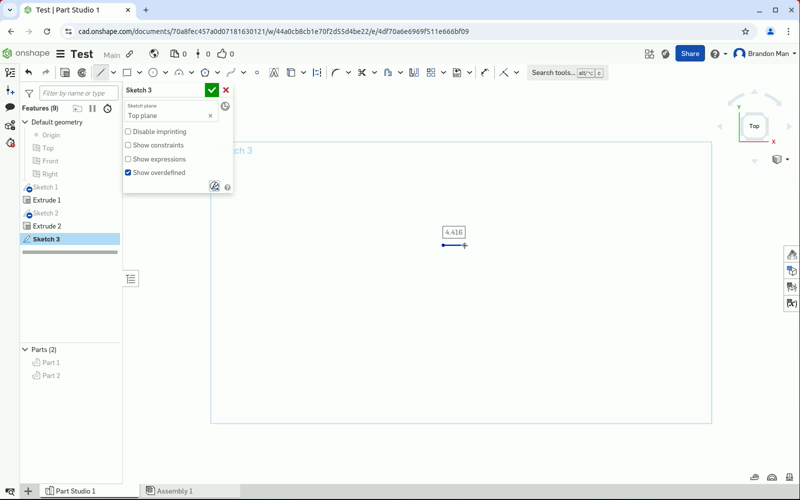
mouse_move(464, 333)
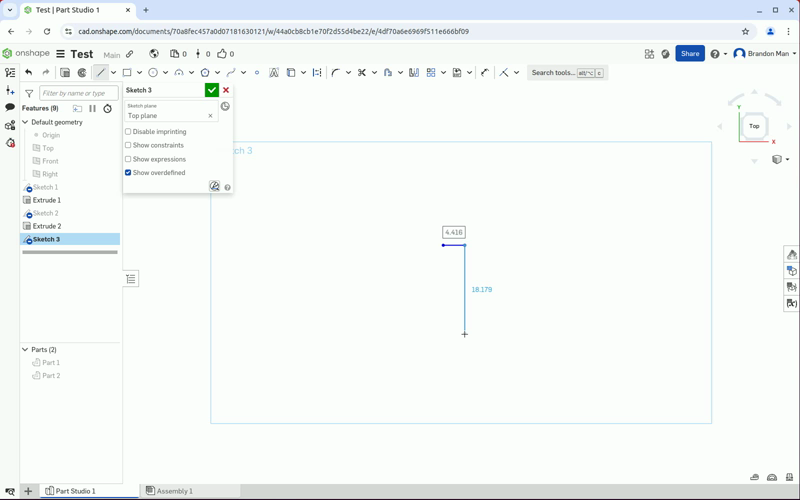
click(464, 333)
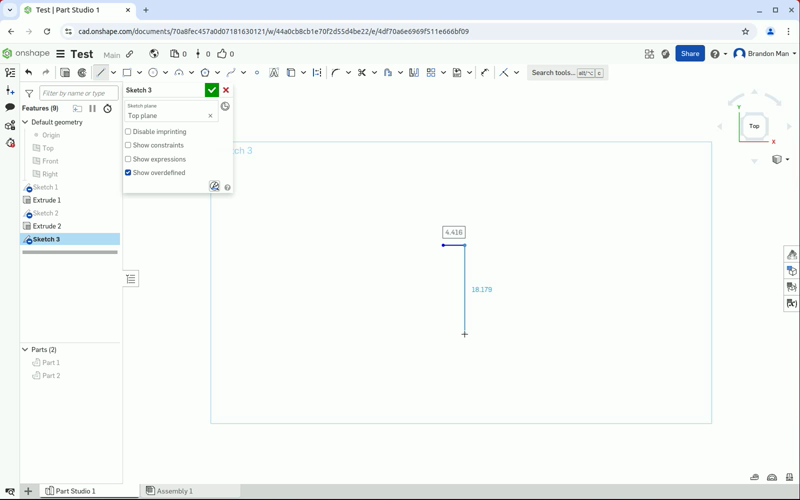
key_up(shift)
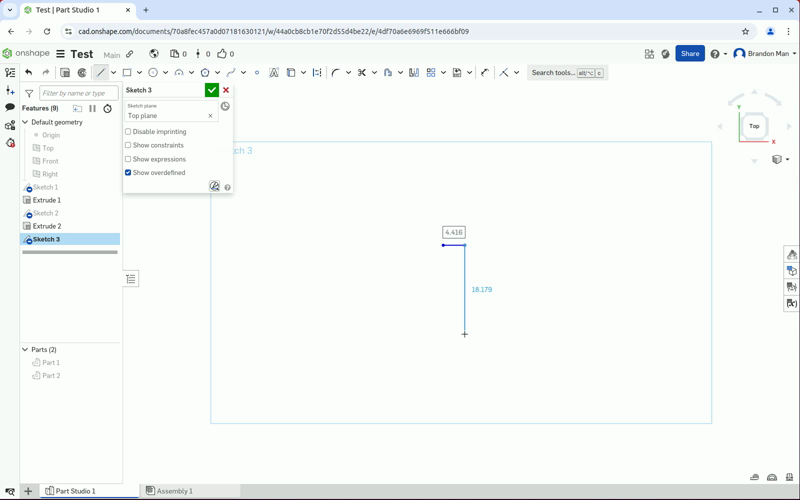
key_down(shift)
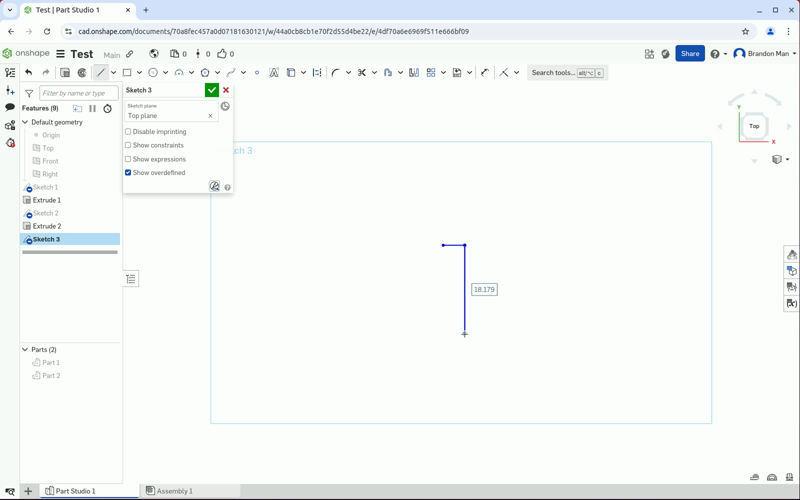
mouse_move(494, 333)
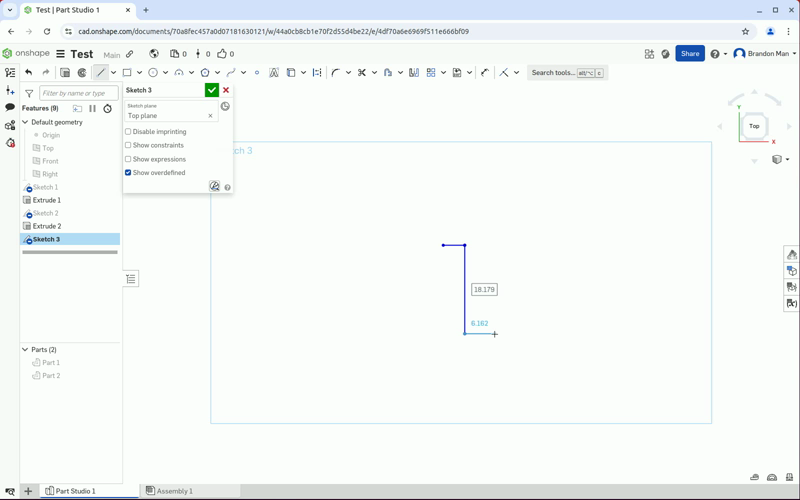
mouse_move(479, 333)
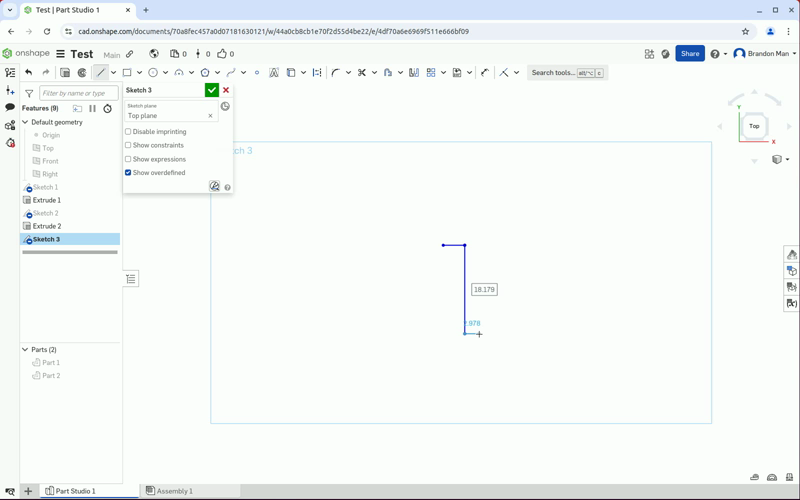
click(479, 333)
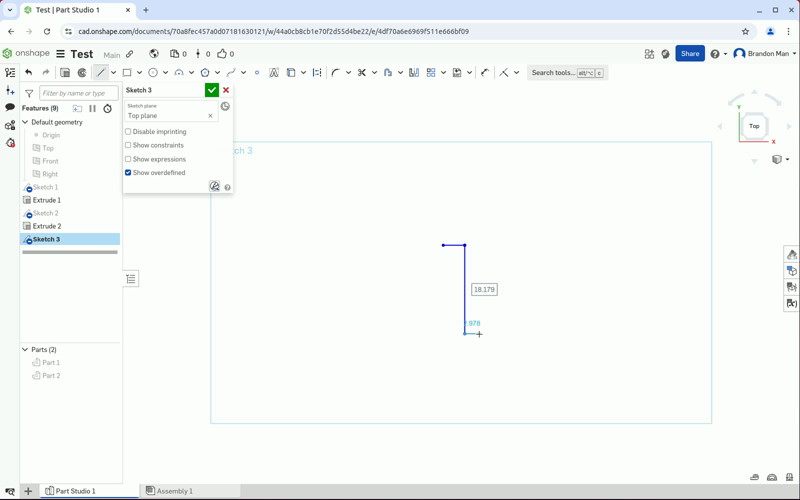
key_up(shift)
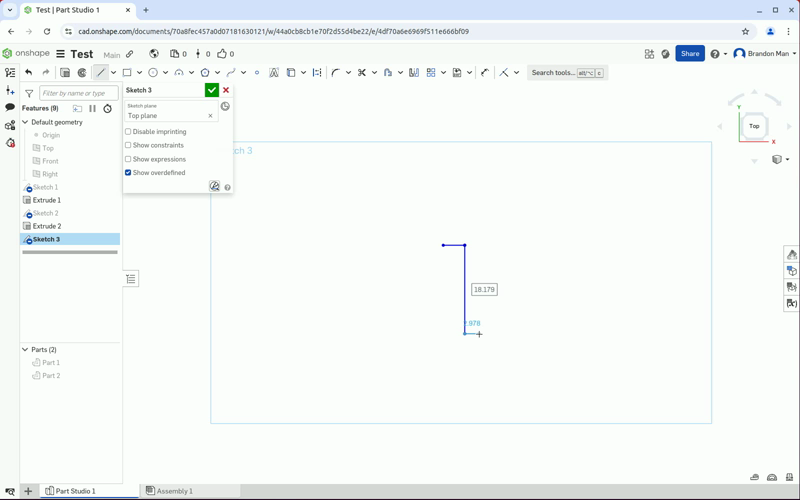
key_down(shift)
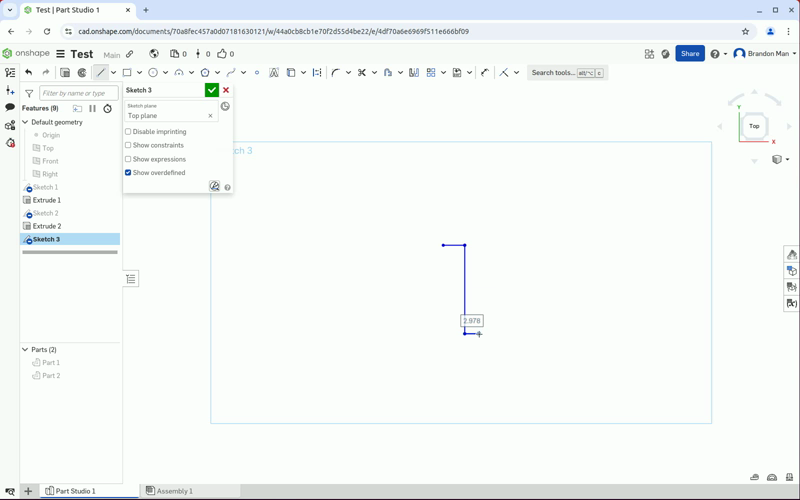
mouse_move(479, 232)
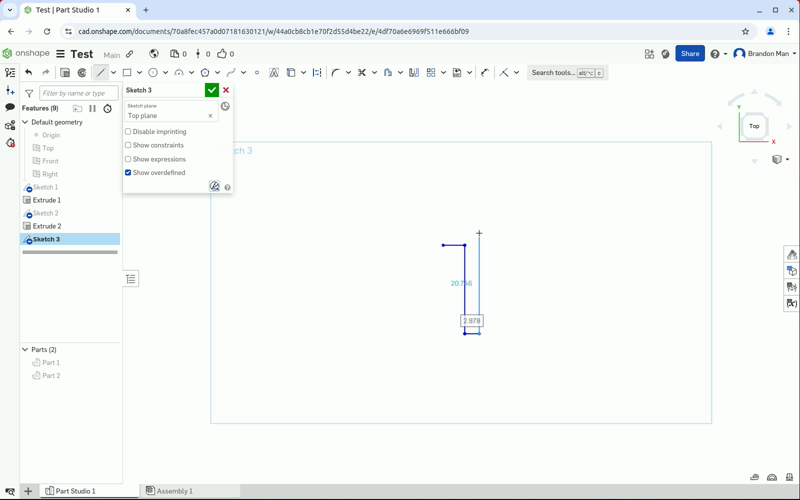
click(479, 232)
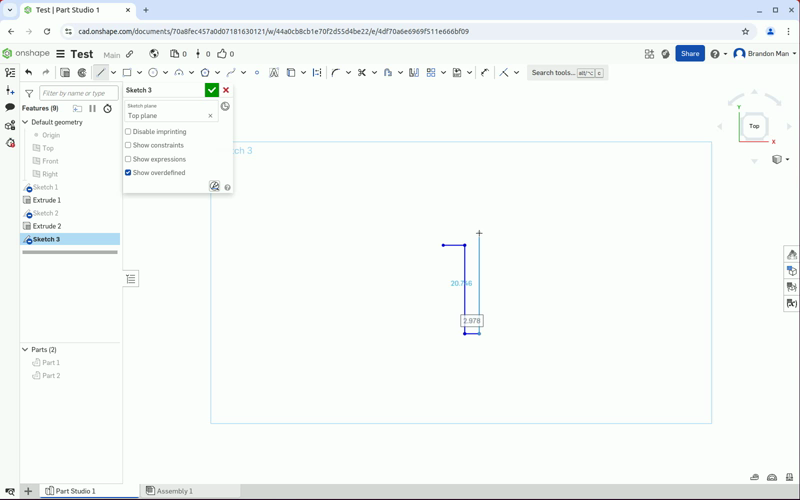
key_up(shift)
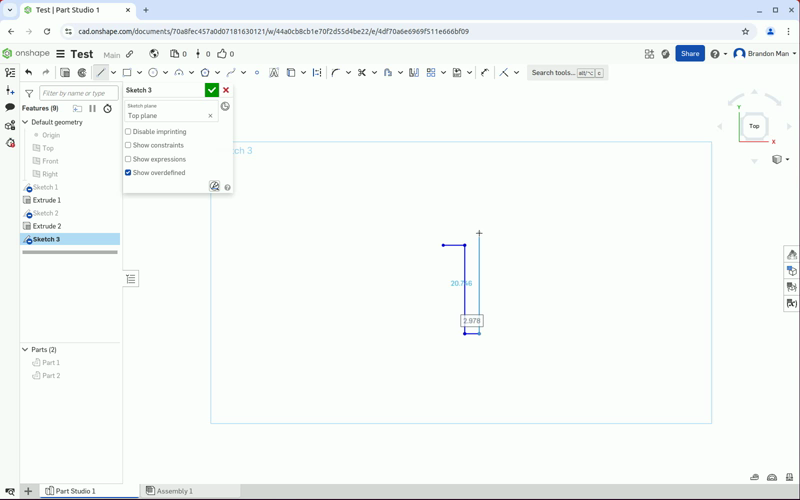
key_down(shift)
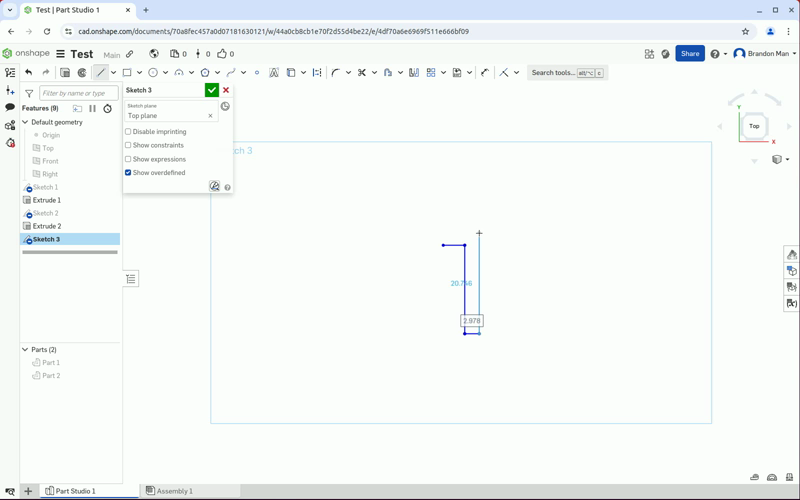
mouse_move(509, 232)
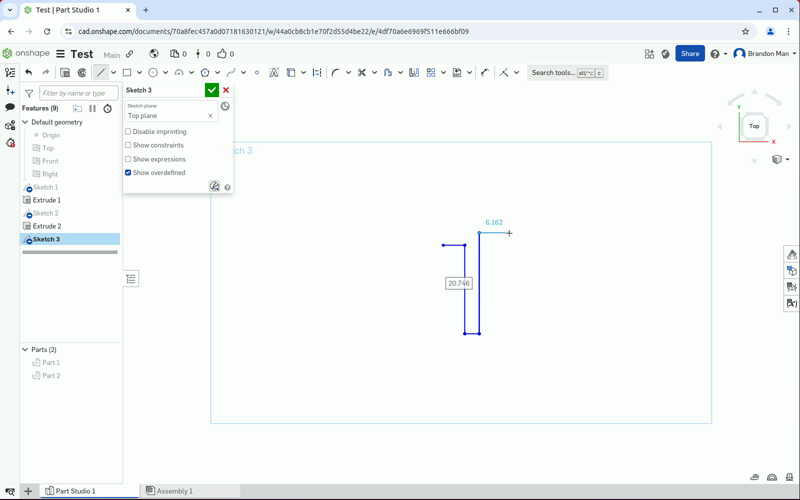
mouse_move(449, 232)
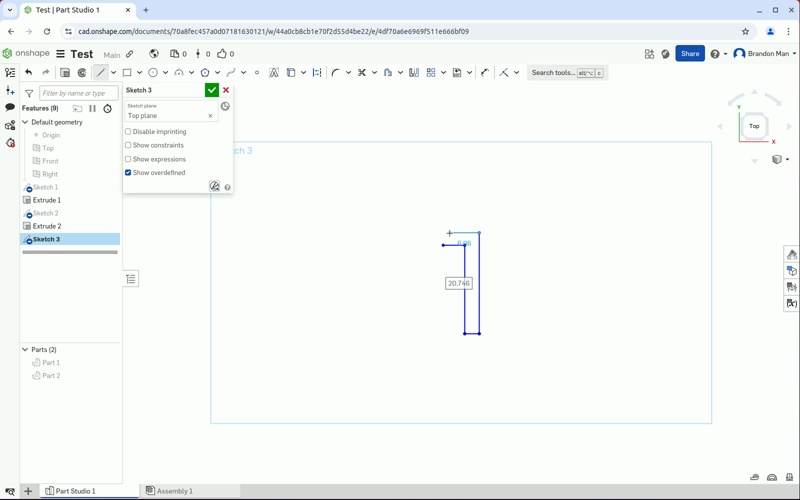
click(449, 232)
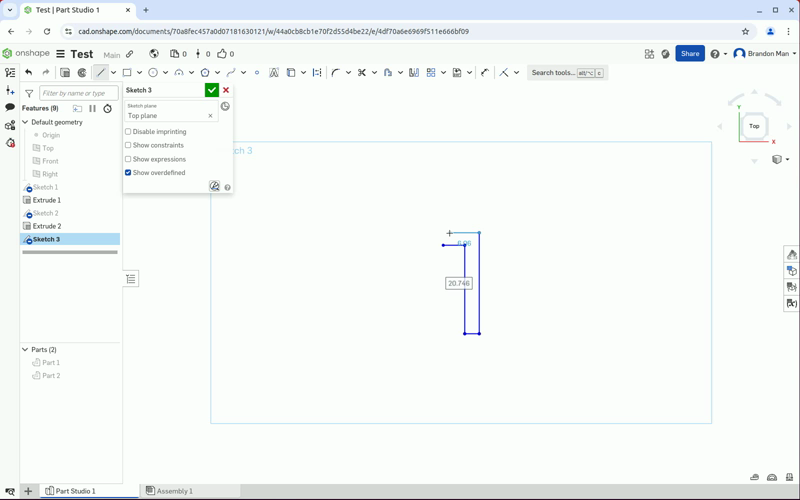
key_up(shift)
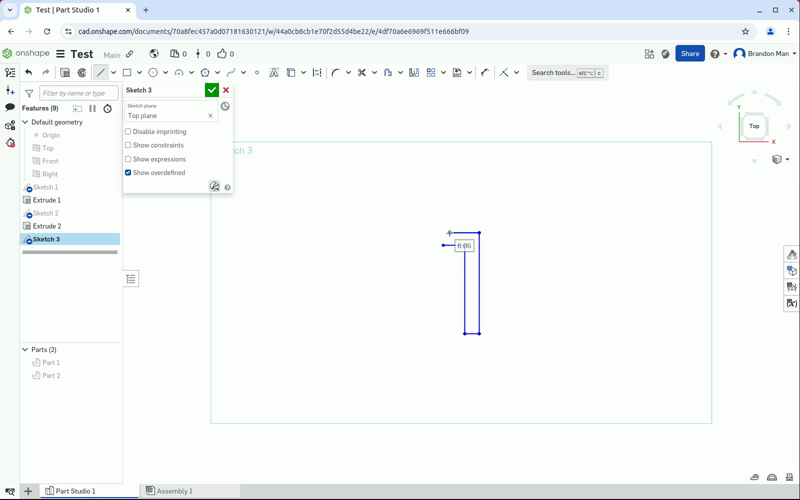
mouse_move(479, 232)
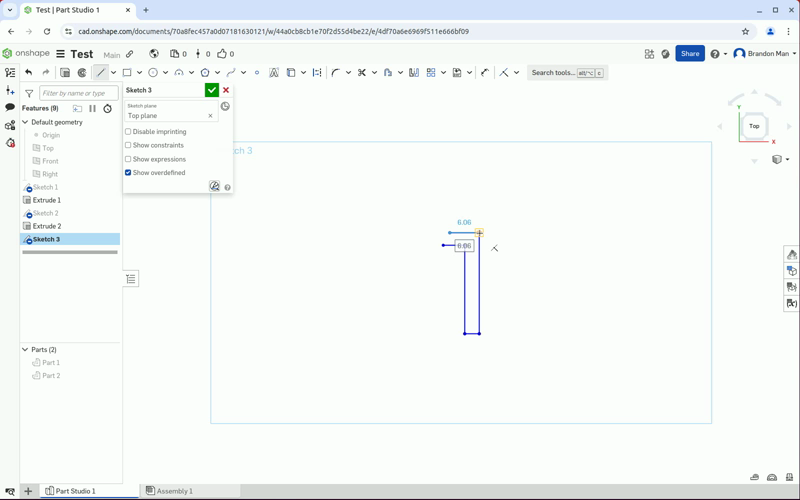
key_down(shift)
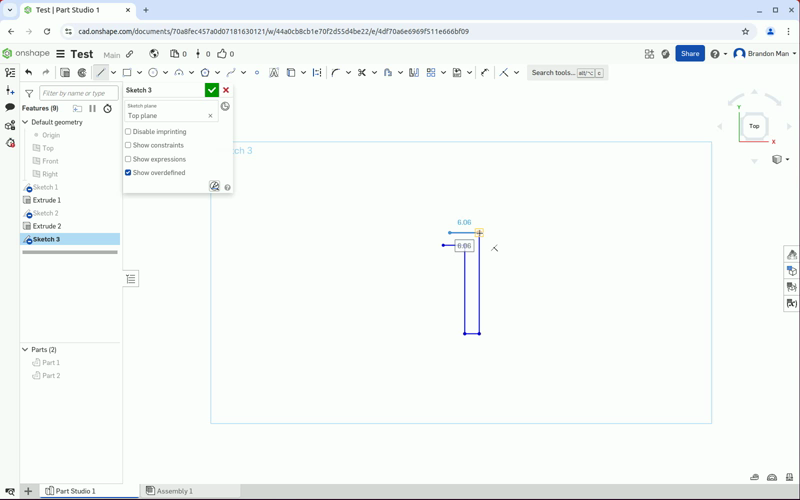
mouse_move(443, 245)
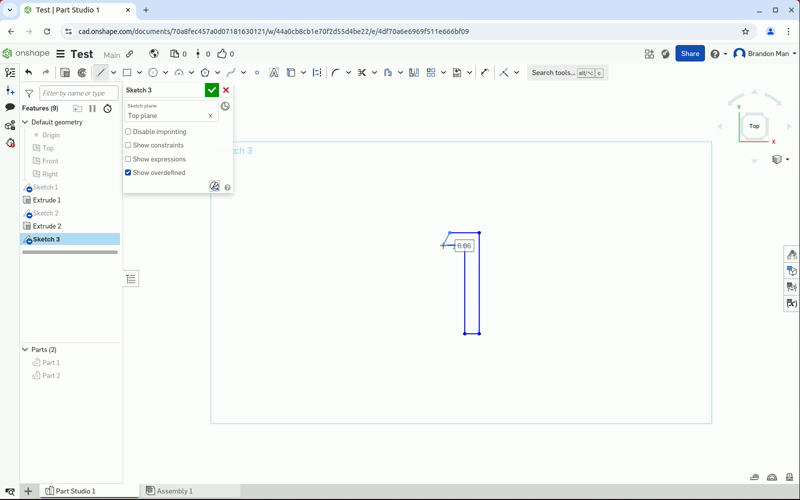
key_up(shift)
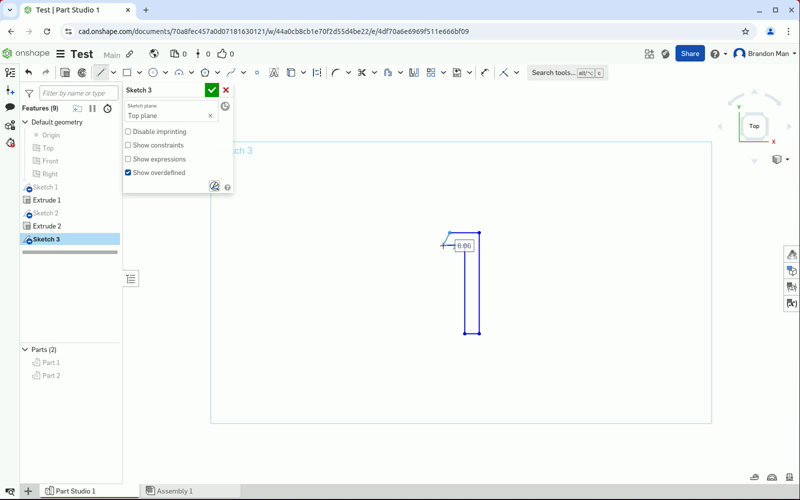
click(443, 245)
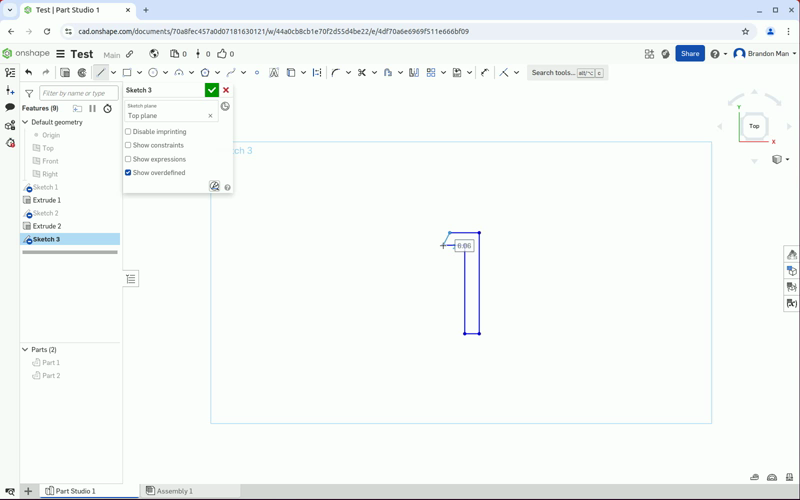
key(esc)
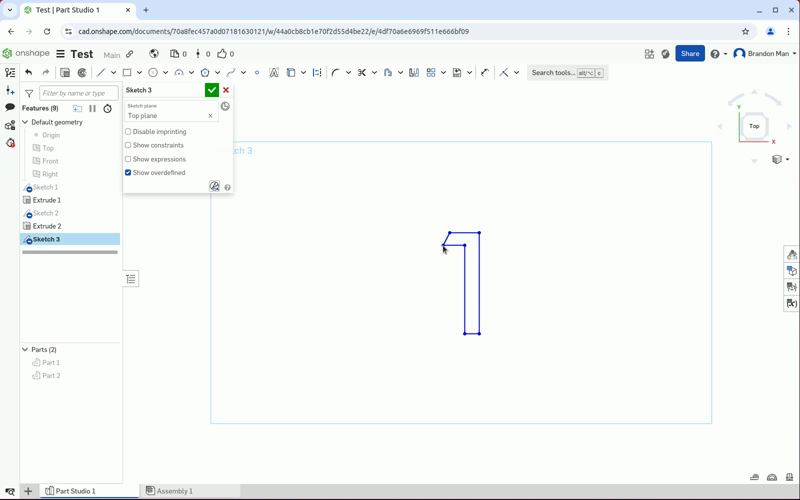
mouse_move(470, 270)
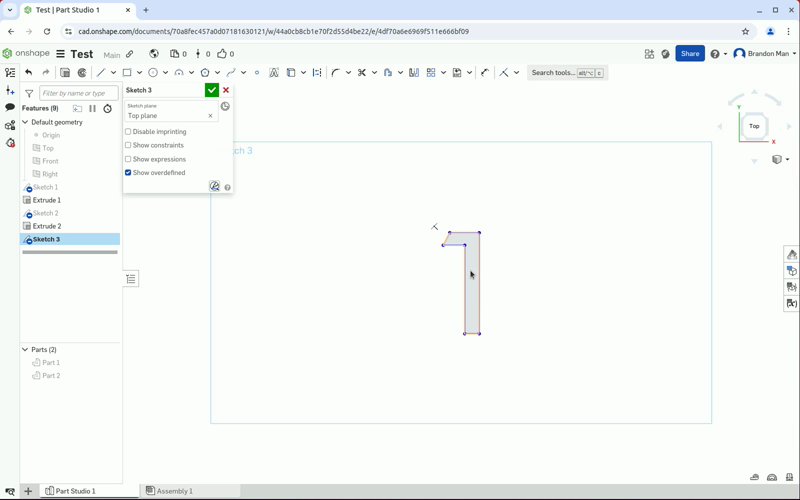
scroll(6)
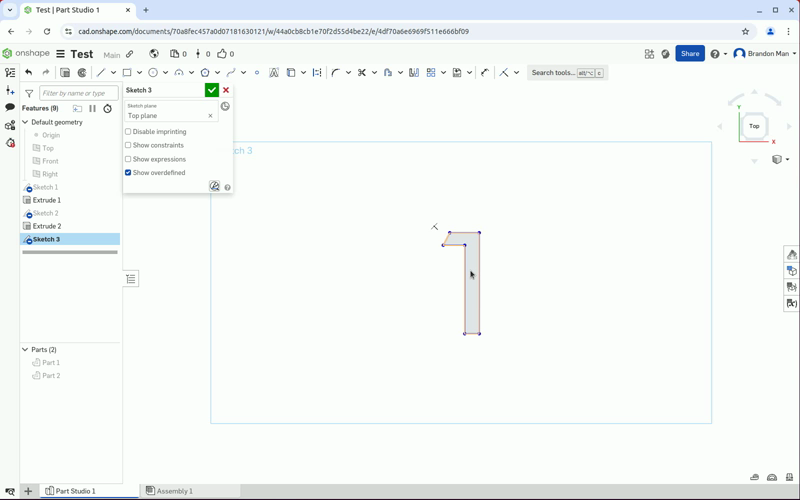
scroll(6)
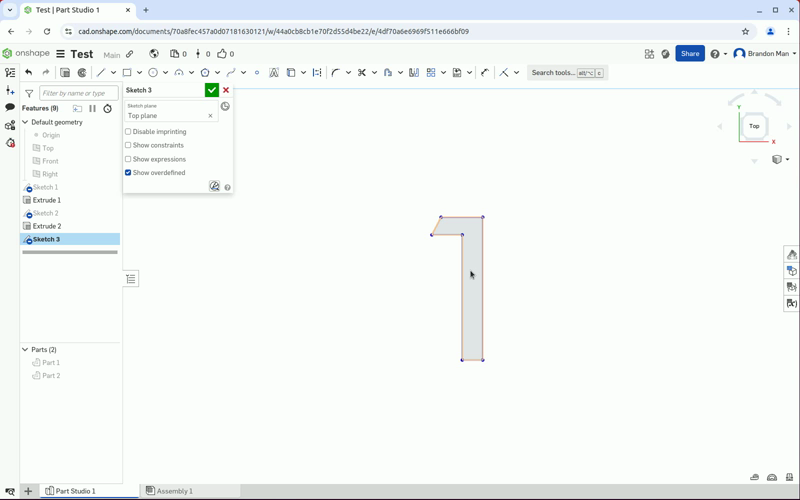
scroll(6)
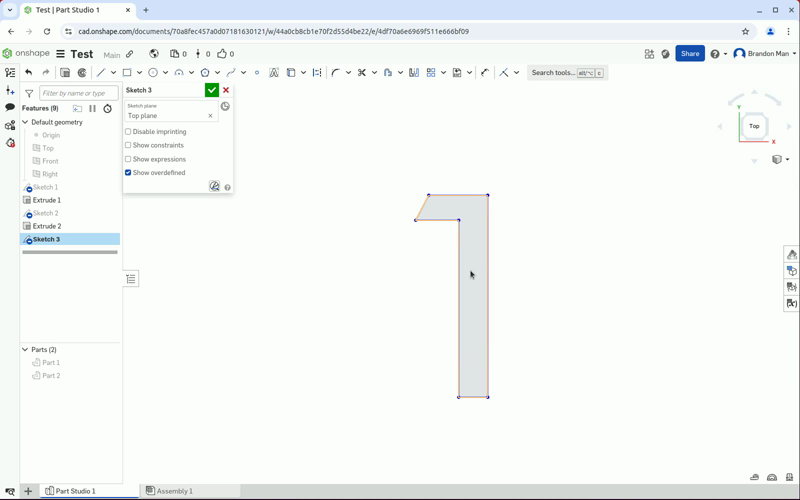
scroll(6)
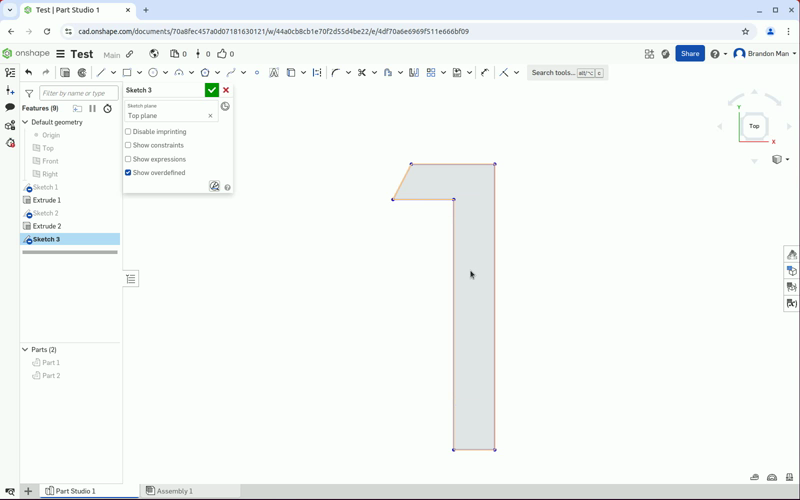
scroll(6)
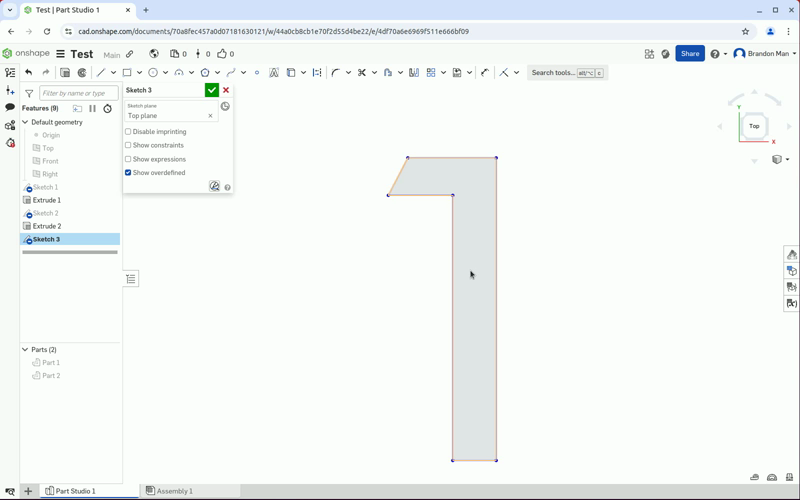
scroll(6)
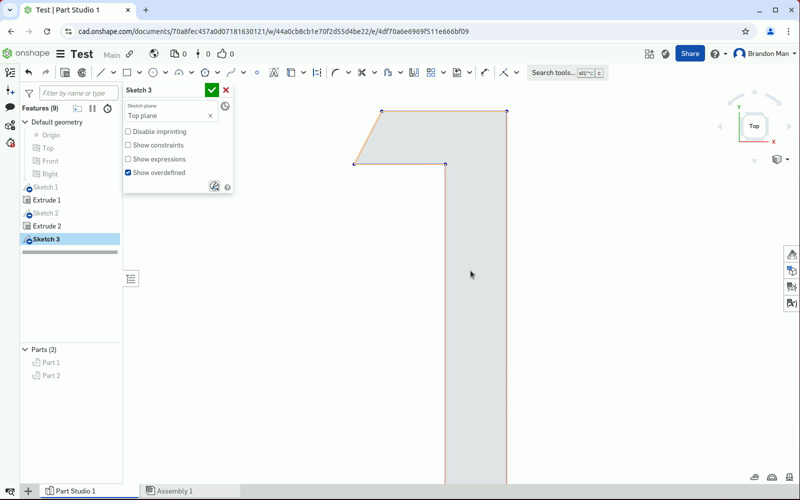
scroll(6)
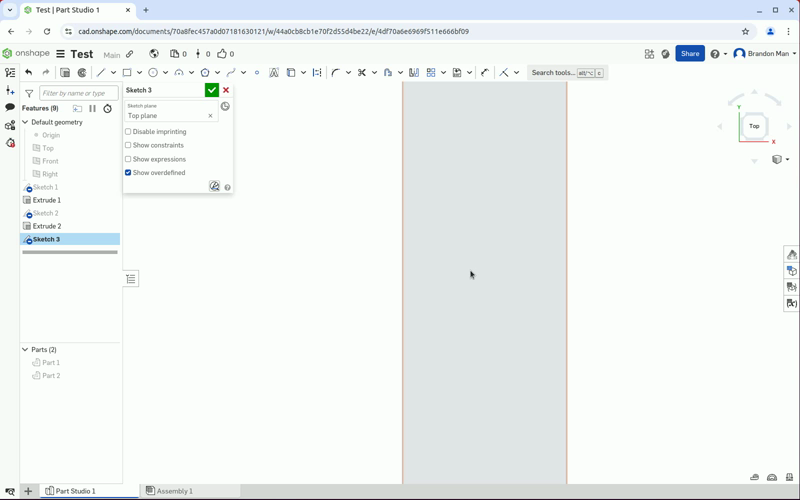
click(470, 270)
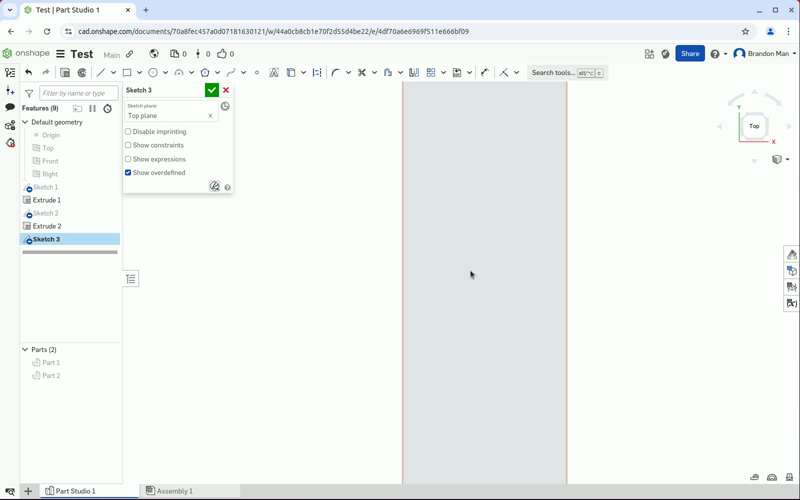
scroll(-6)
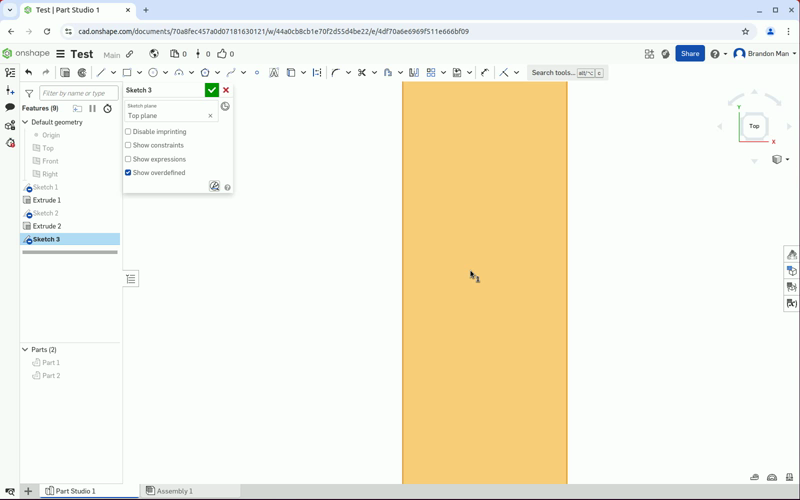
scroll(-6)
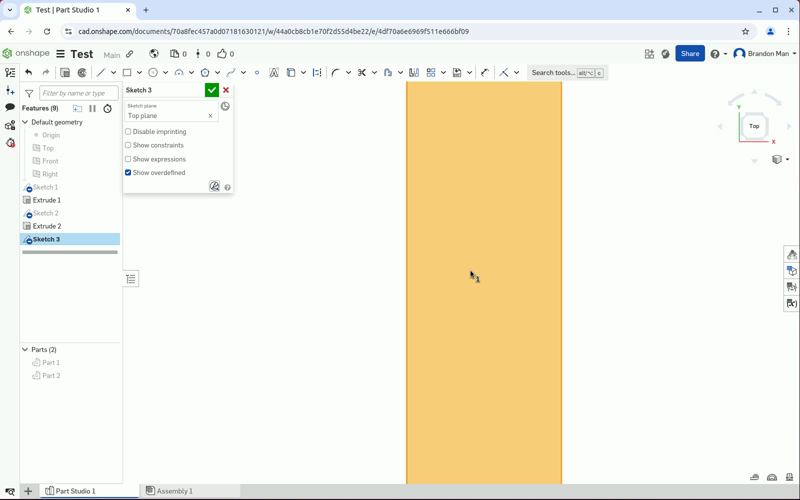
scroll(-6)
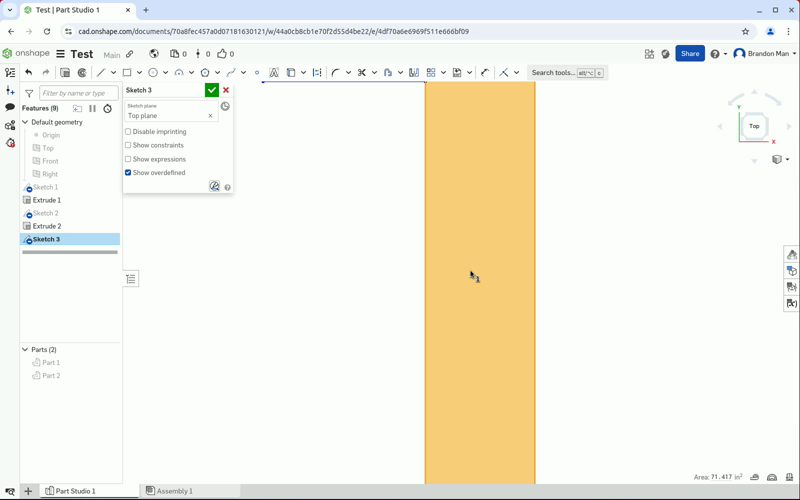
scroll(-6)
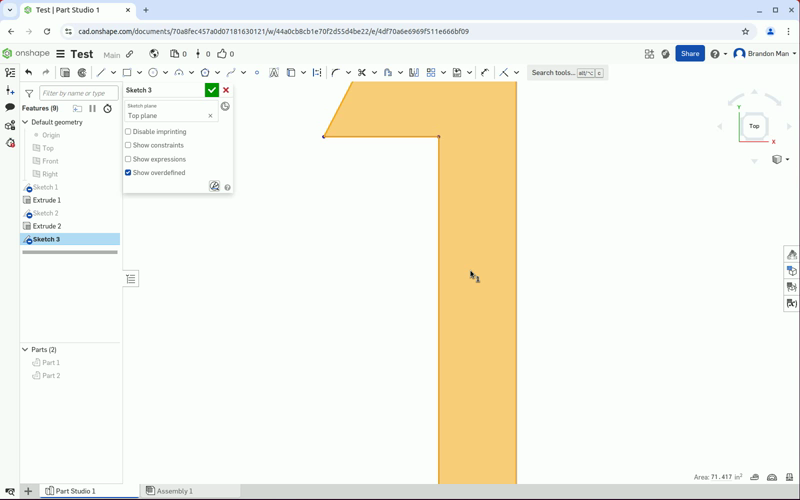
scroll(-6)
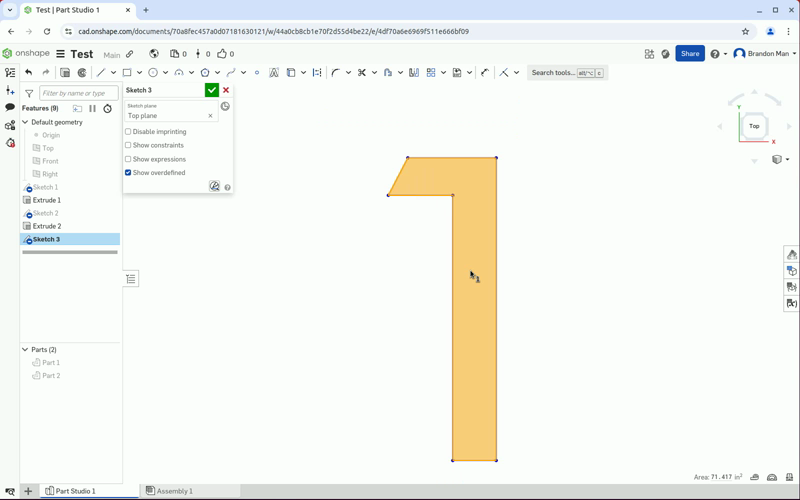
scroll(-6)
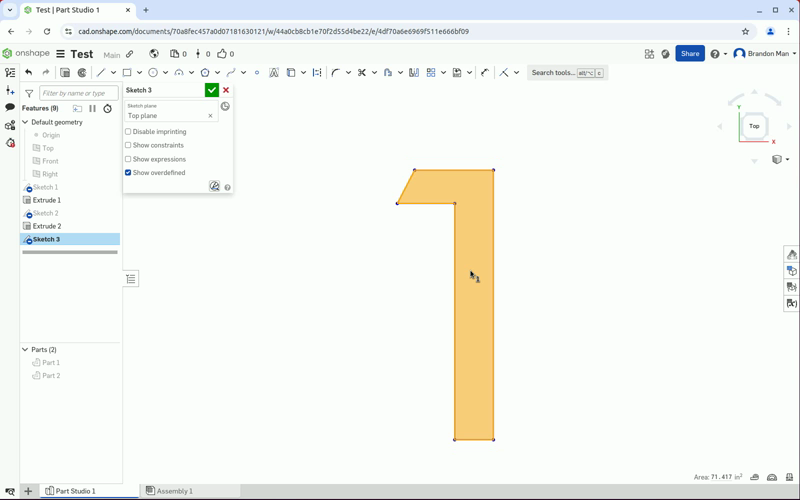
scroll(-6)
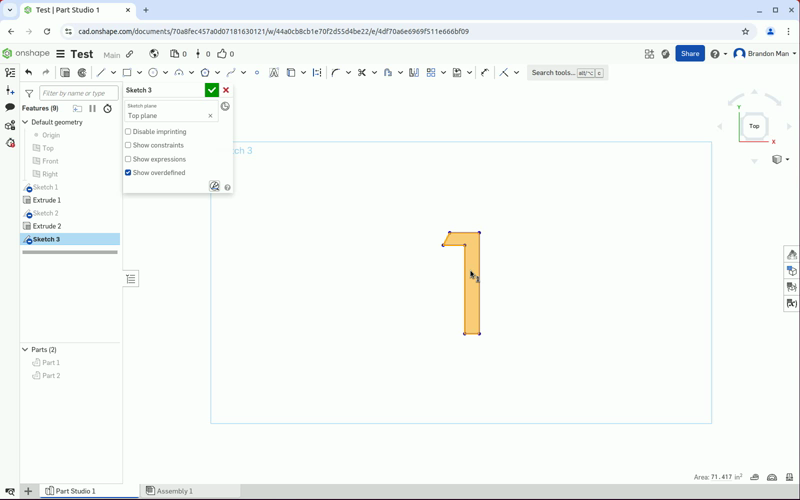
mouse_move(73, 352)
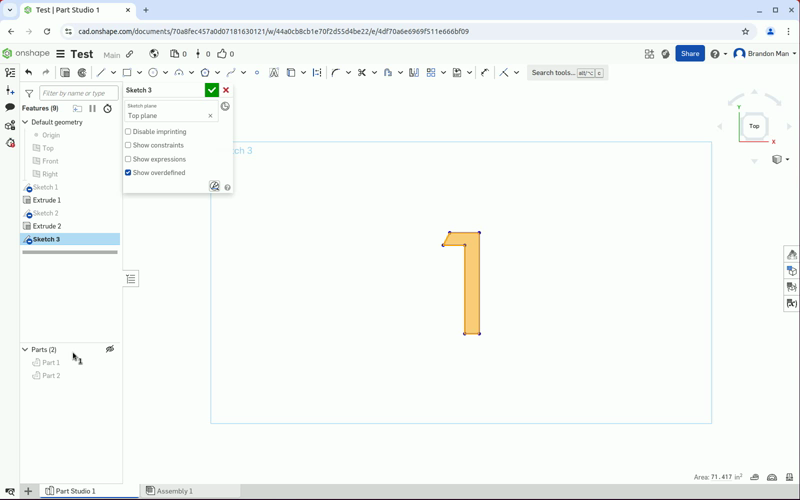
key(shift+y)
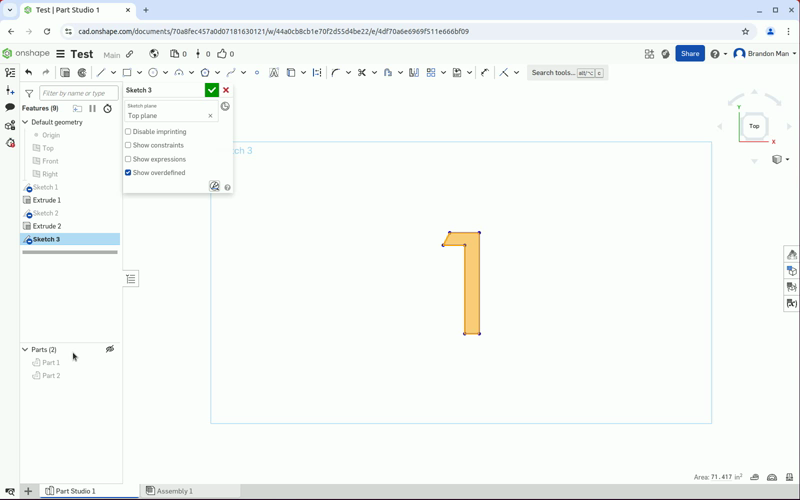
key(shift+e)
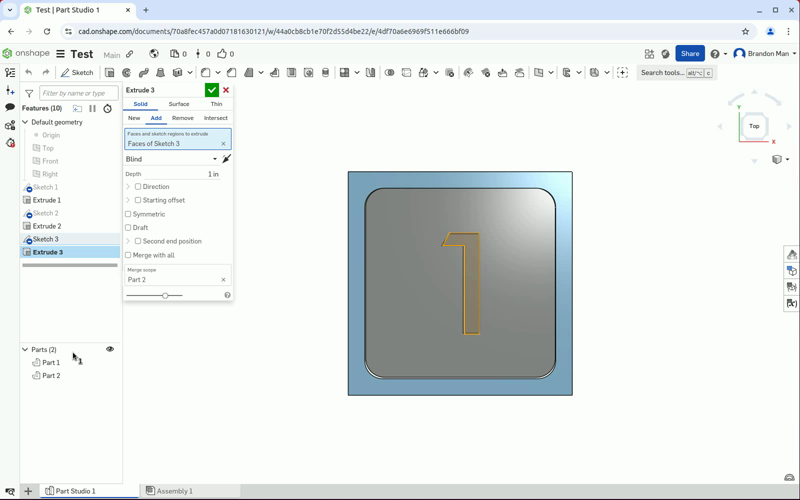
mouse_move(143, 106)
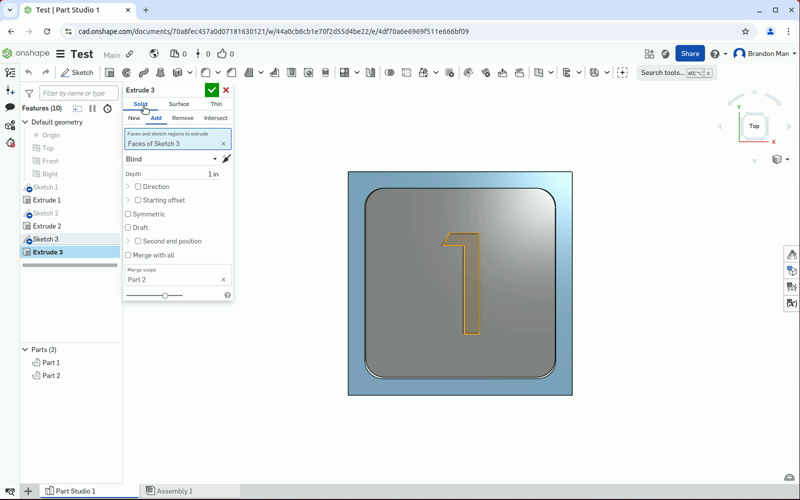
click(143, 106)
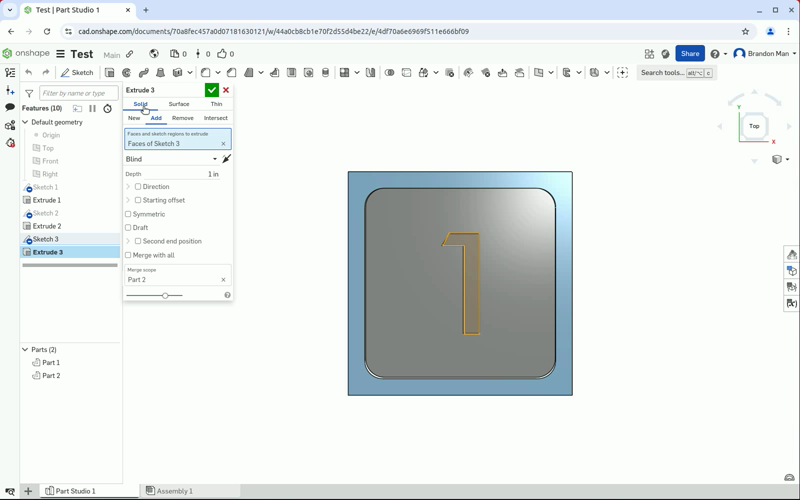
mouse_move(137, 120)
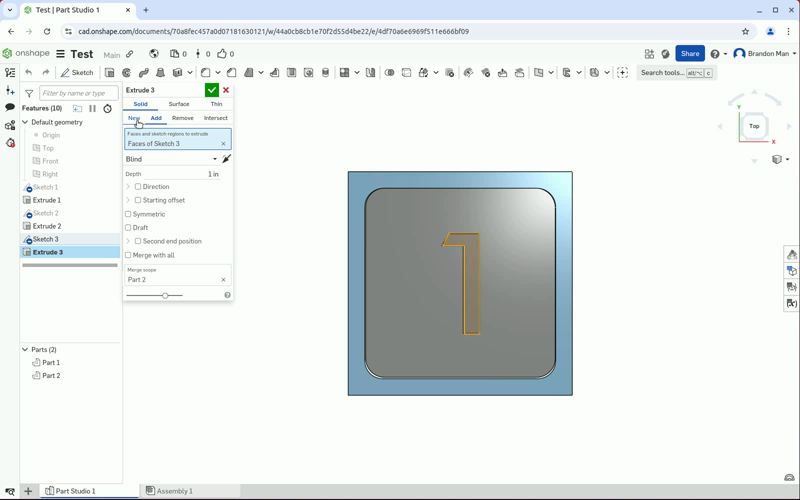
click(137, 120)
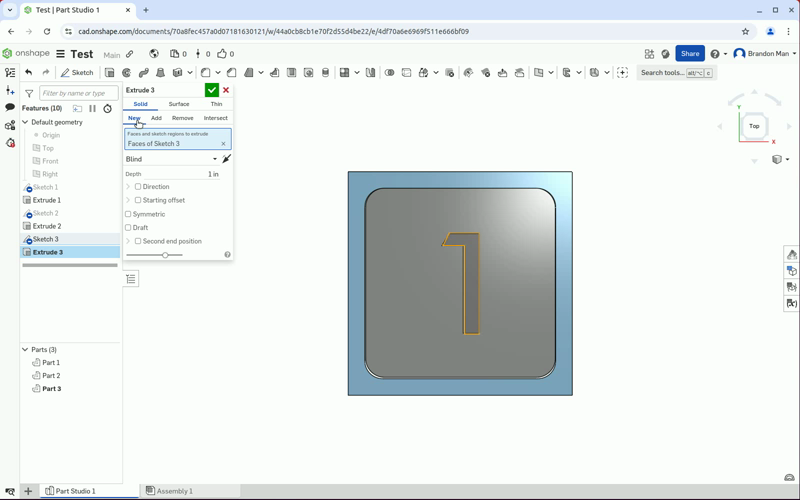
key(tab, 4)
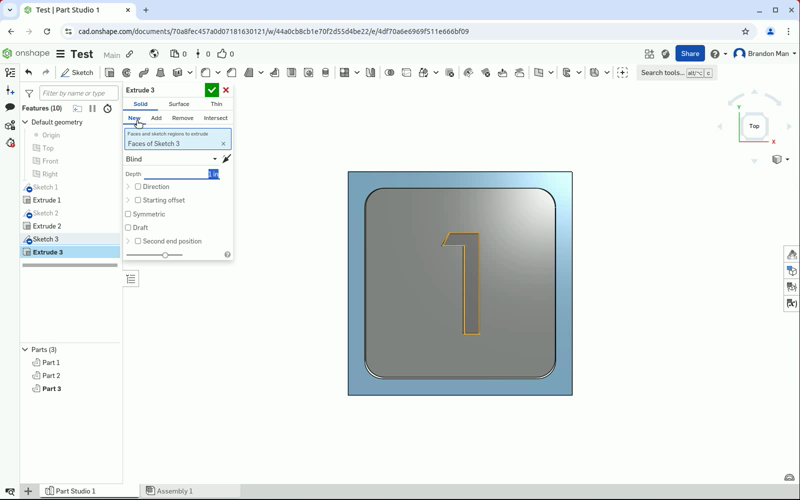
text(15.646)
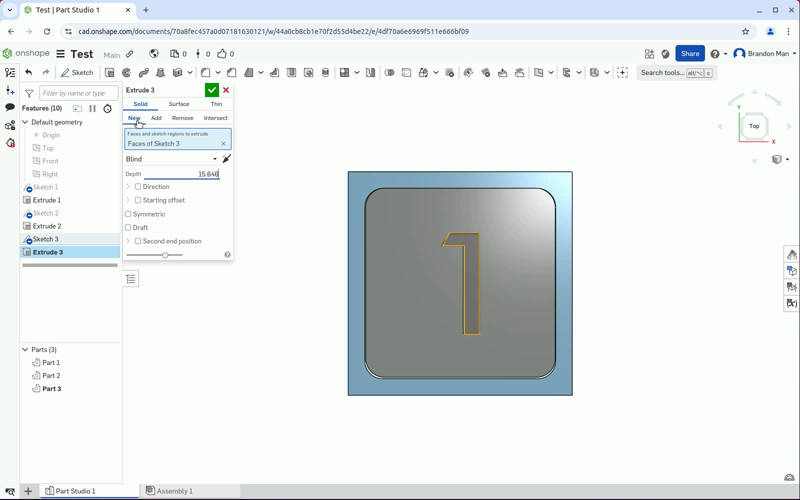
key(enter)
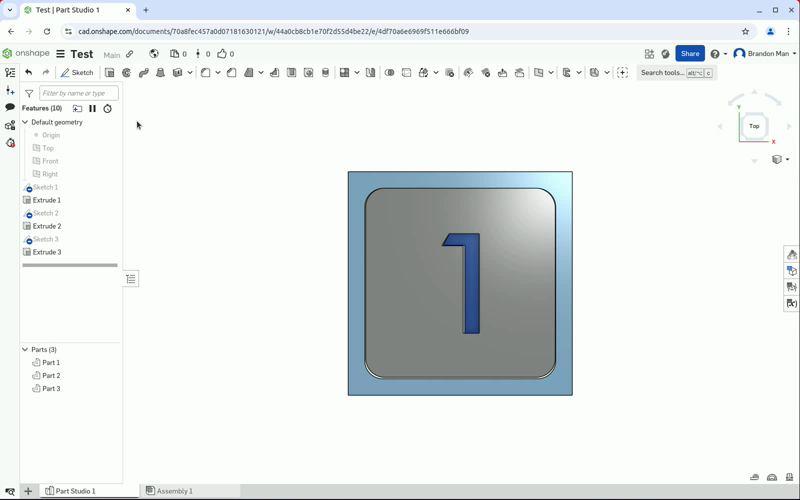
key(shift+h)
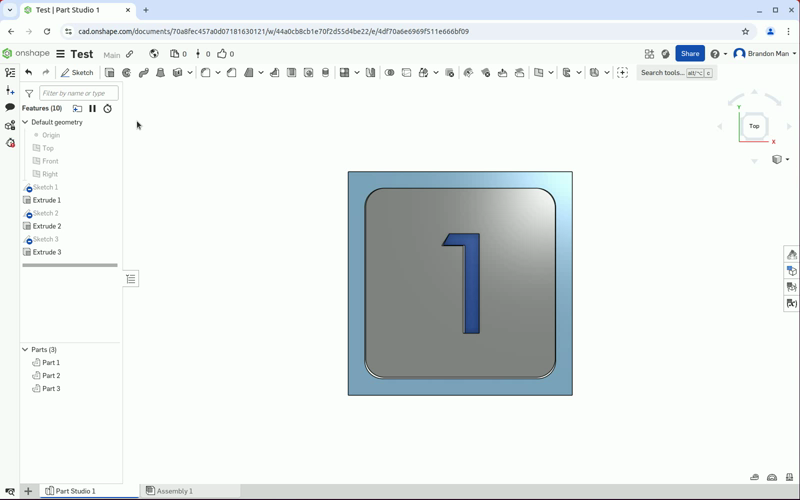
key(shift+h)
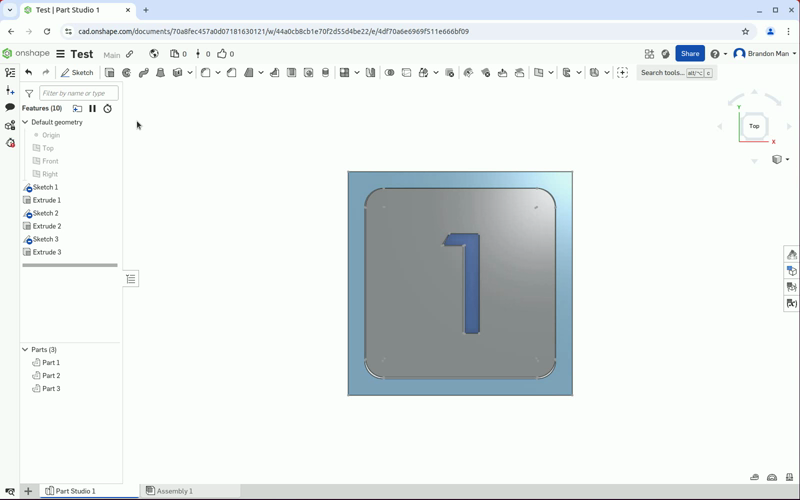
key(shift+7)
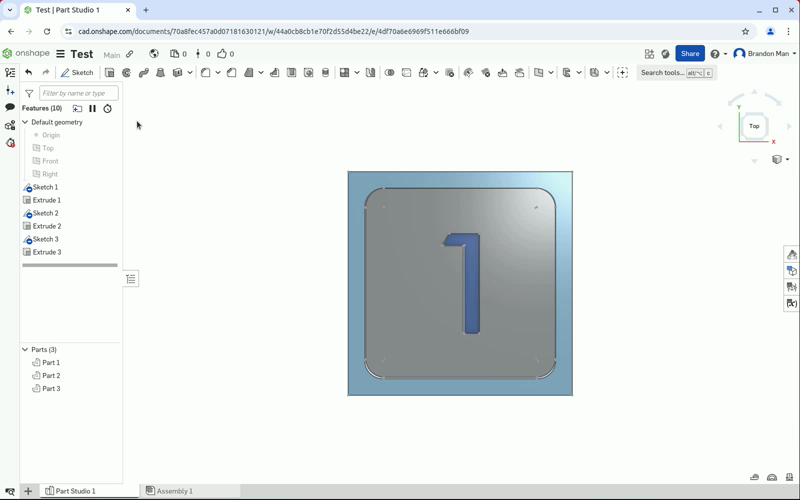
key(up, 3)
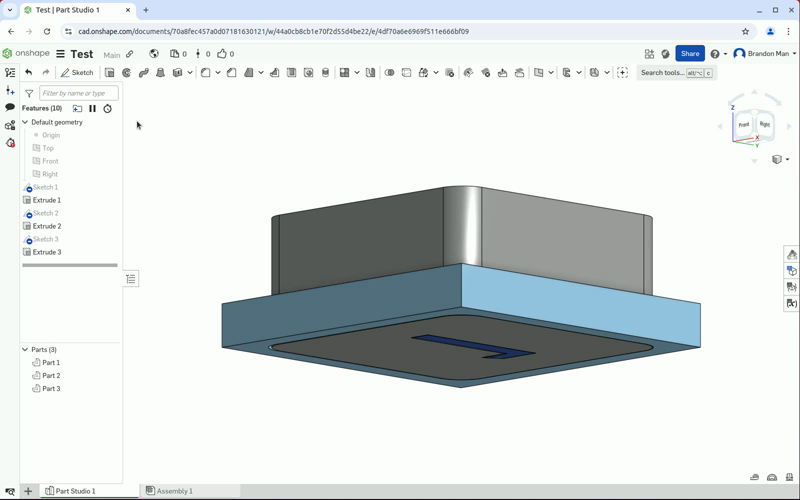
key(left, 3)
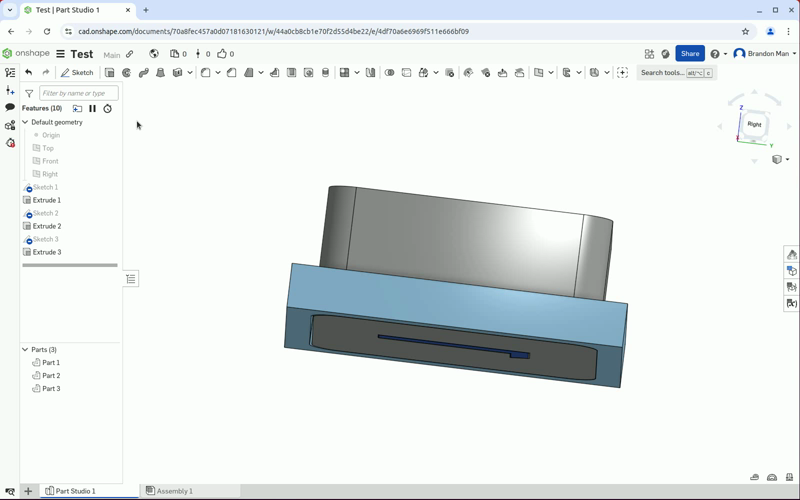
key(right, 3)
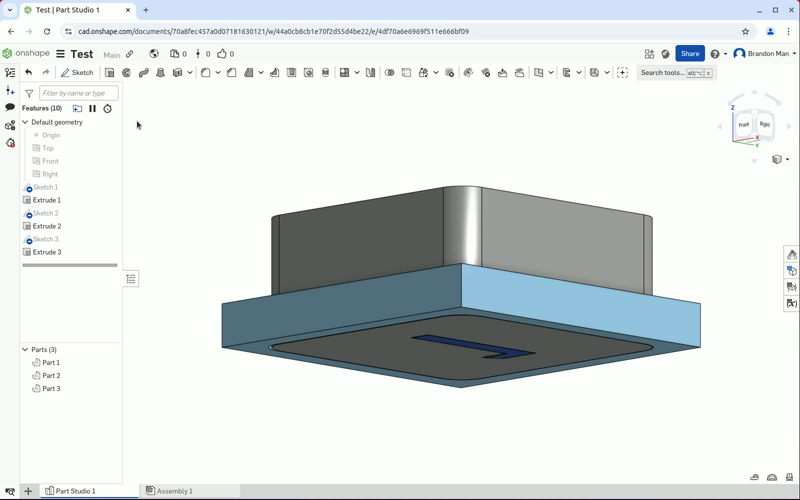
key(down, 3)
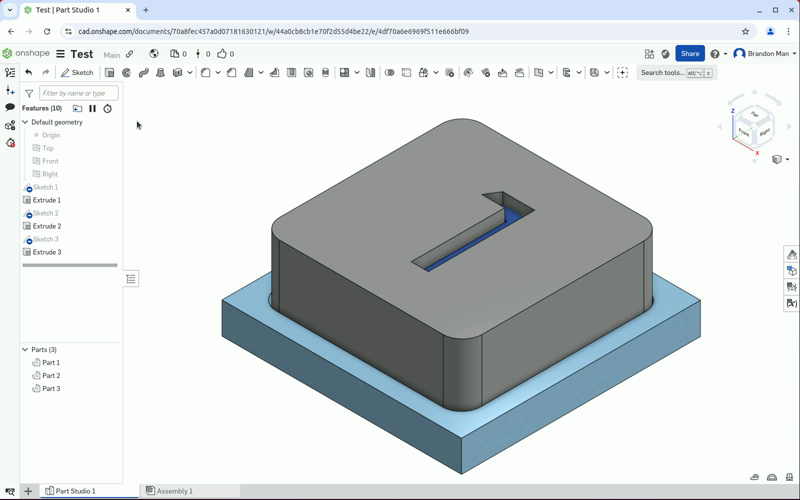
mouse_move(73, 189)
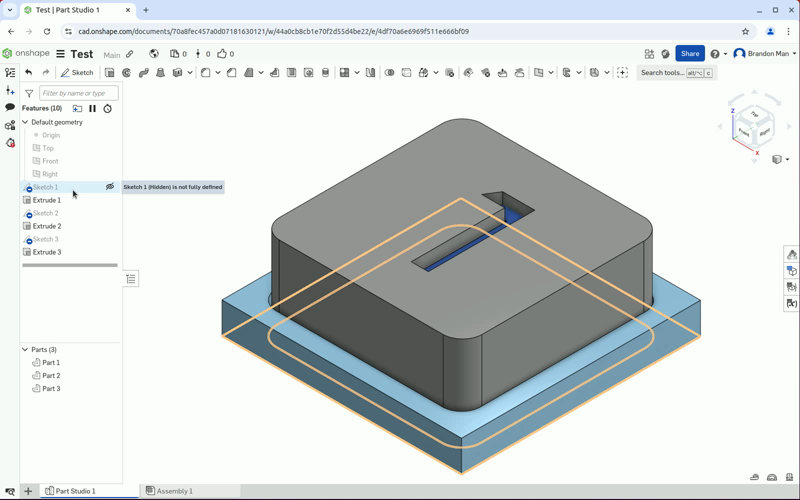
click(73, 189)